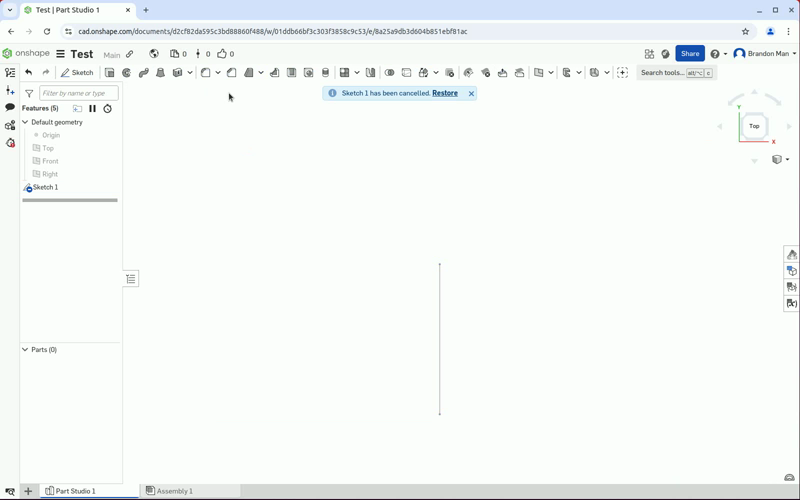
key(shift+h)
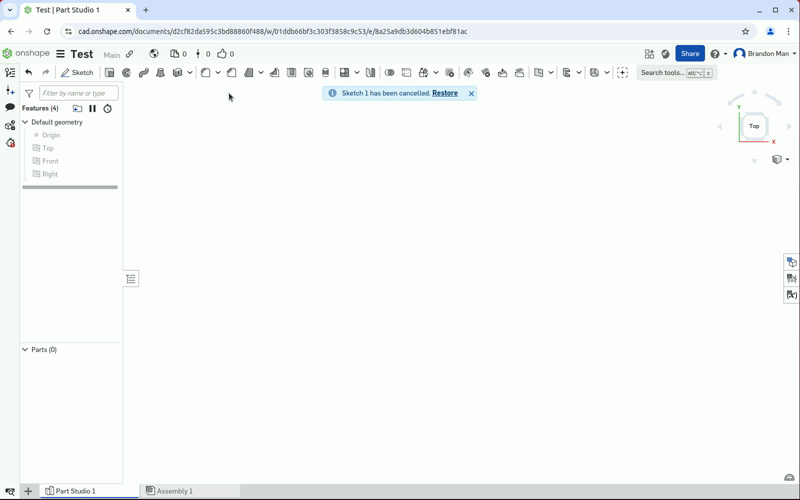
mouse_move(73, 352)
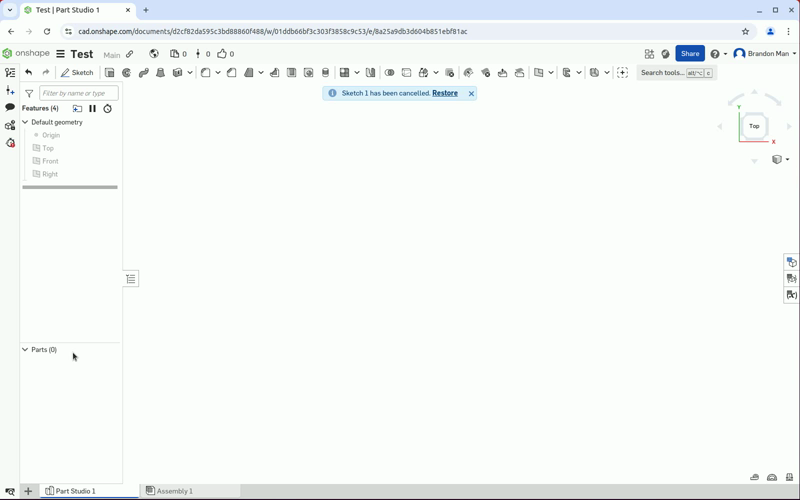
key(y)
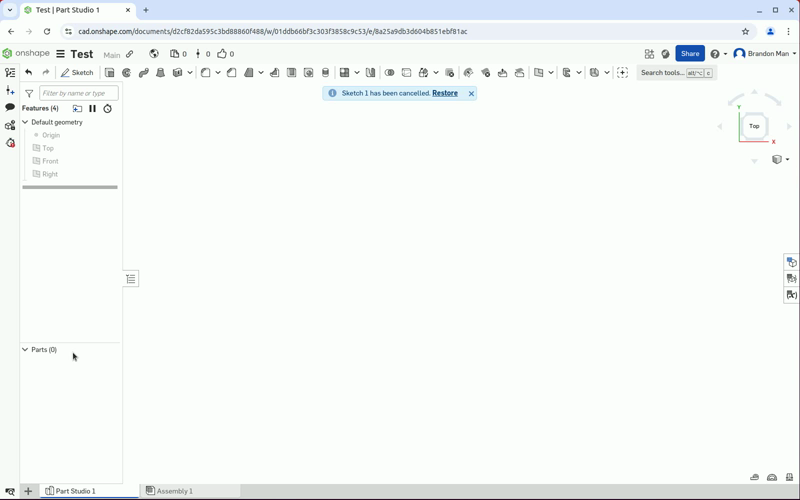
key(shift+p)
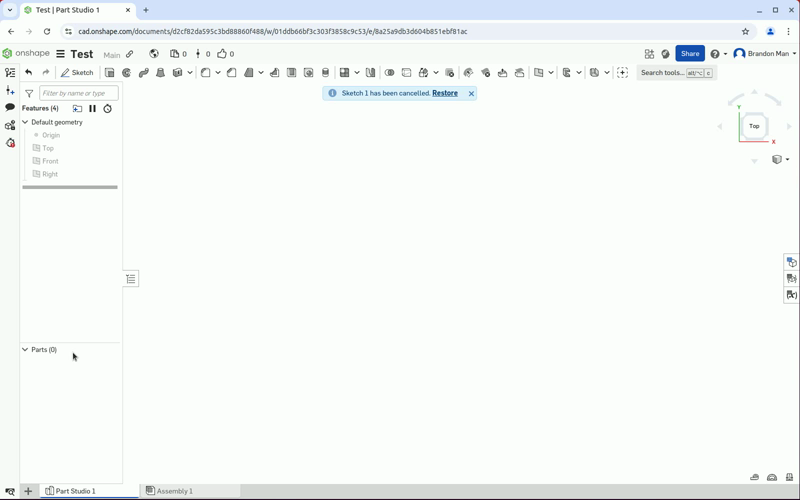
key(space)
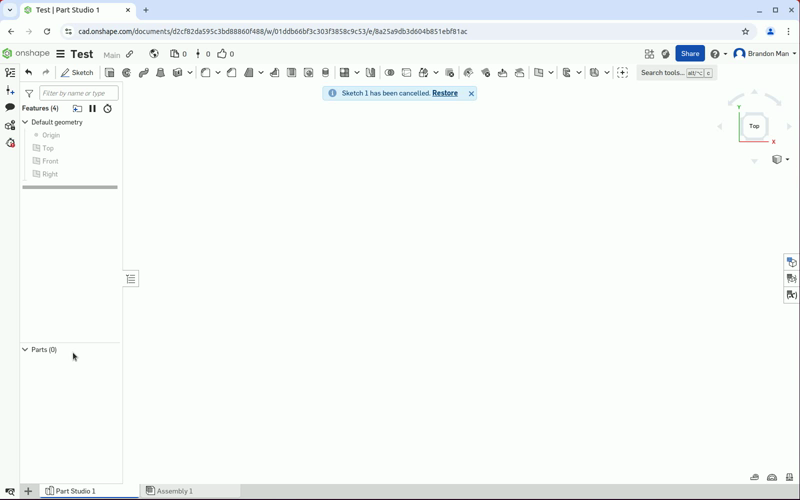
key_down(shift)
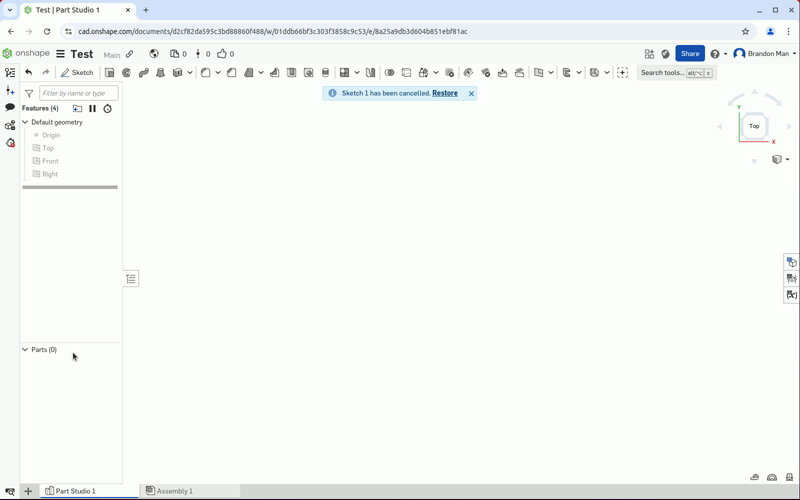
key(up)
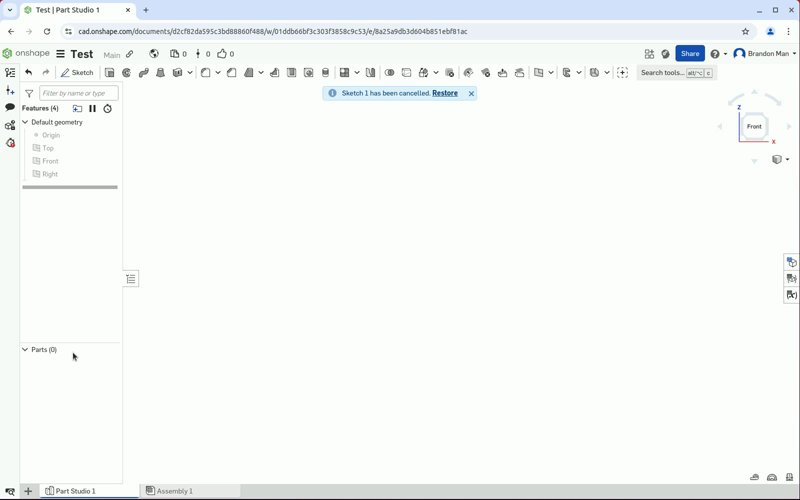
key_up(shift)
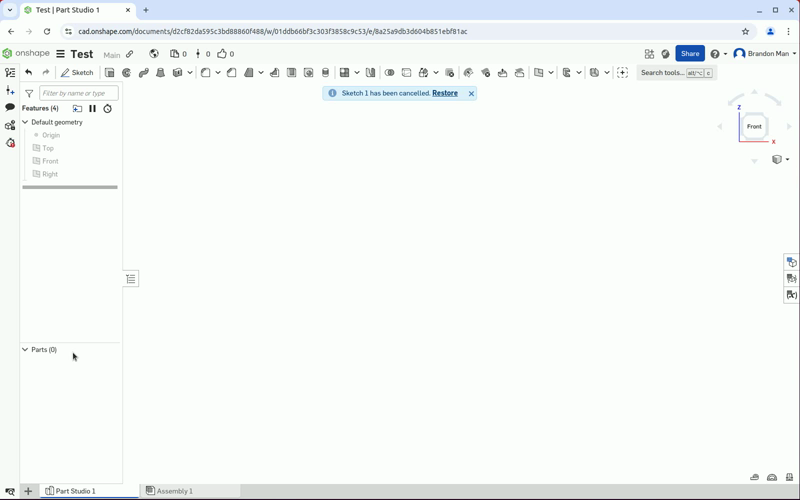
mouse_move(73, 352)
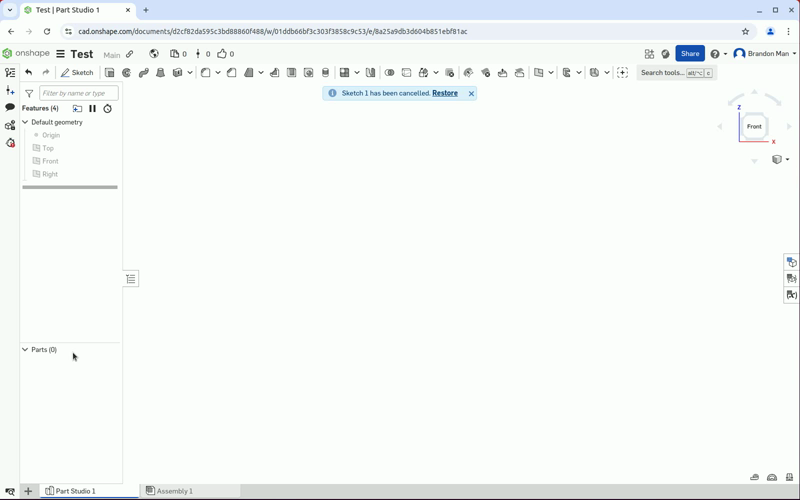
key(shift+y)
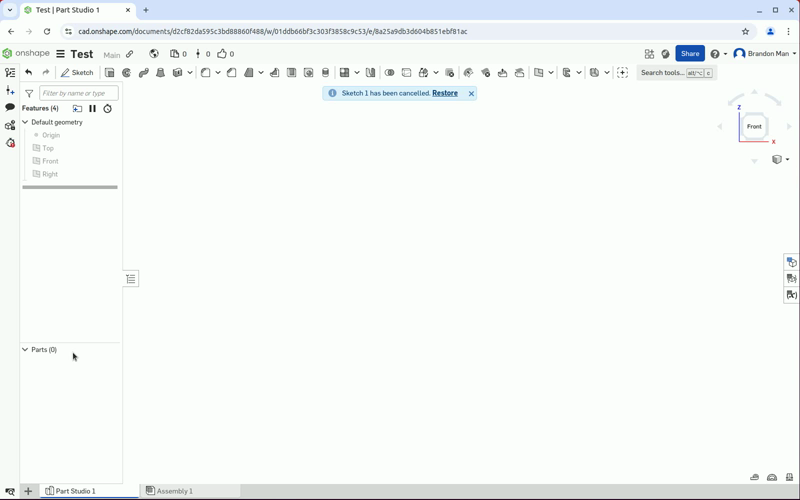
key(shift+s)
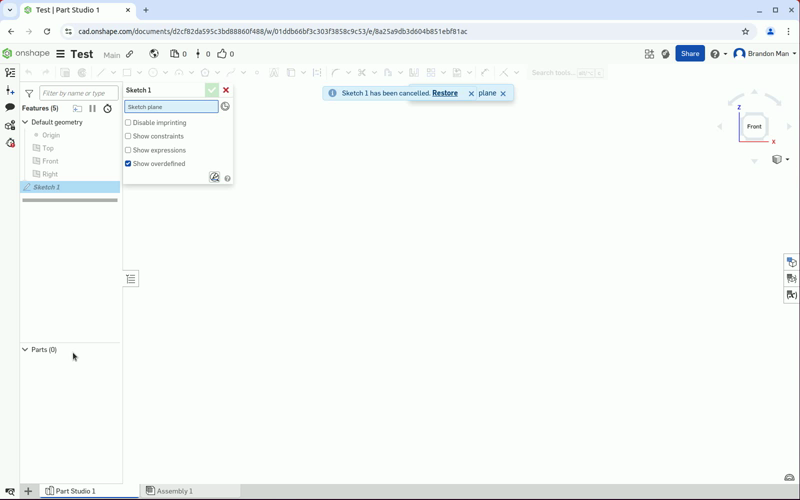
mouse_move(73, 163)
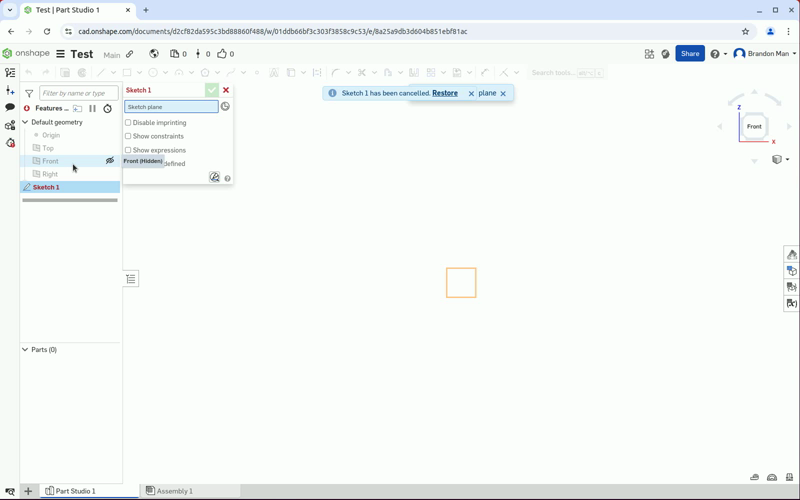
click(73, 163)
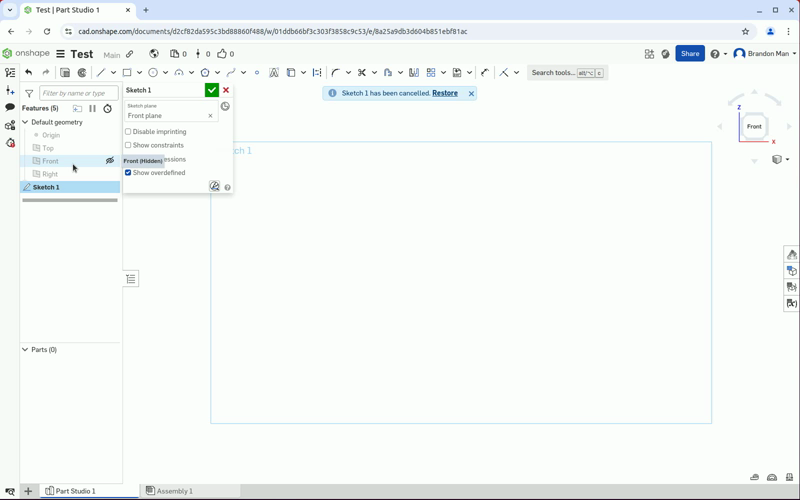
mouse_move(73, 352)
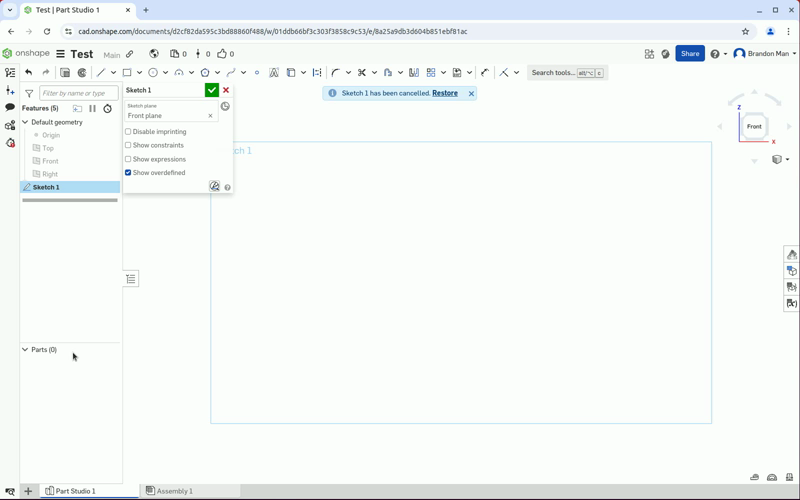
key(y)
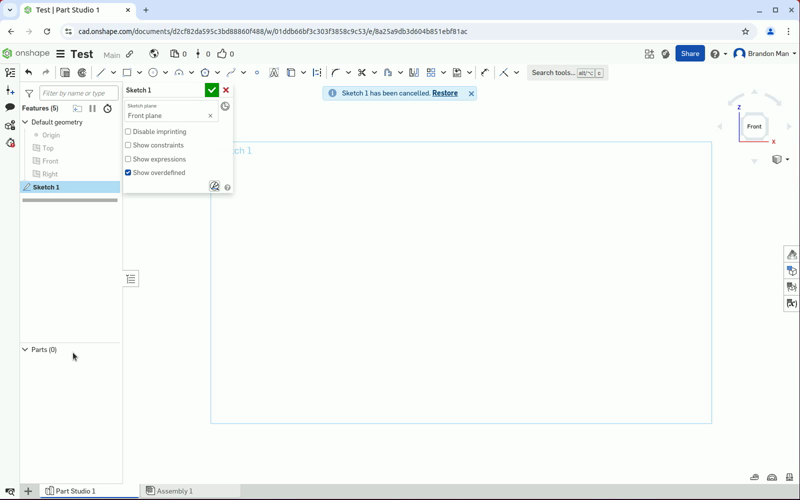
key(l)
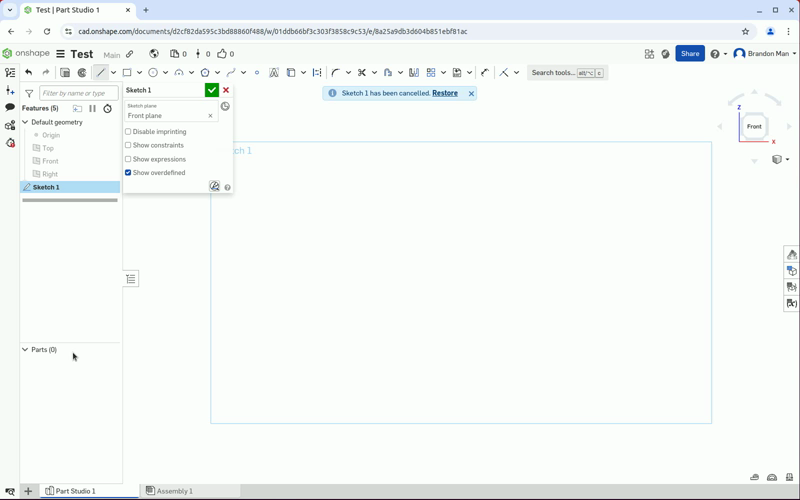
key_down(shift)
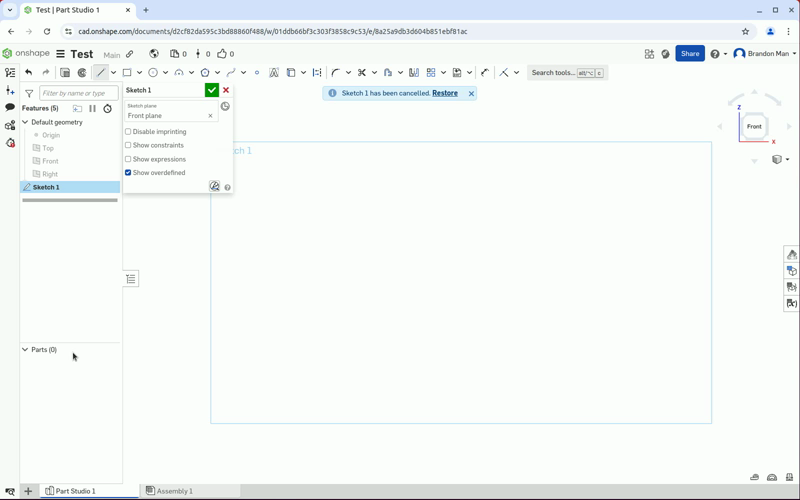
mouse_move(438, 297)
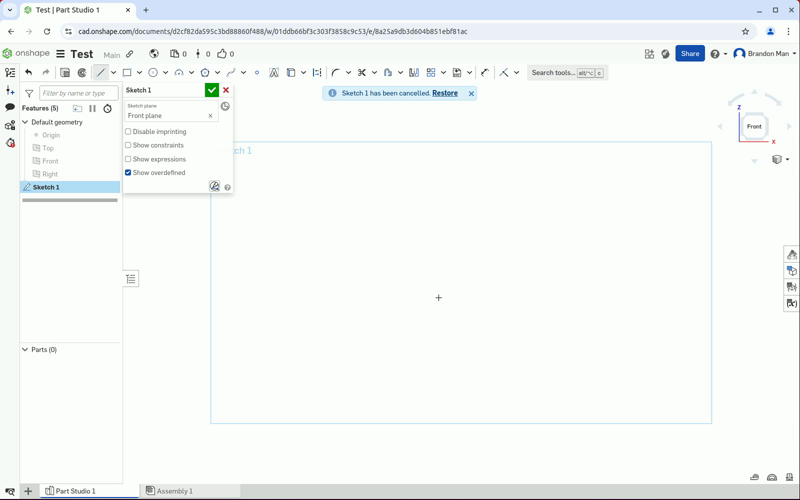
click(438, 297)
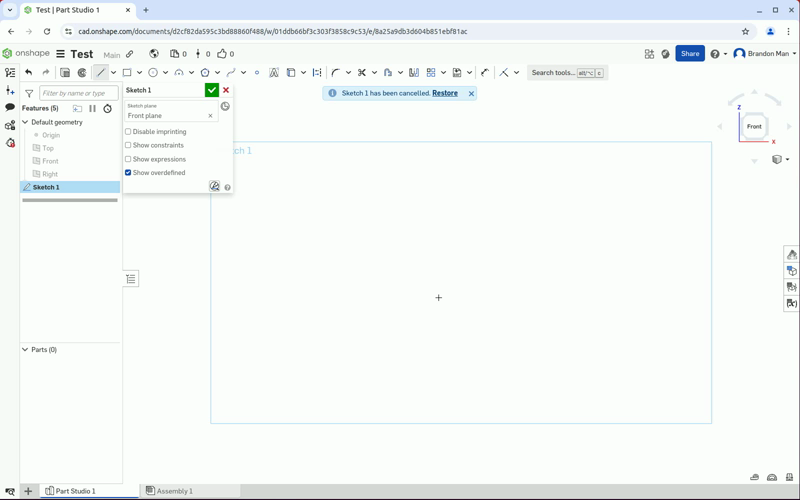
key_up(shift)
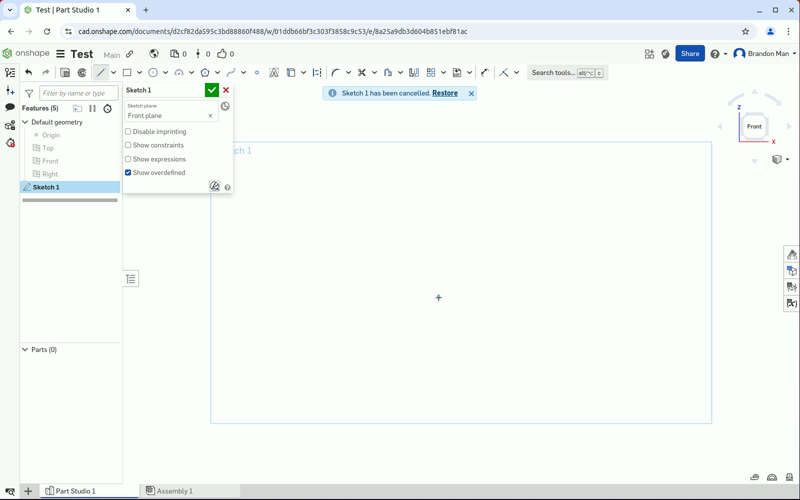
key_down(shift)
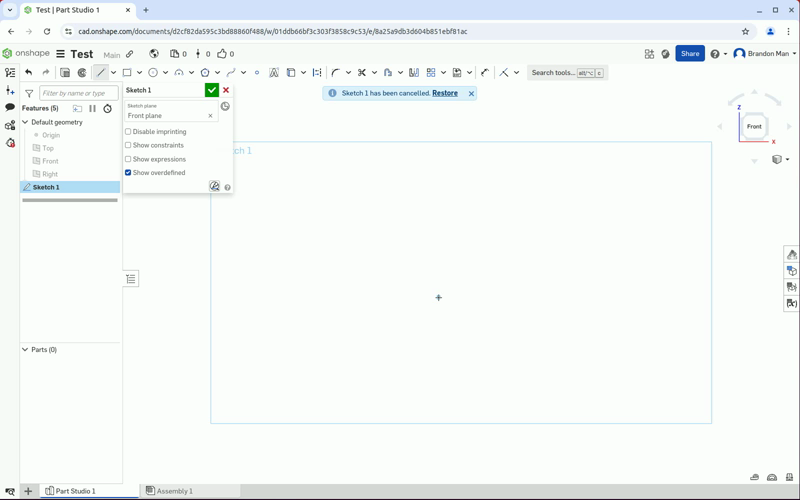
mouse_move(468, 297)
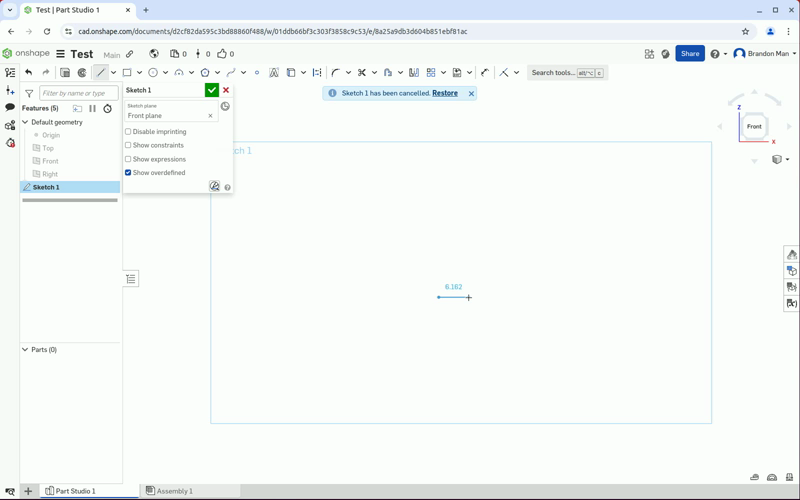
mouse_move(495, 297)
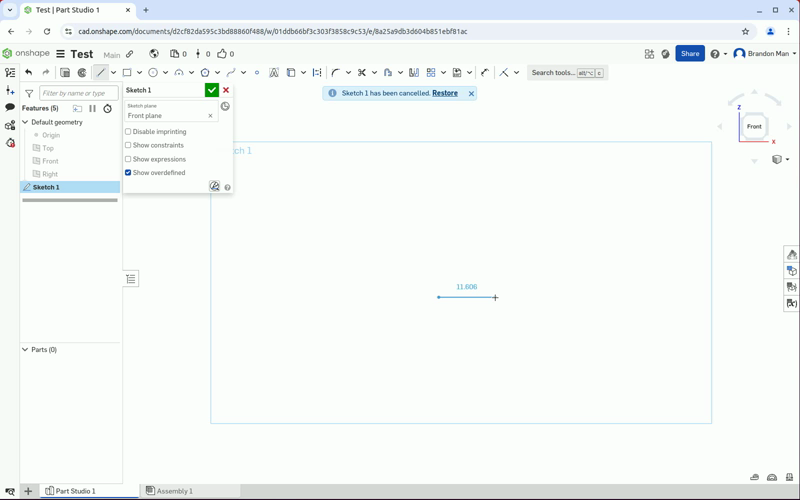
click(495, 297)
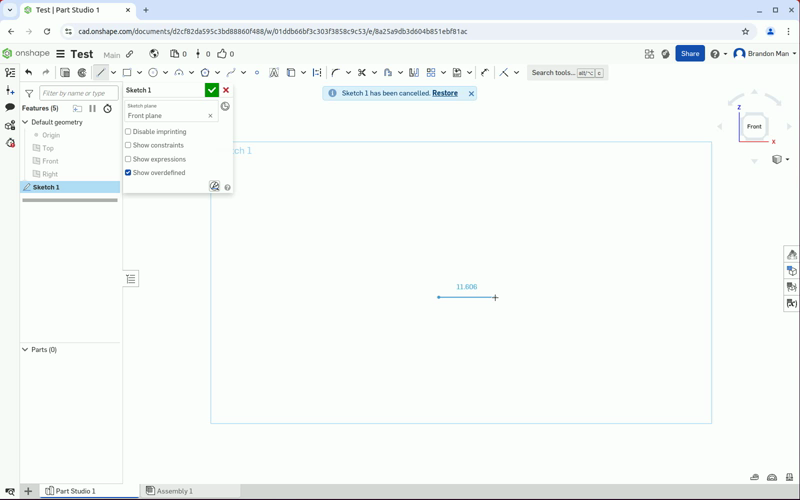
key_up(shift)
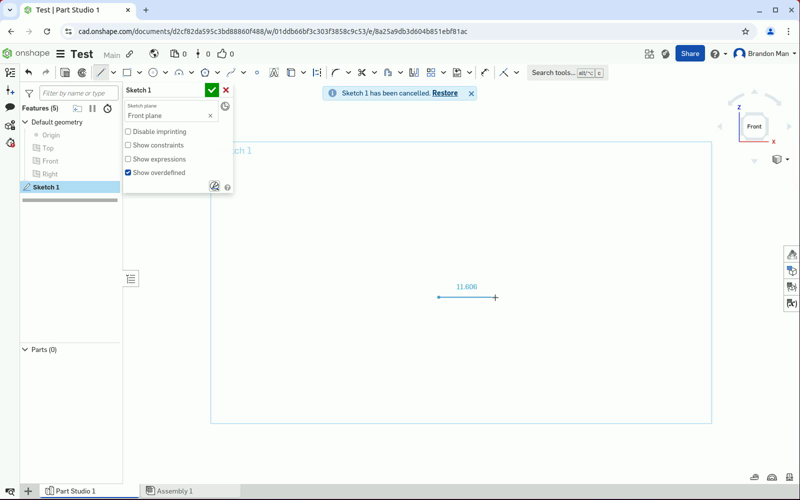
key_down(shift)
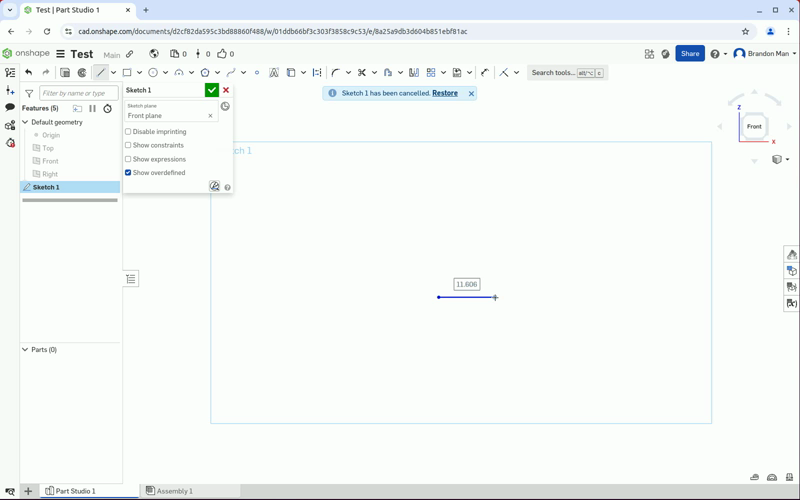
mouse_move(525, 297)
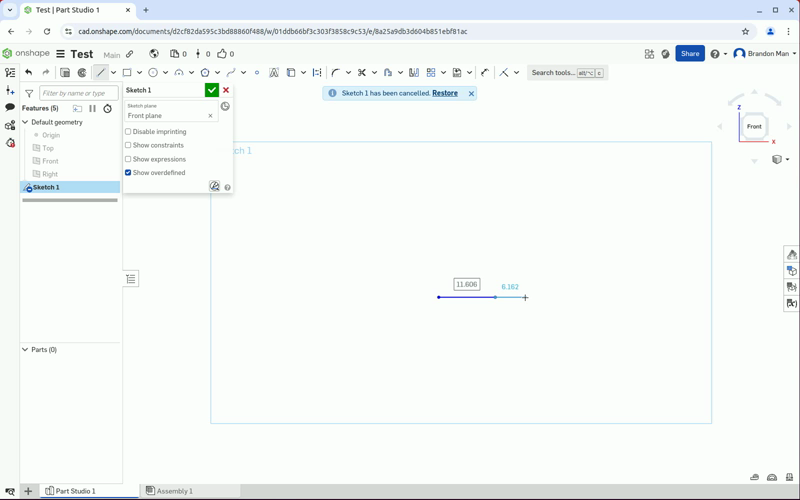
mouse_move(495, 268)
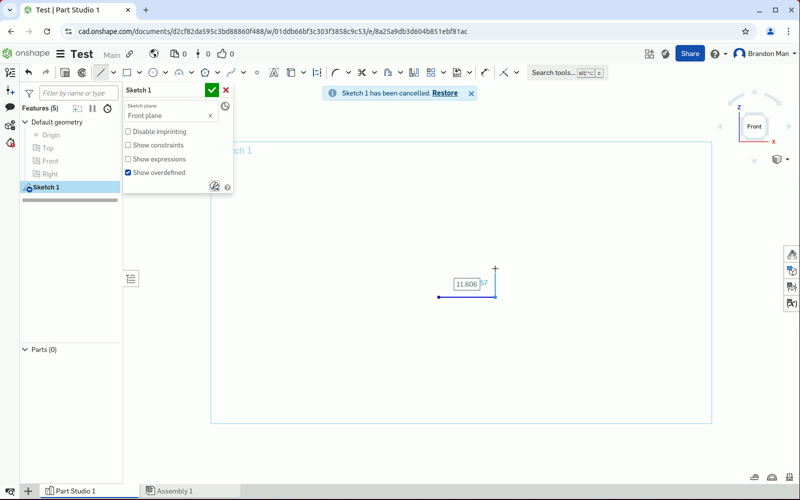
click(495, 268)
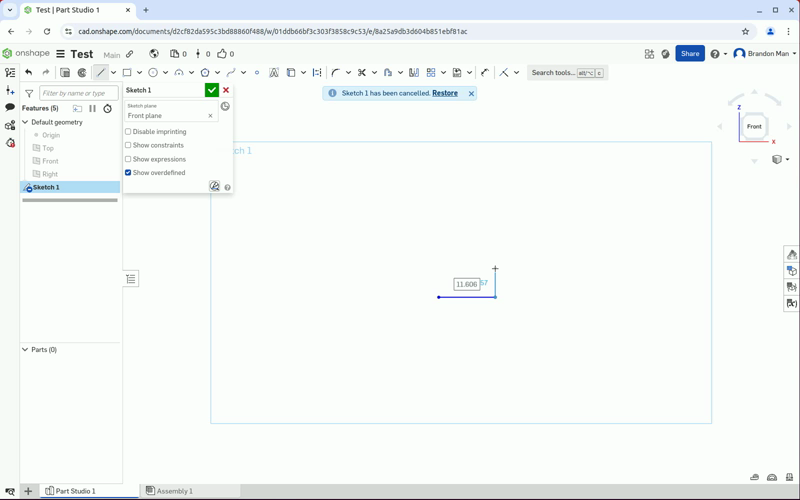
key_up(shift)
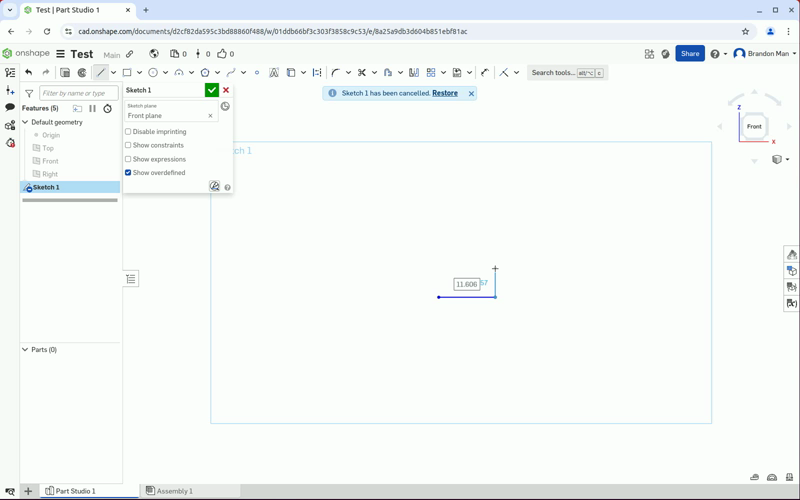
key_down(shift)
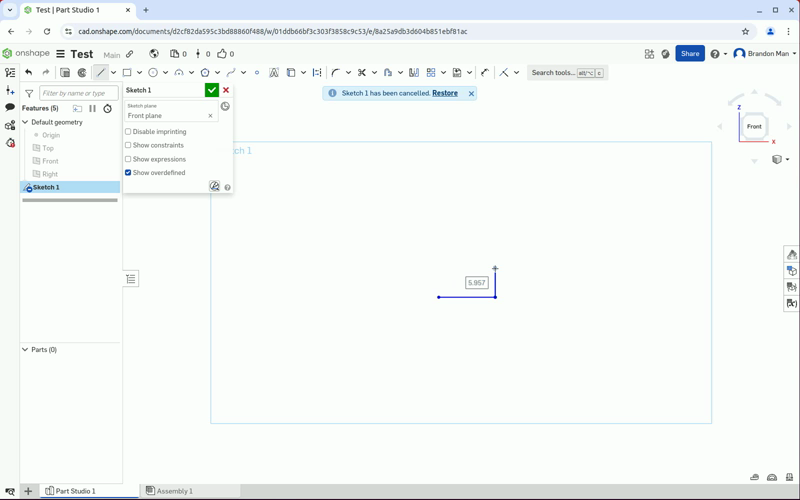
mouse_move(525, 268)
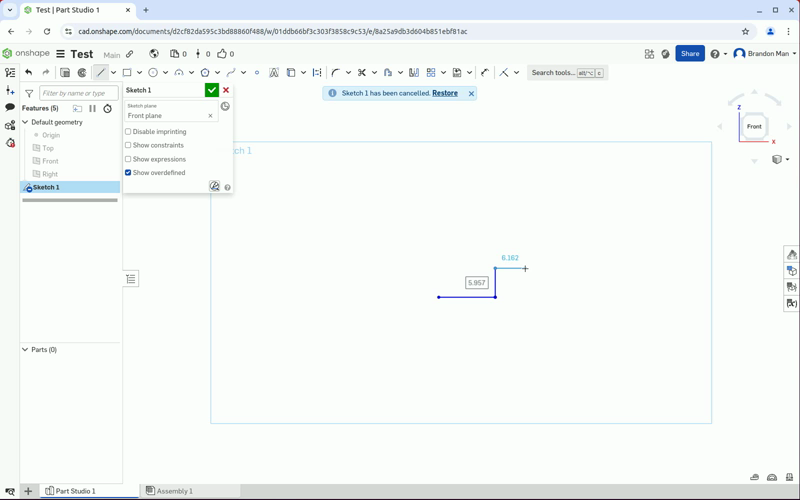
mouse_move(492, 268)
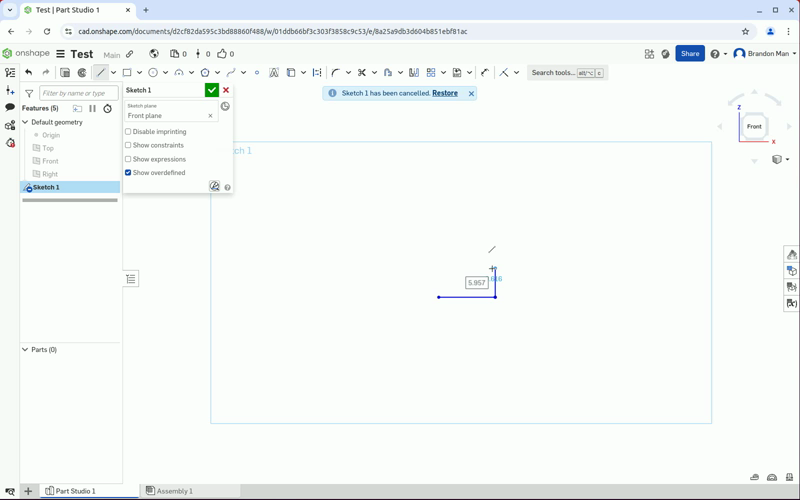
scroll(6)
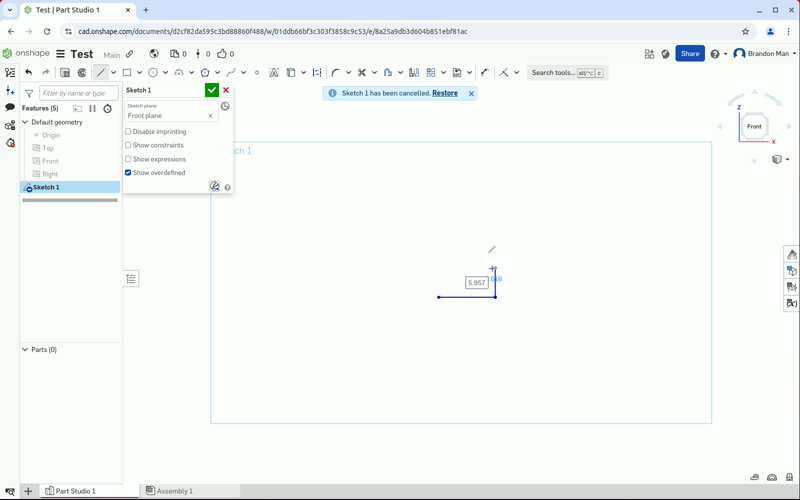
scroll(6)
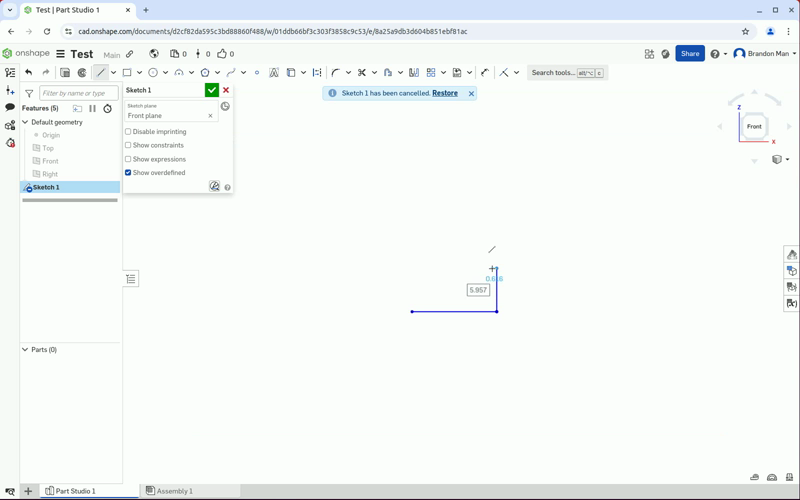
scroll(6)
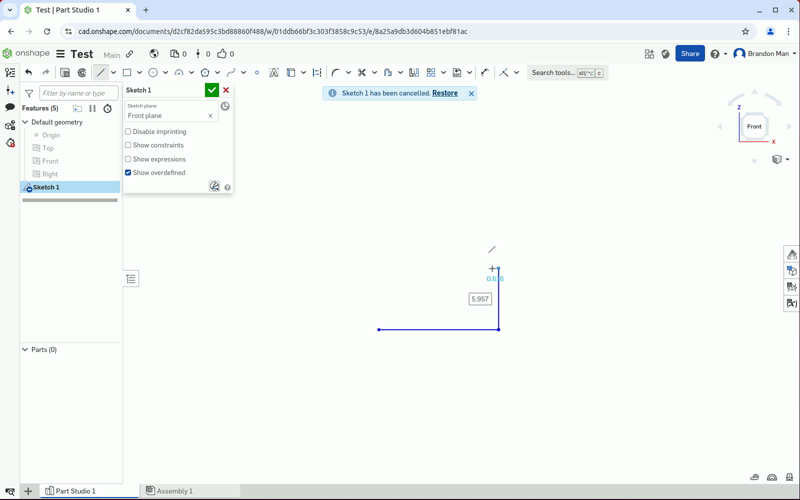
scroll(6)
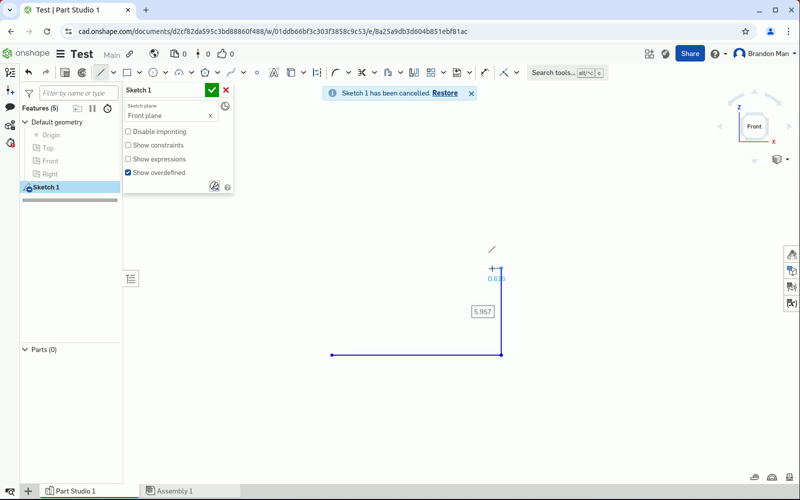
scroll(6)
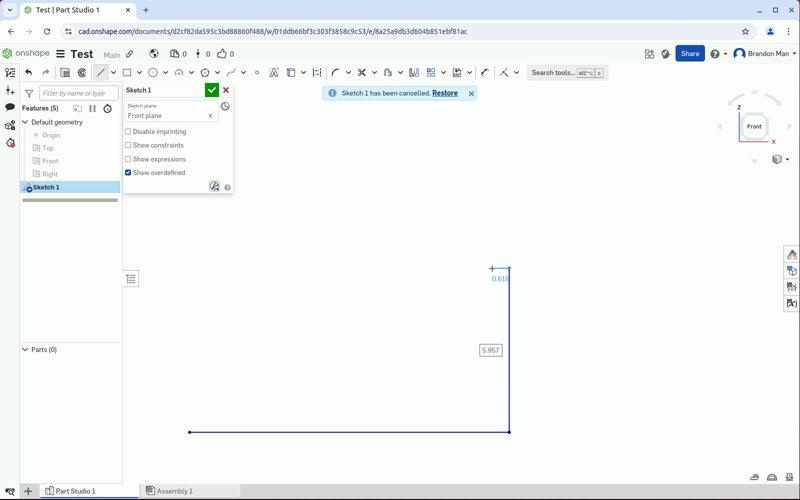
scroll(6)
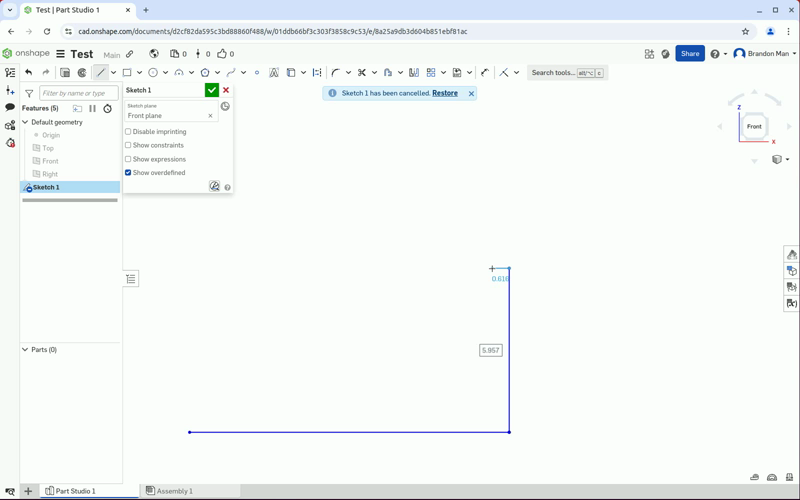
scroll(6)
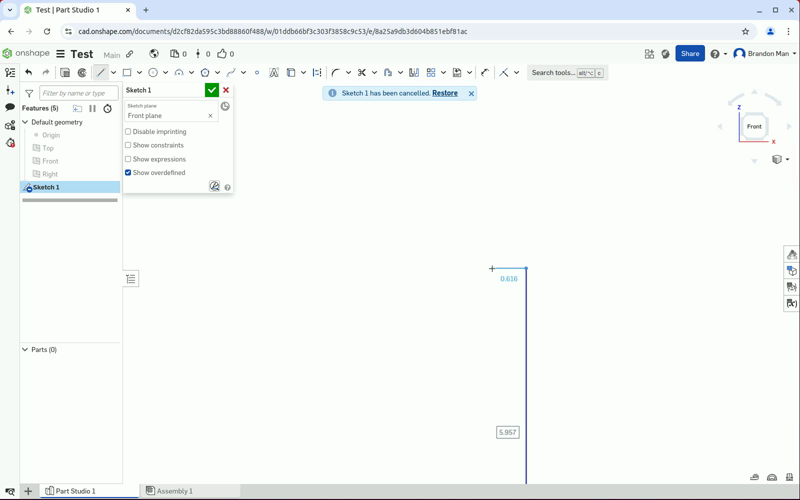
click(492, 268)
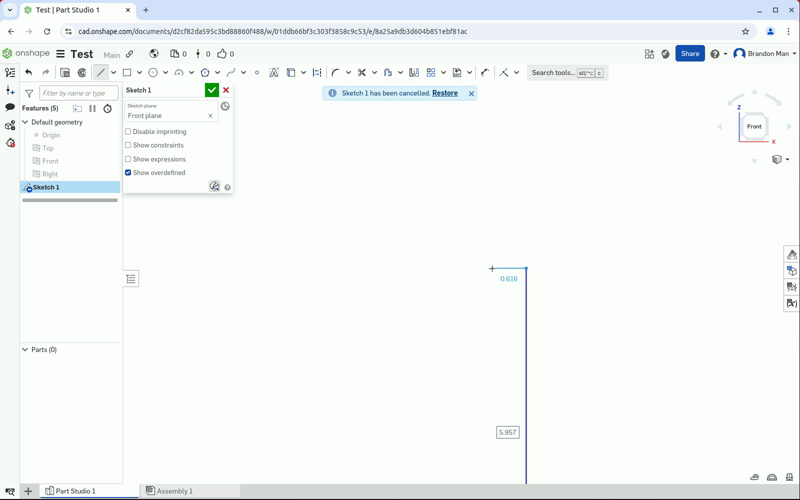
scroll(-6)
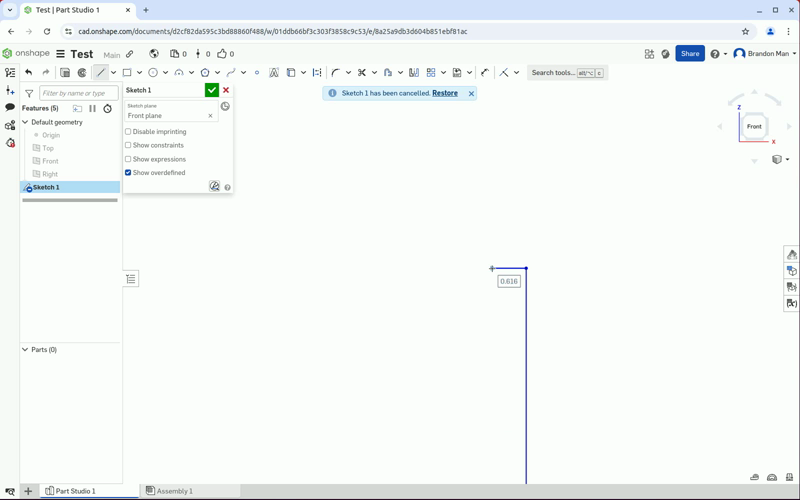
scroll(-6)
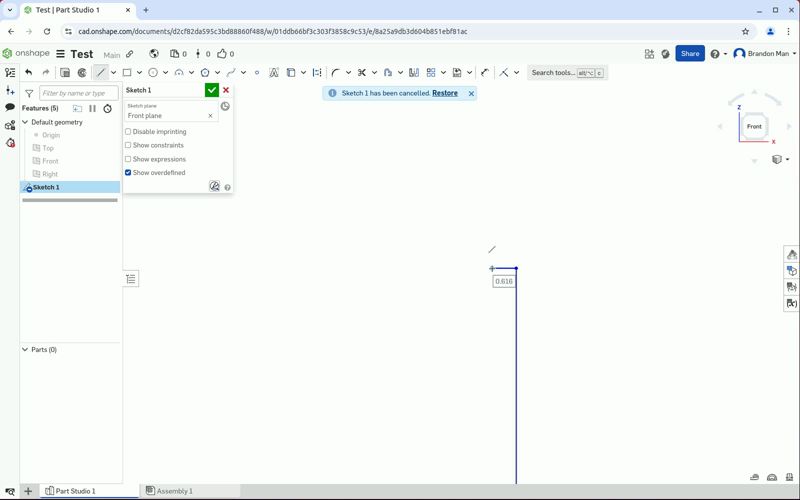
scroll(-6)
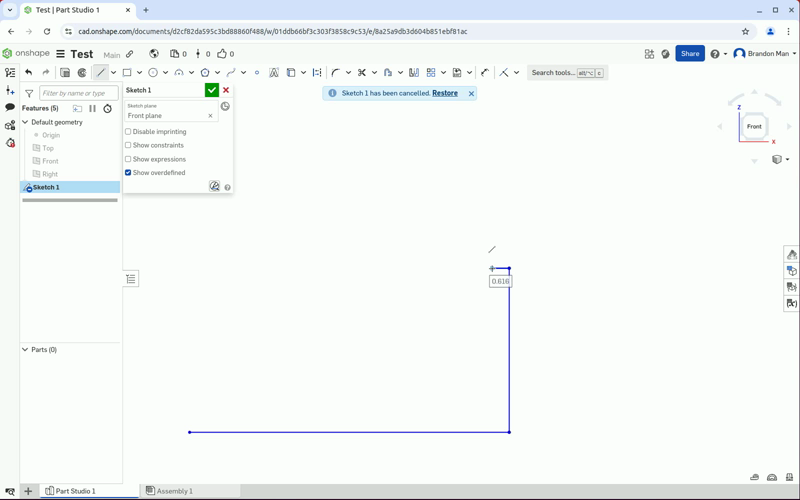
scroll(-6)
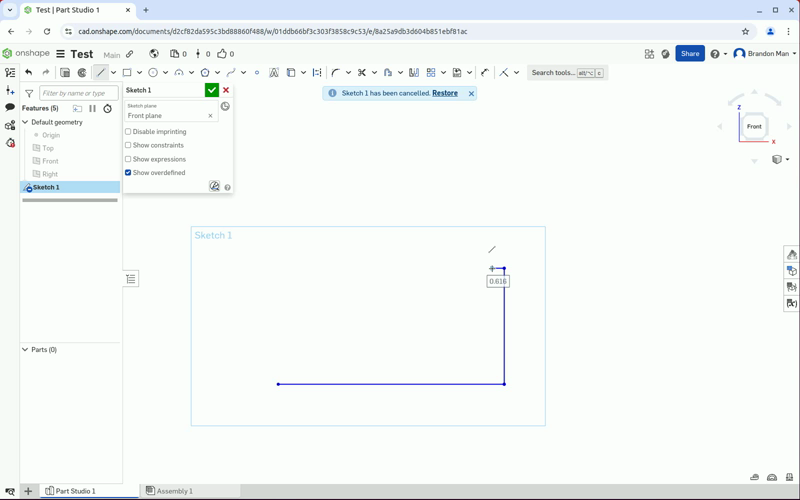
scroll(-6)
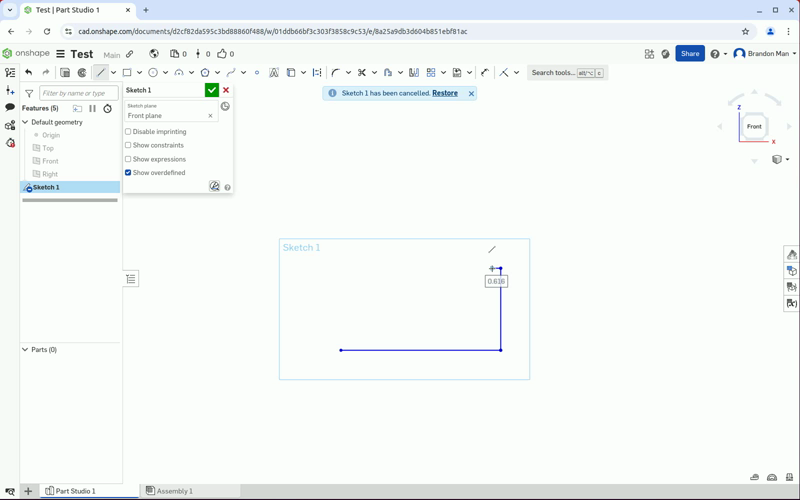
scroll(-6)
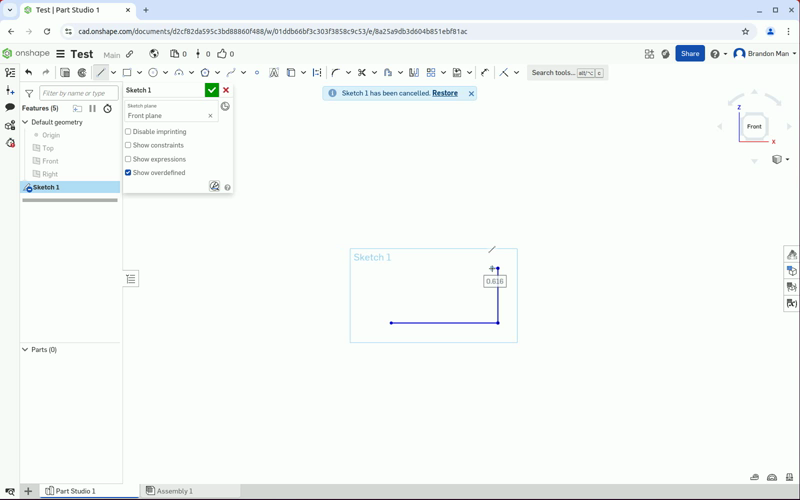
scroll(-6)
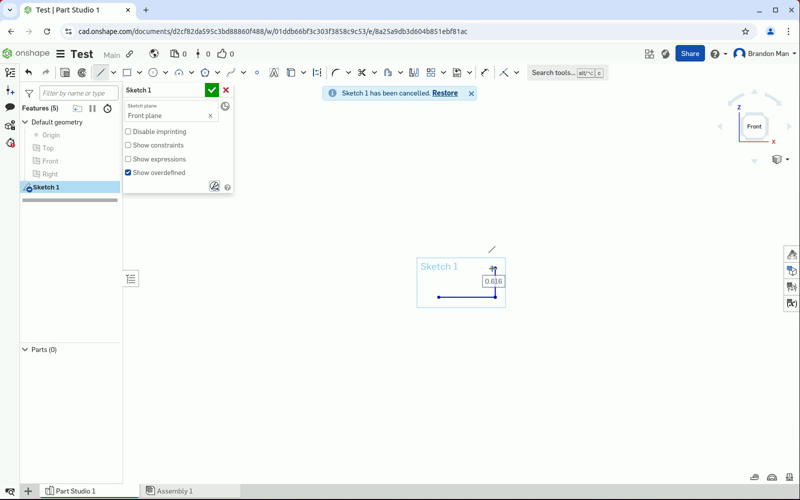
key_up(shift)
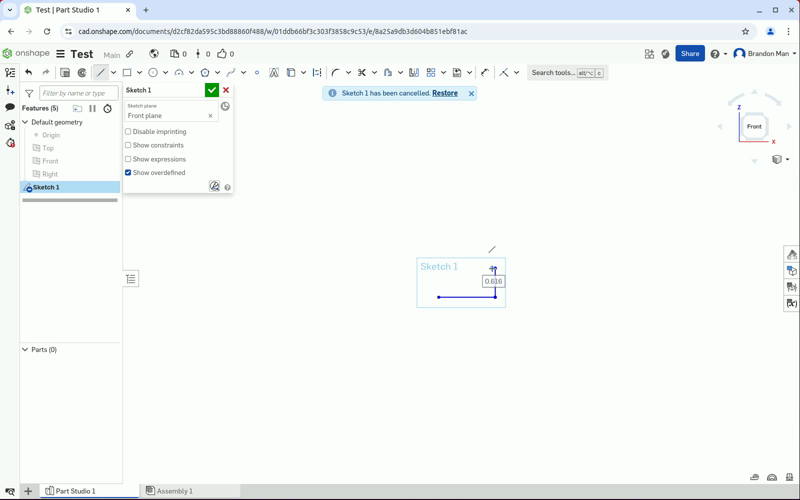
key_down(shift)
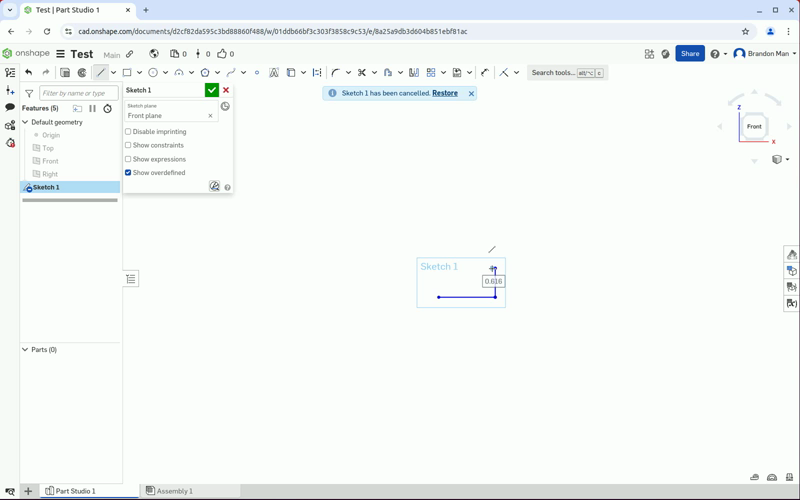
mouse_move(522, 268)
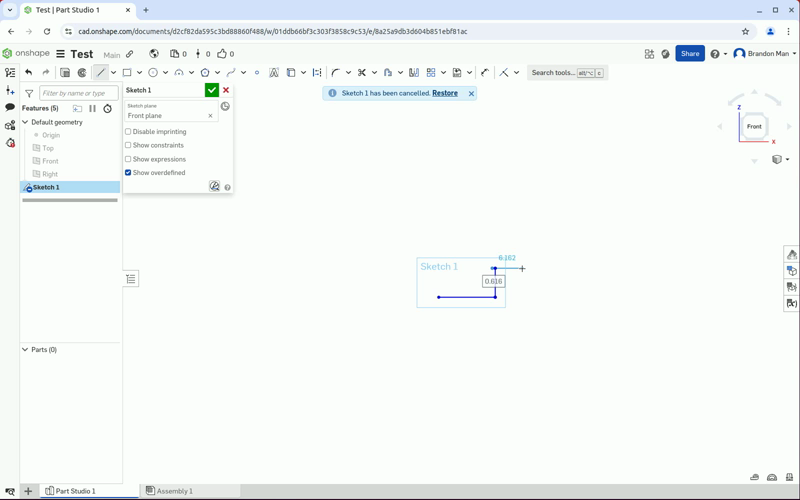
mouse_move(492, 294)
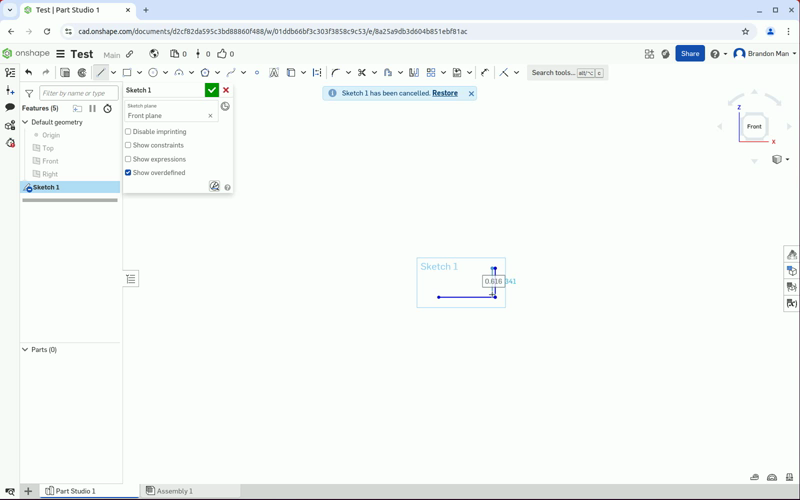
scroll(6)
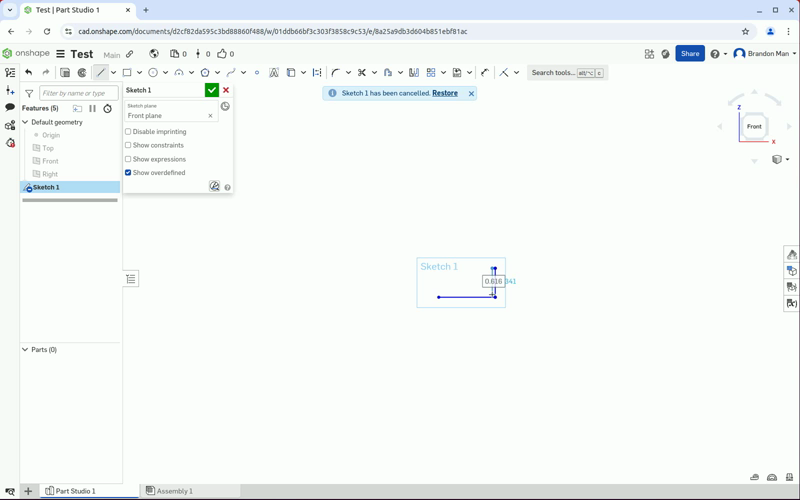
scroll(6)
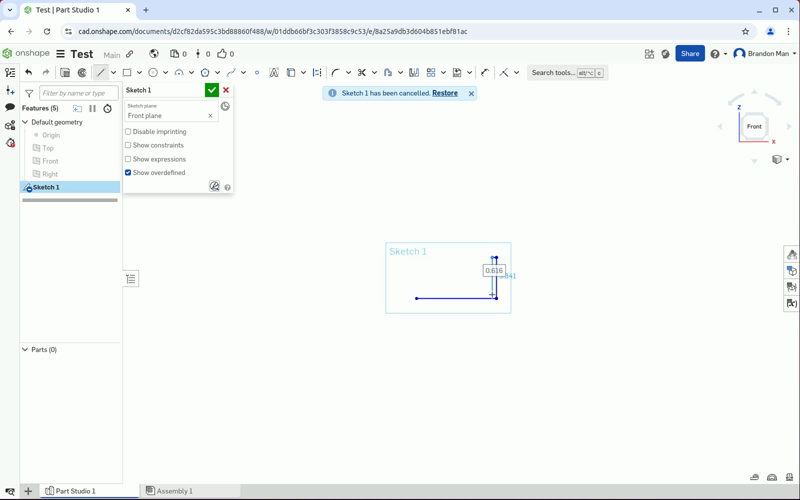
scroll(6)
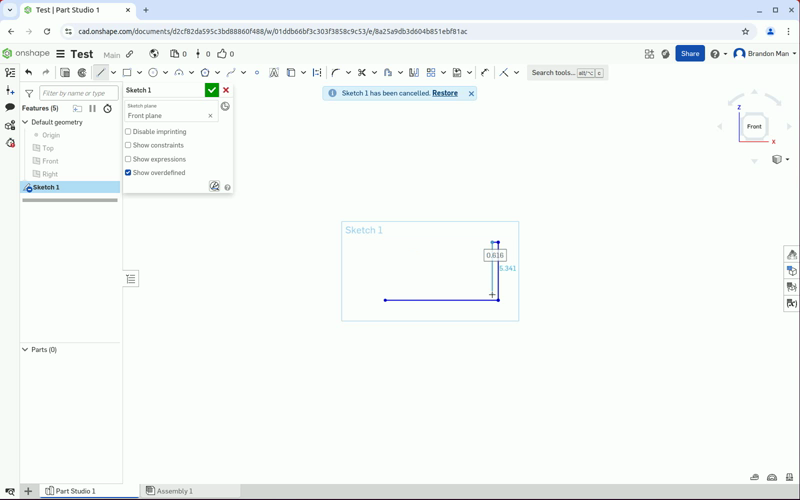
scroll(6)
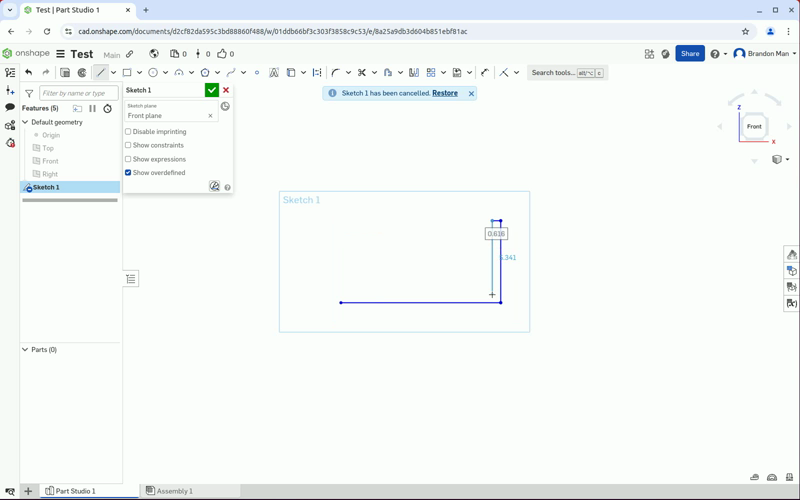
scroll(6)
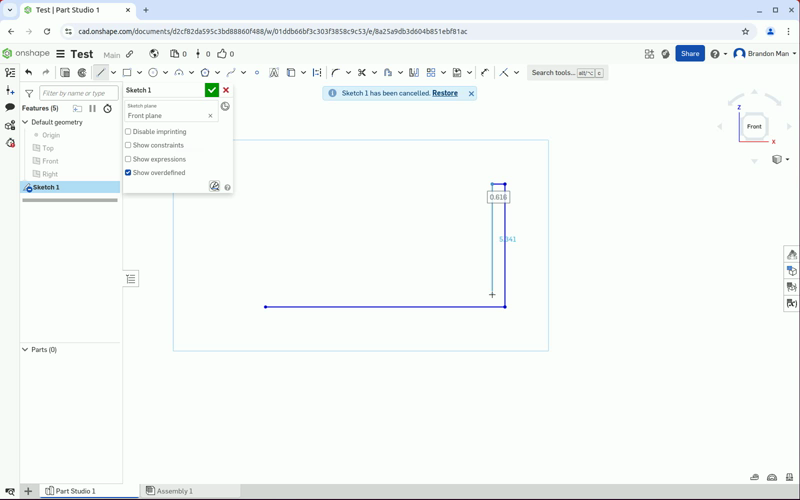
scroll(6)
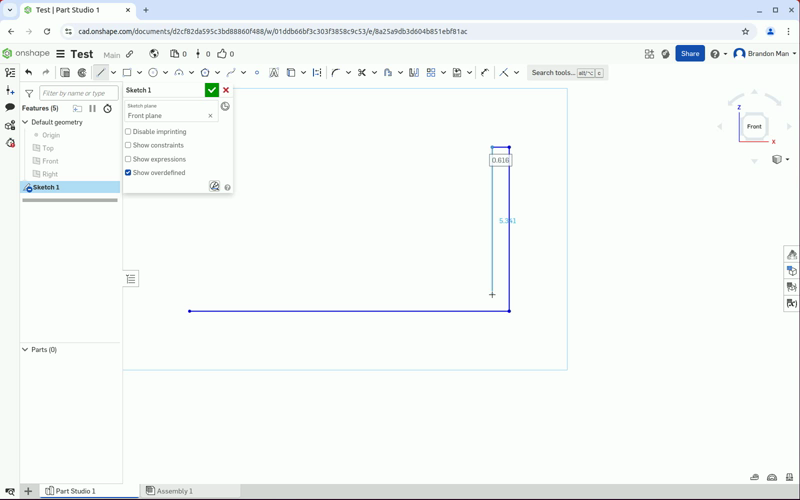
scroll(6)
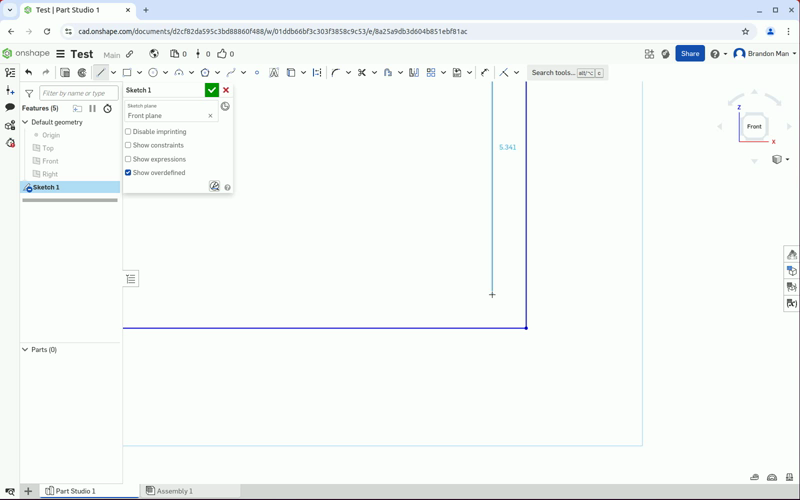
click(492, 294)
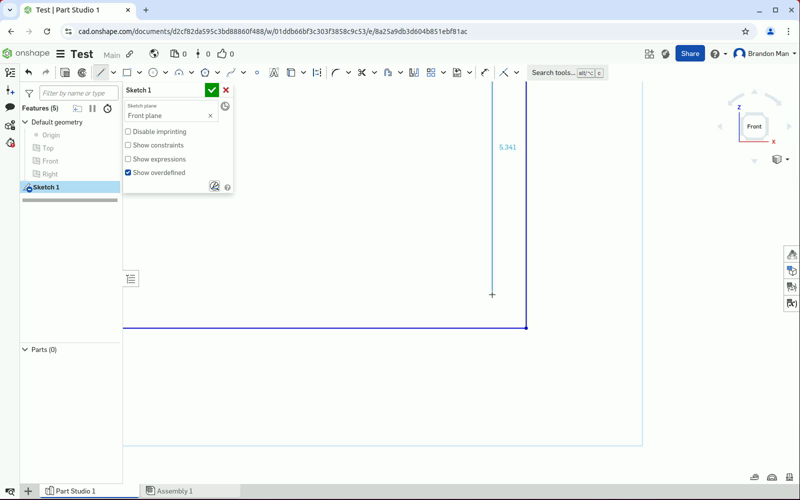
scroll(-6)
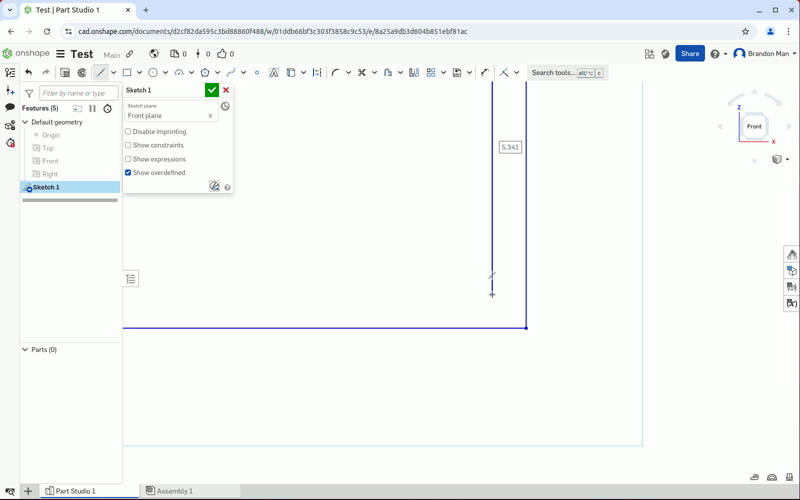
scroll(-6)
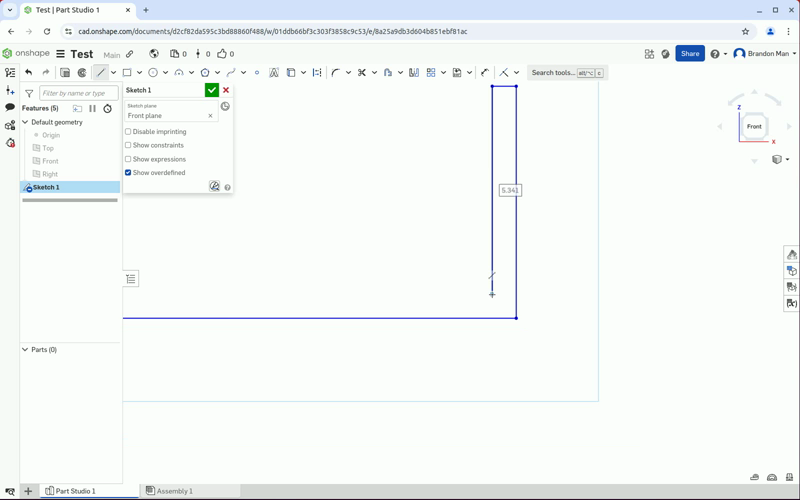
scroll(-6)
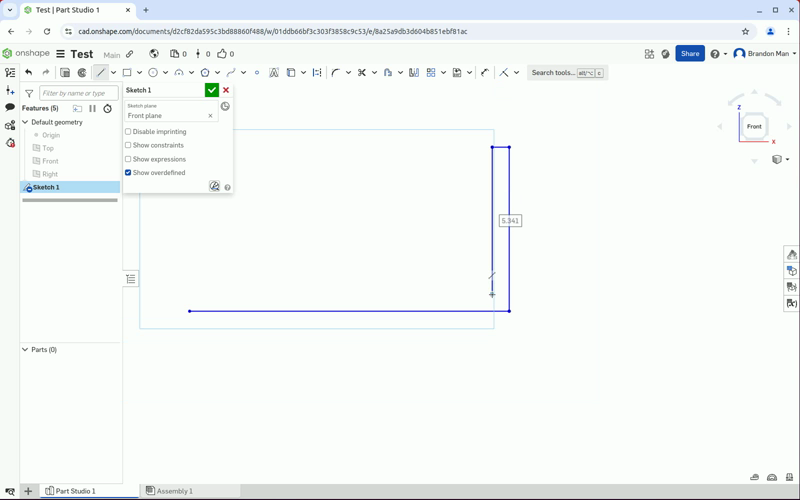
scroll(-6)
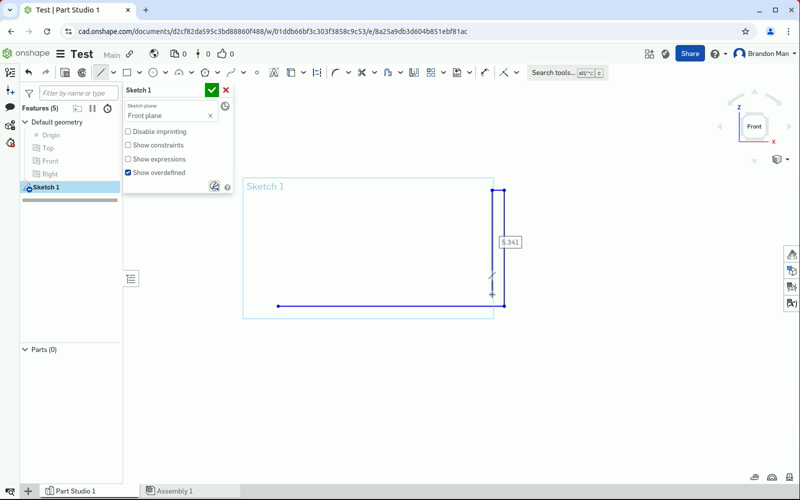
scroll(-6)
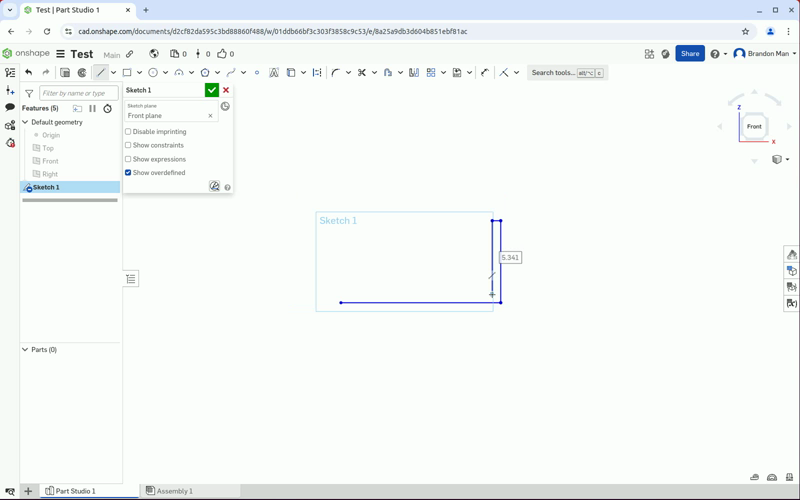
scroll(-6)
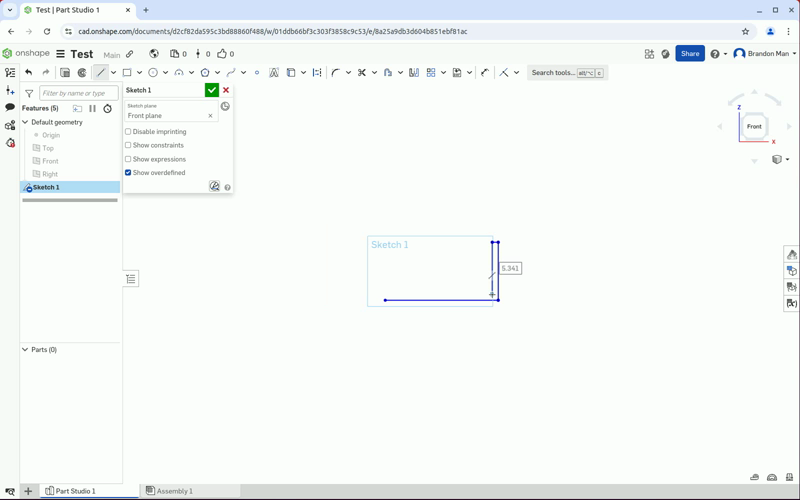
scroll(-6)
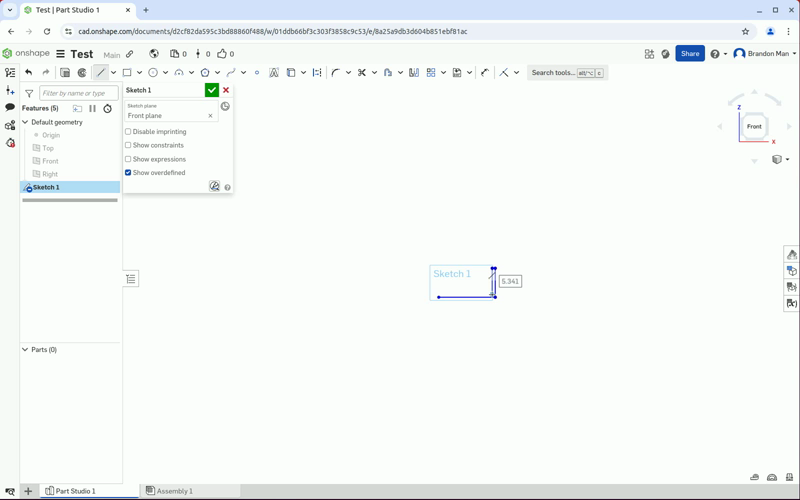
key_up(shift)
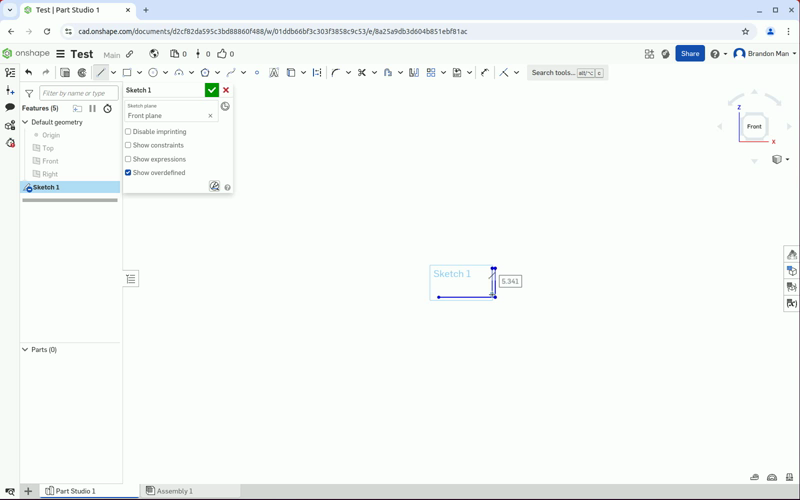
key_down(shift)
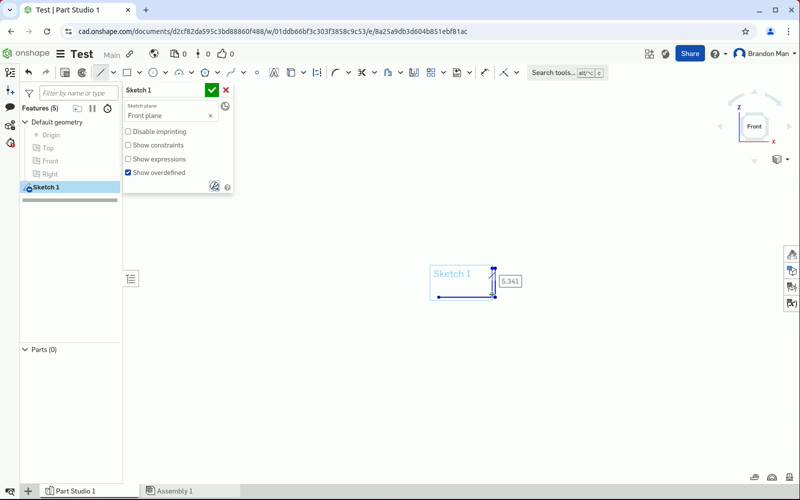
mouse_move(522, 294)
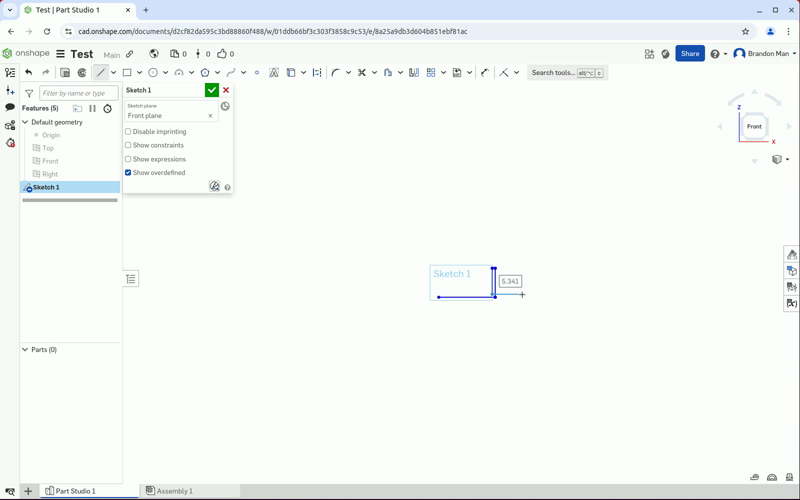
mouse_move(441, 294)
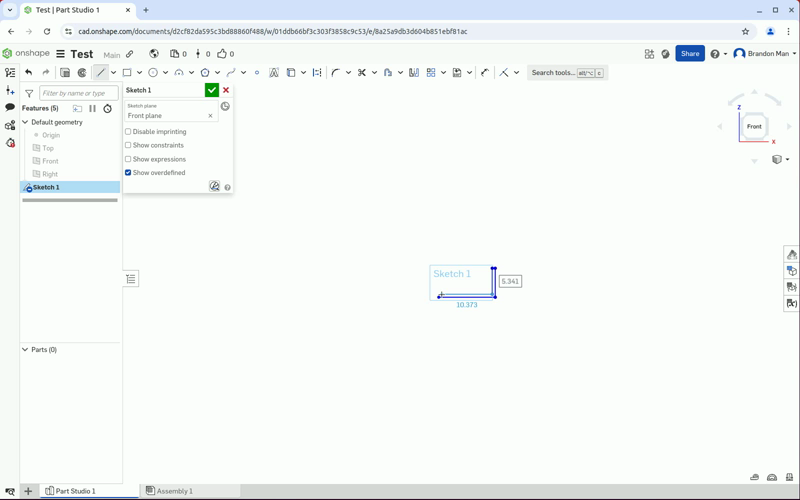
scroll(6)
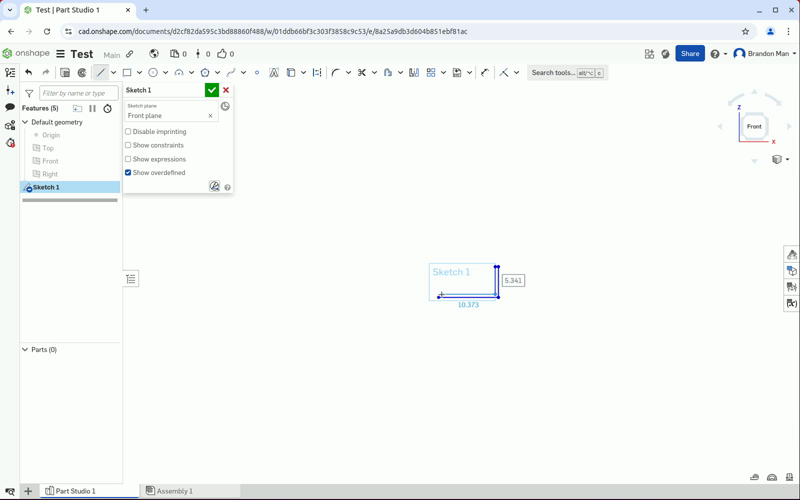
scroll(6)
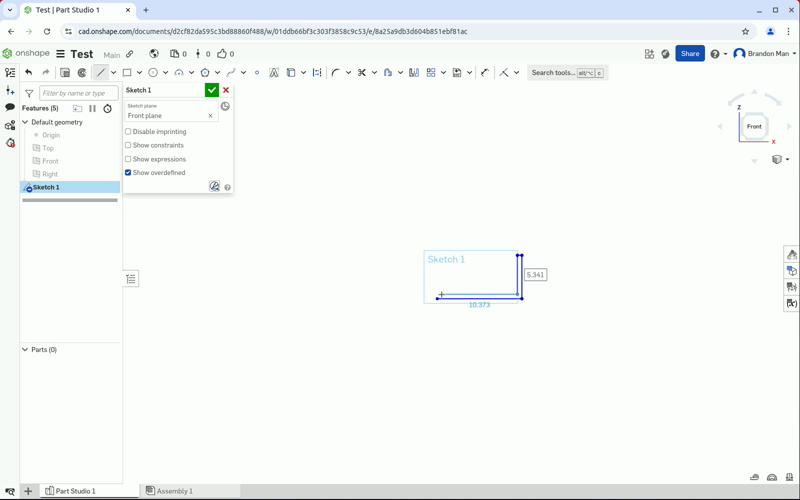
scroll(6)
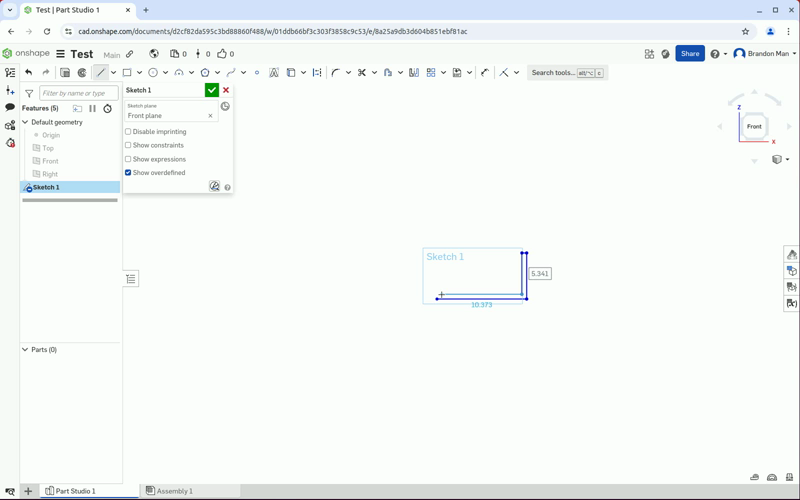
scroll(6)
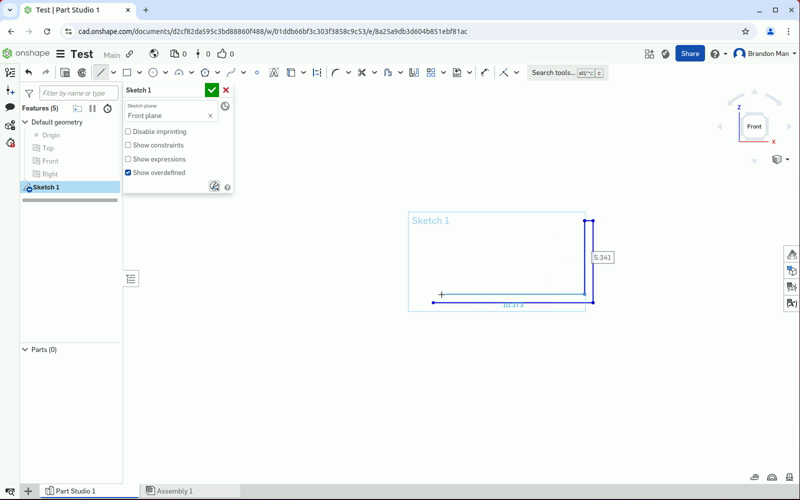
scroll(6)
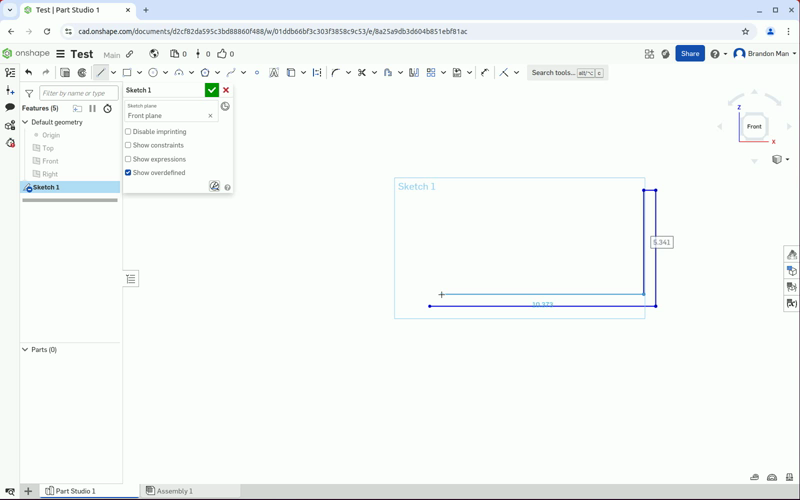
scroll(6)
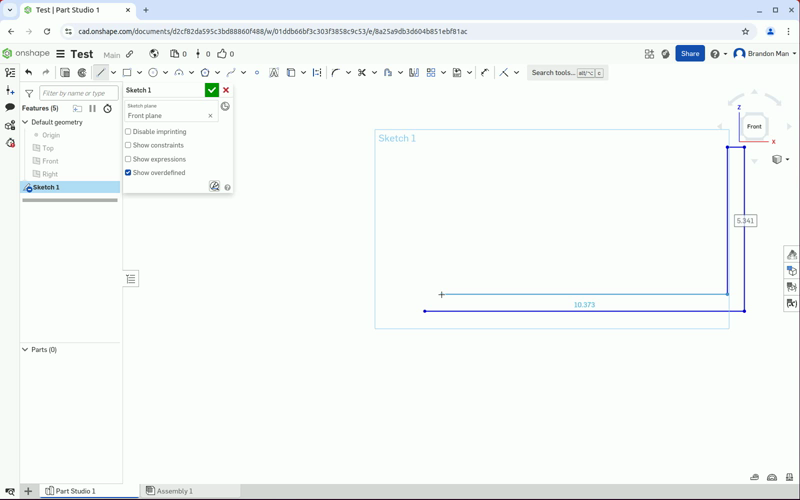
scroll(6)
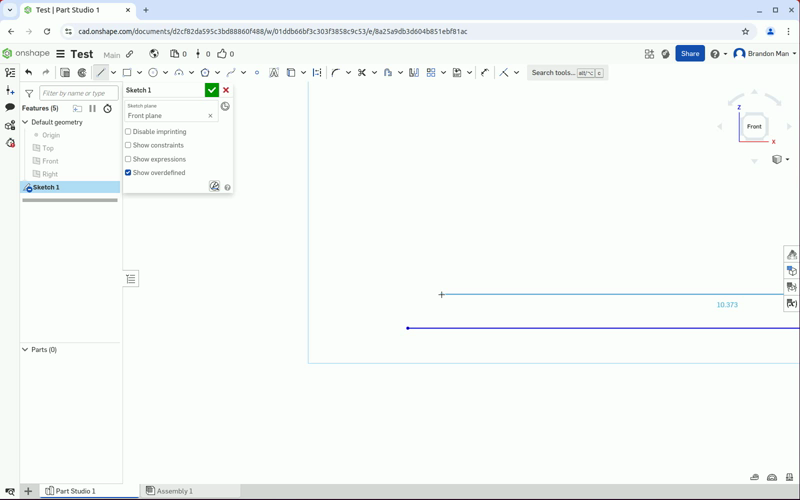
click(441, 294)
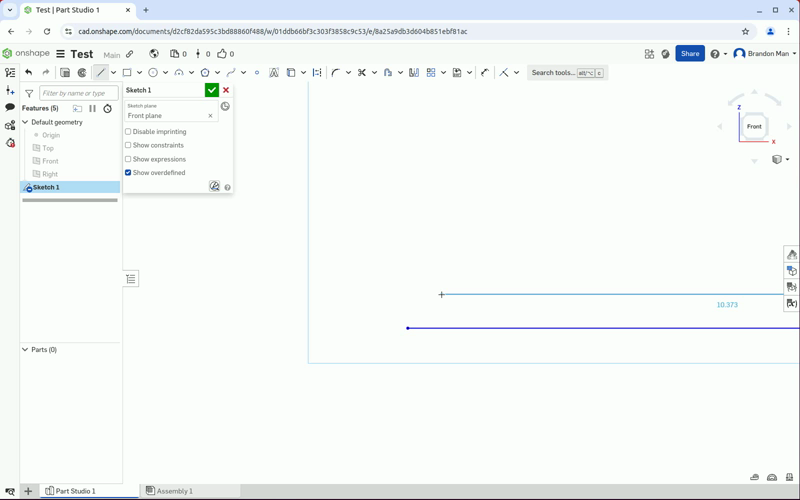
scroll(-6)
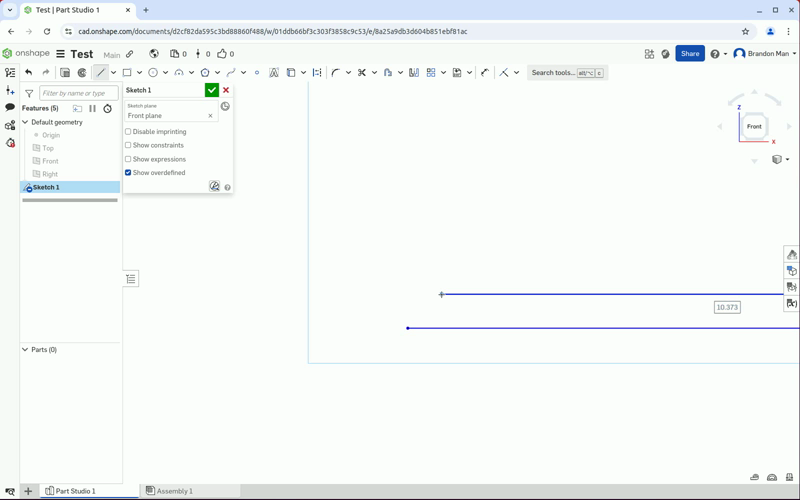
scroll(-6)
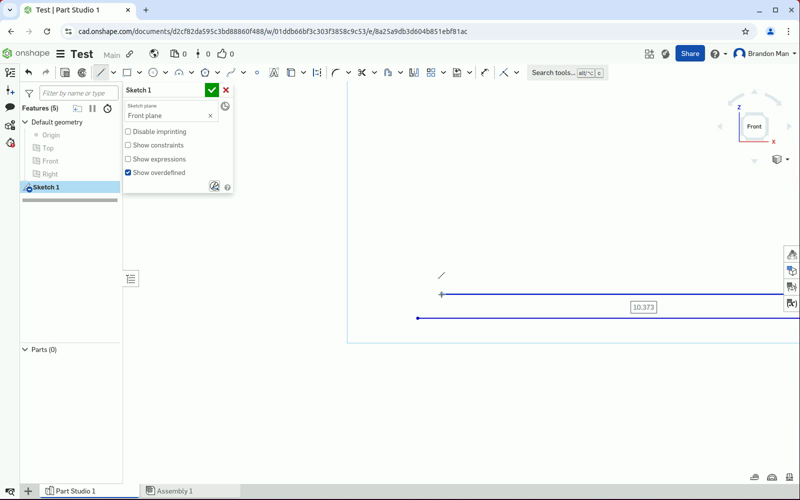
scroll(-6)
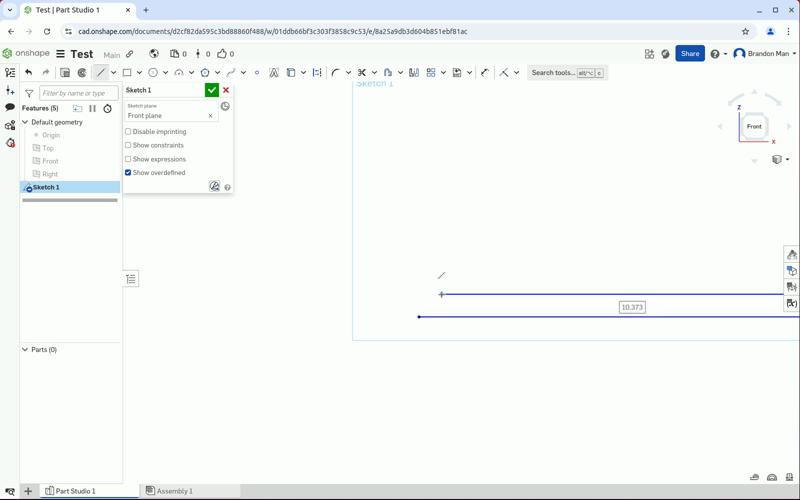
scroll(-6)
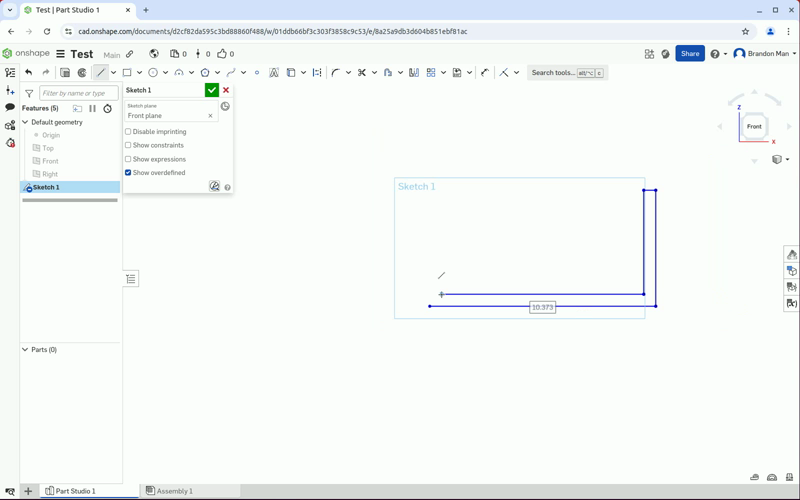
scroll(-6)
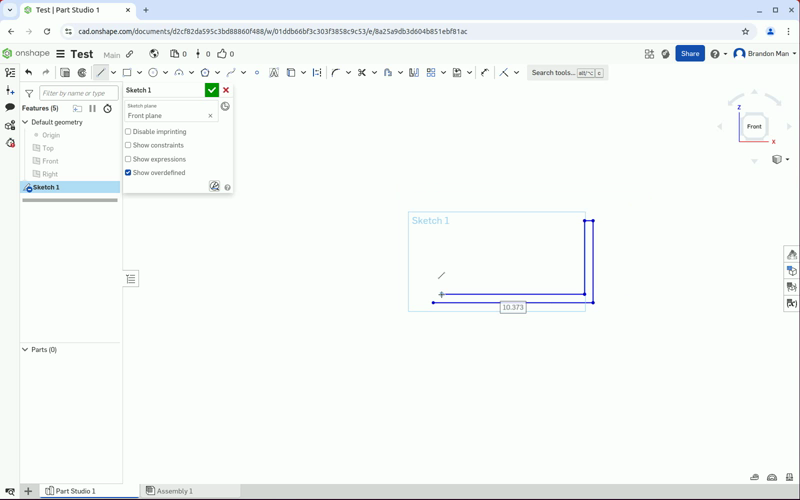
scroll(-6)
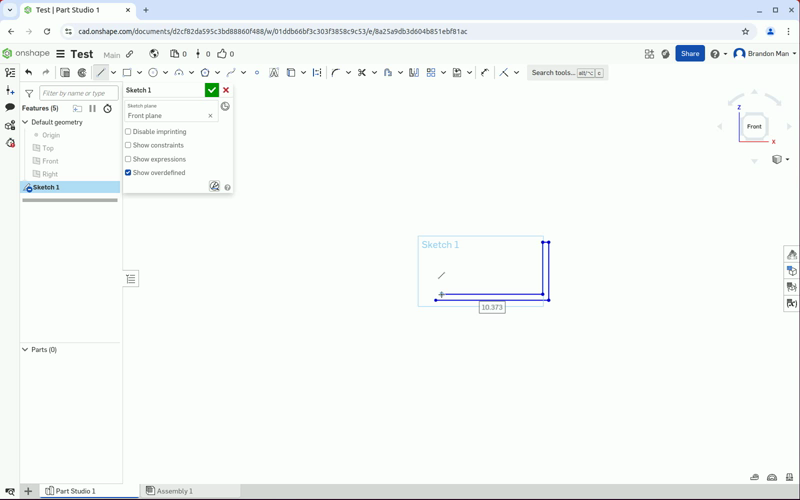
scroll(-6)
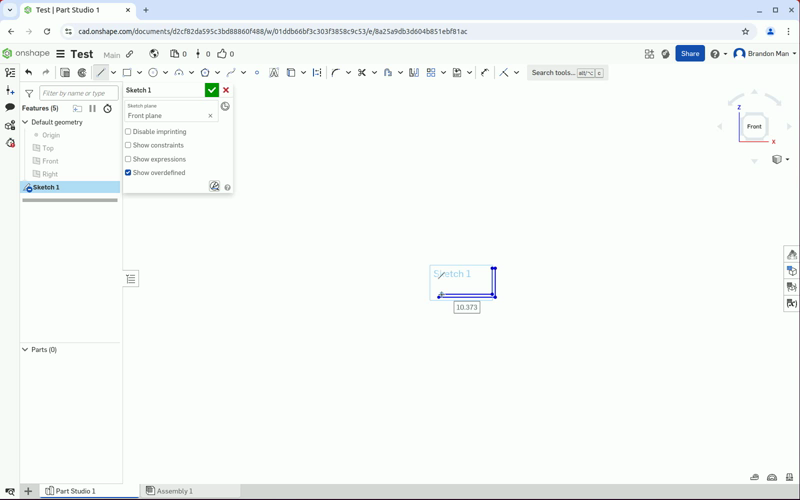
key_up(shift)
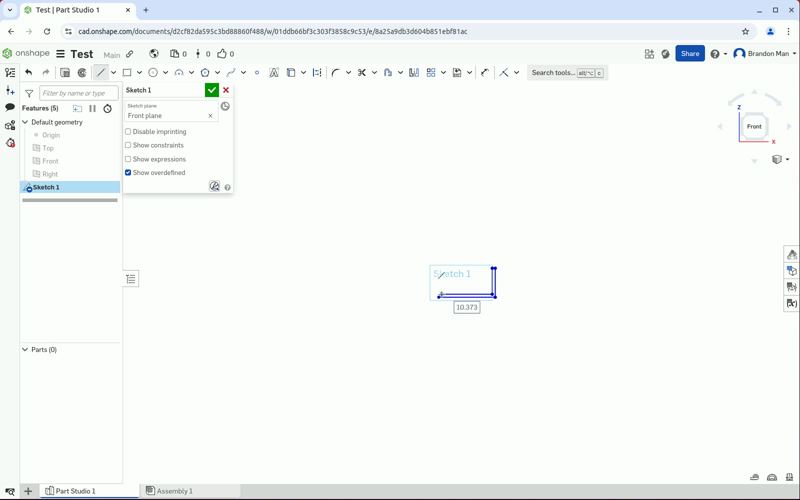
key_down(shift)
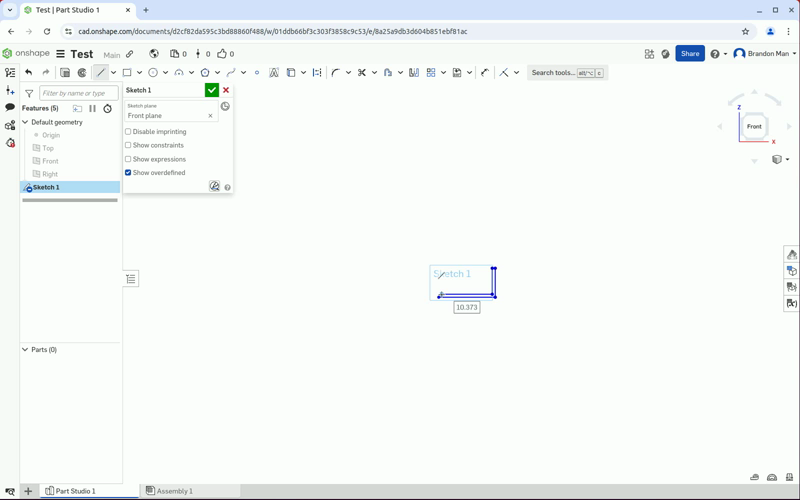
mouse_move(471, 294)
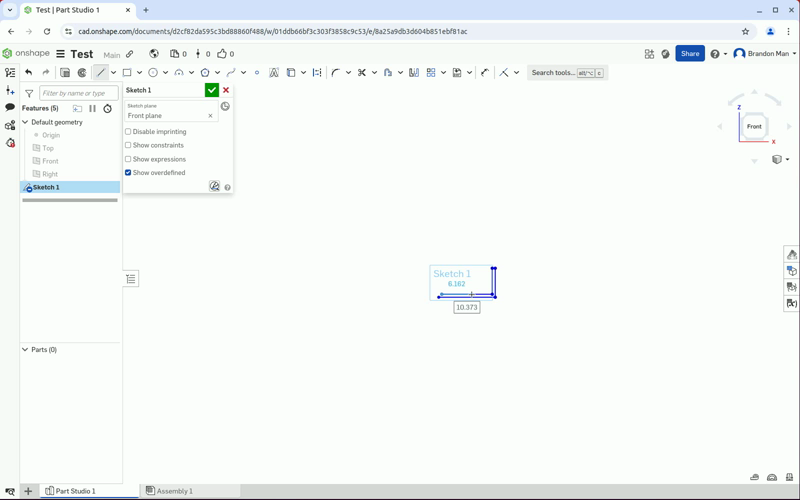
mouse_move(441, 268)
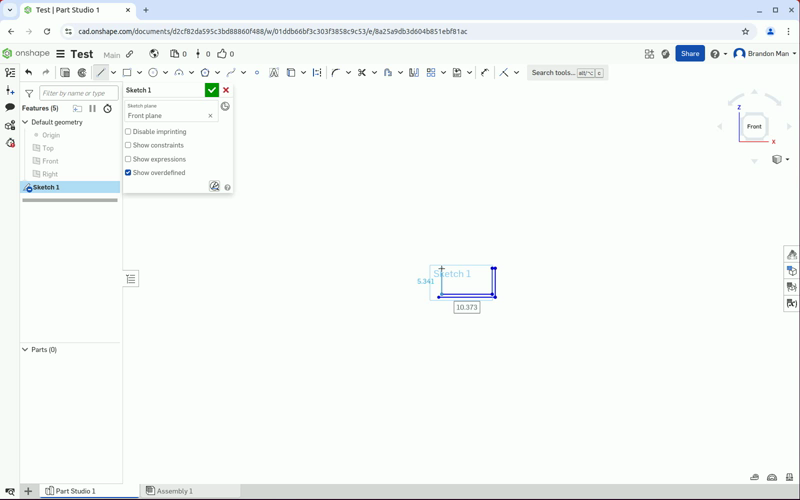
click(441, 268)
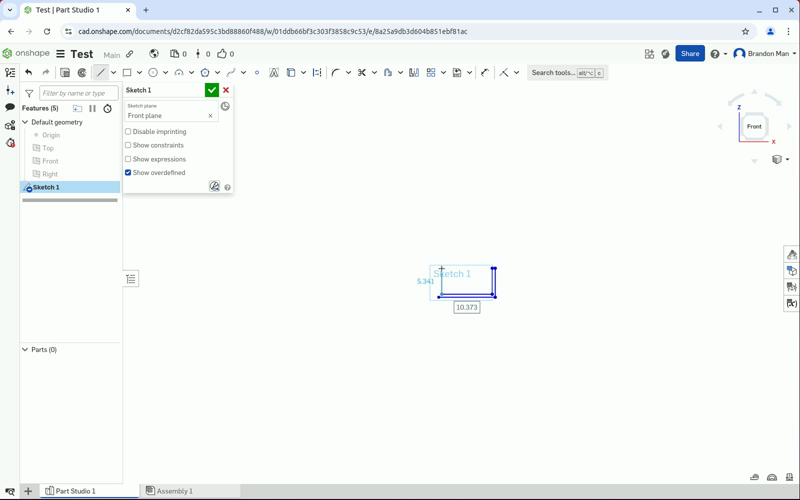
key_up(shift)
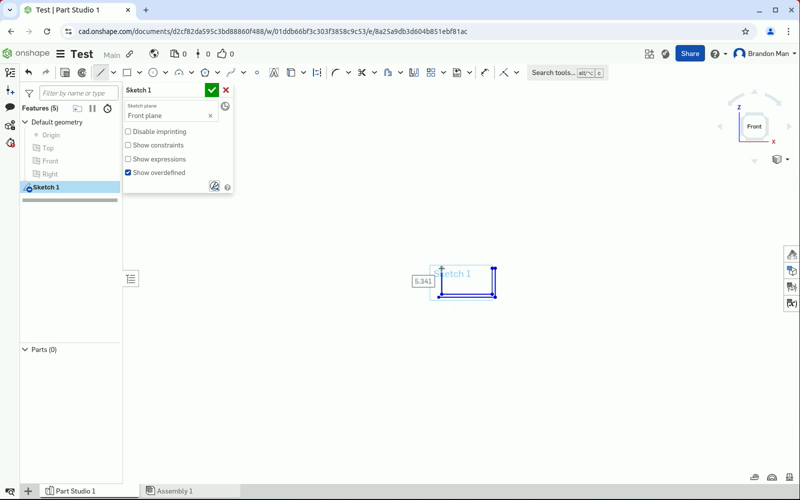
key_down(shift)
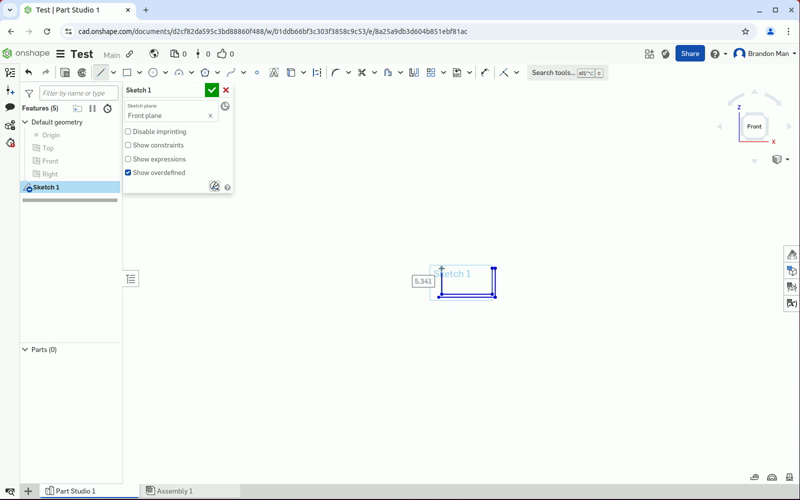
mouse_move(471, 268)
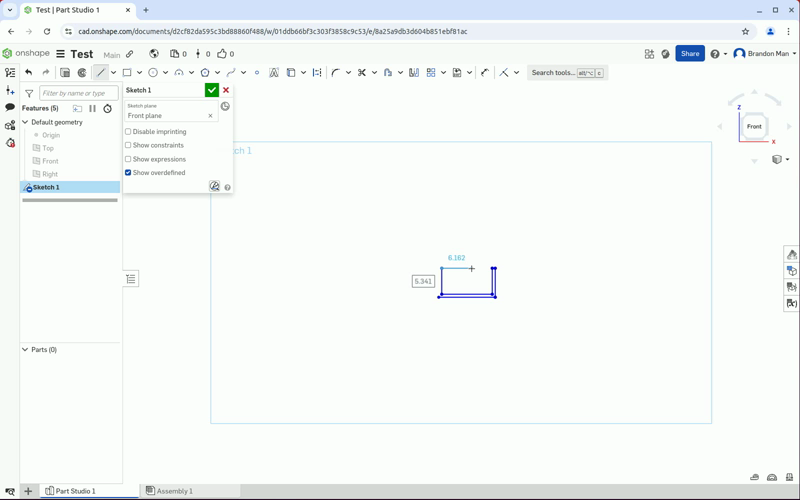
mouse_move(438, 268)
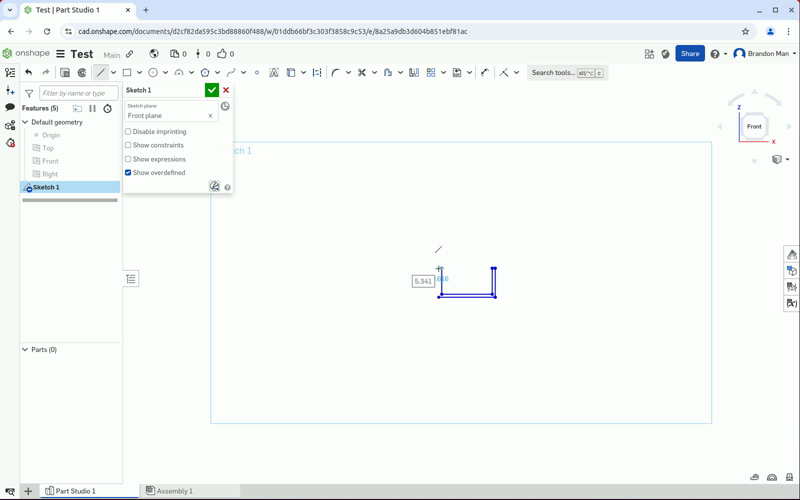
scroll(6)
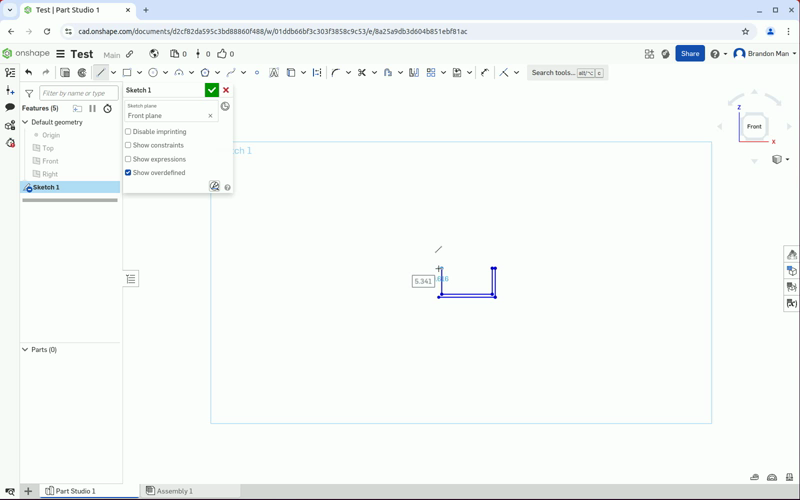
scroll(6)
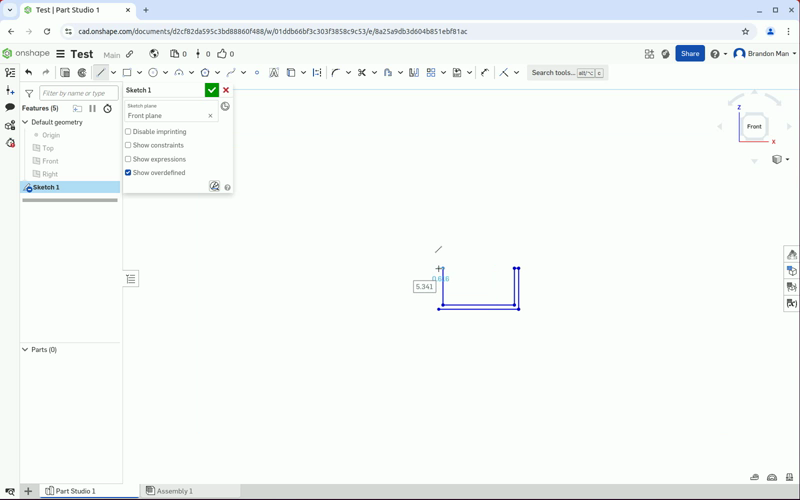
scroll(6)
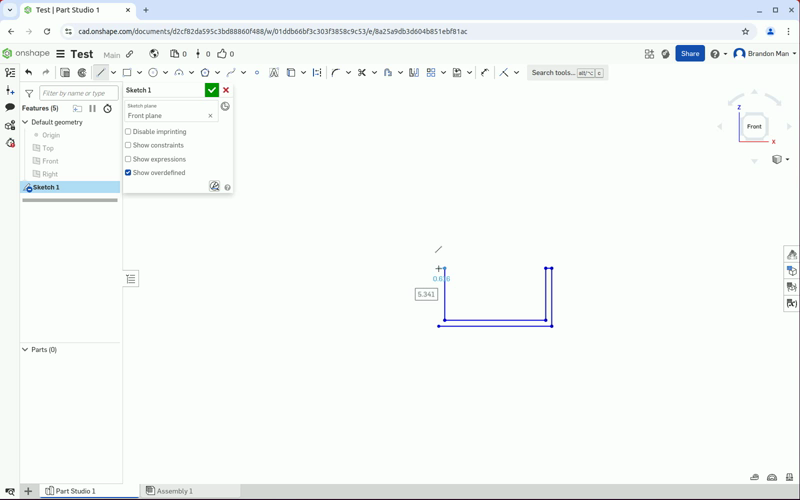
scroll(6)
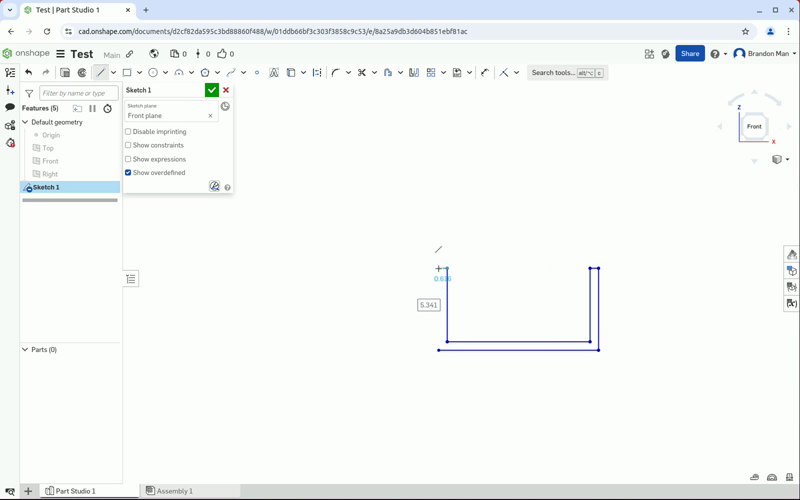
scroll(6)
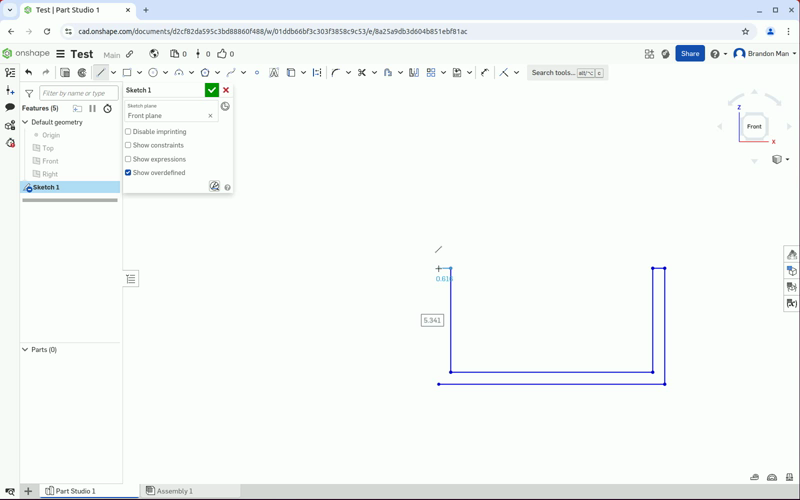
scroll(6)
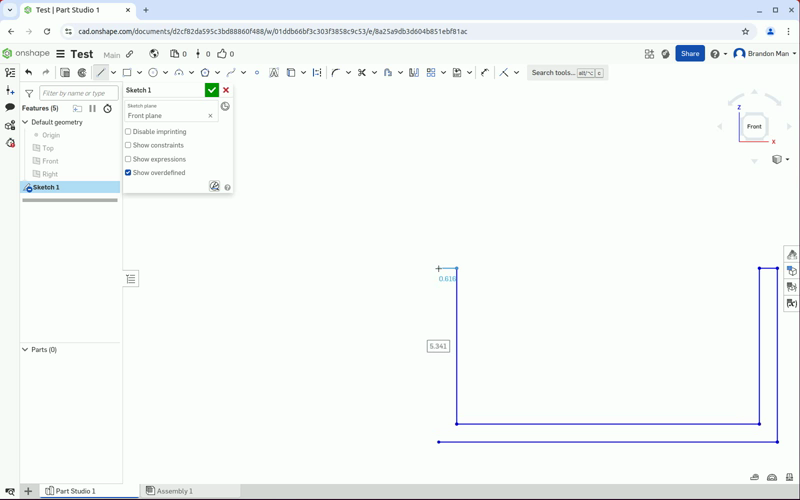
scroll(6)
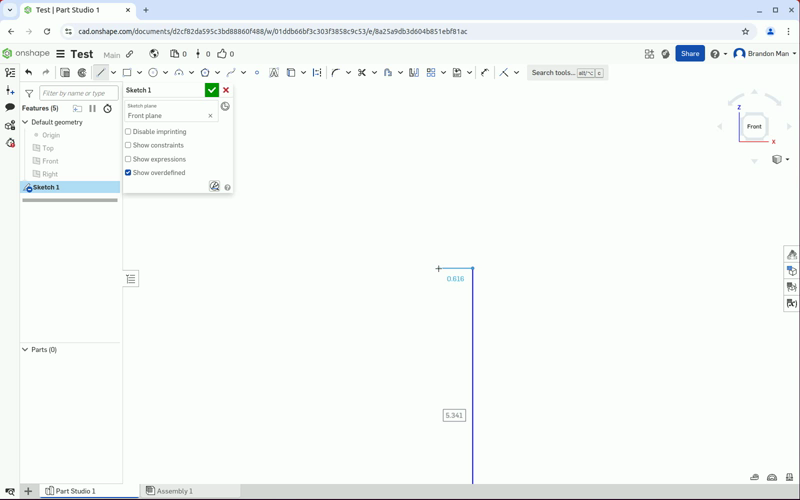
click(438, 268)
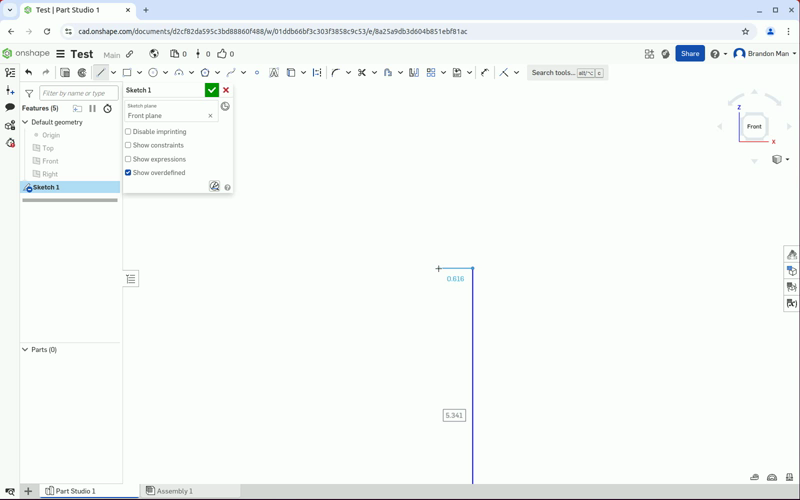
scroll(-6)
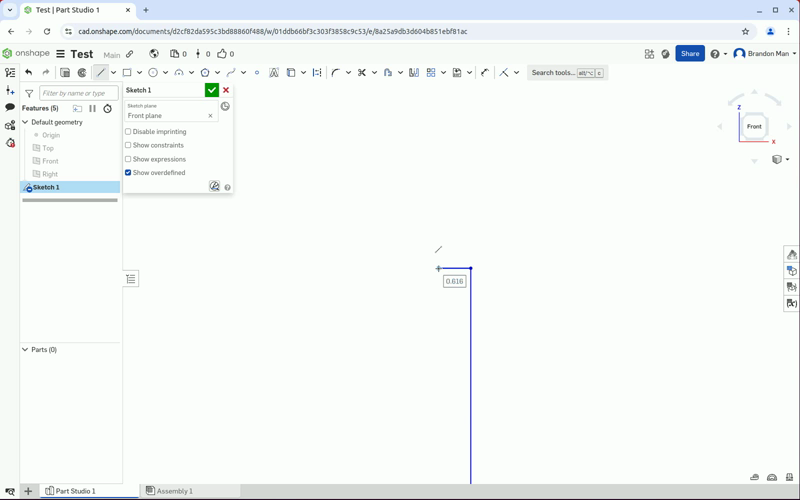
scroll(-6)
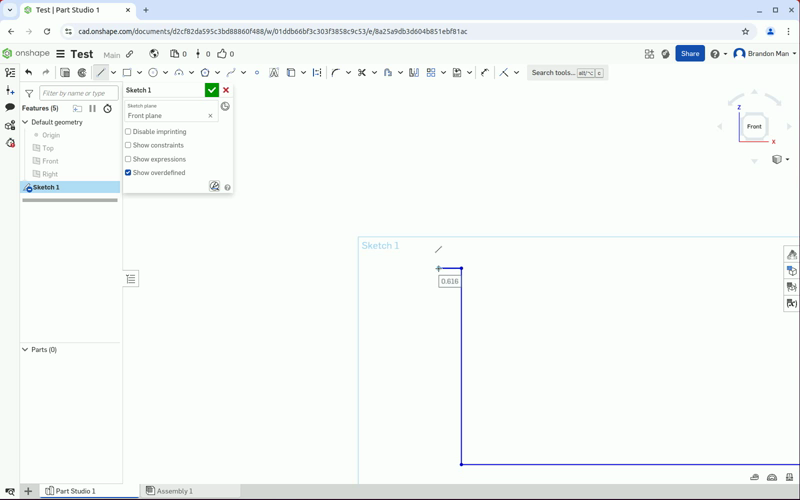
scroll(-6)
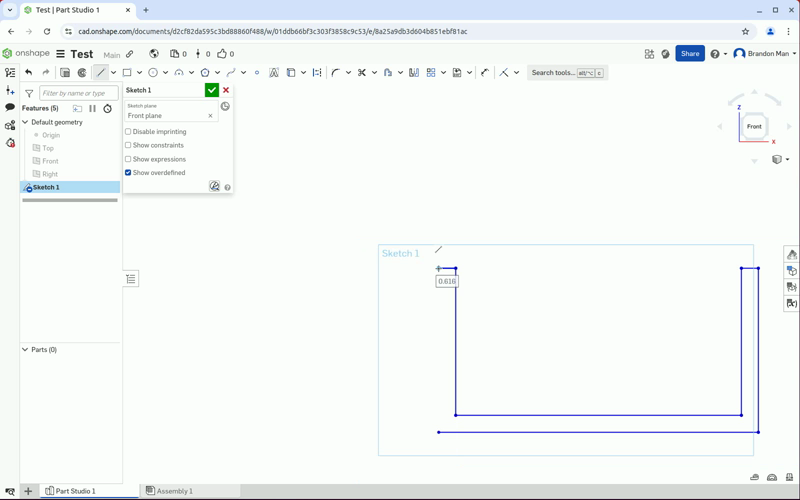
scroll(-6)
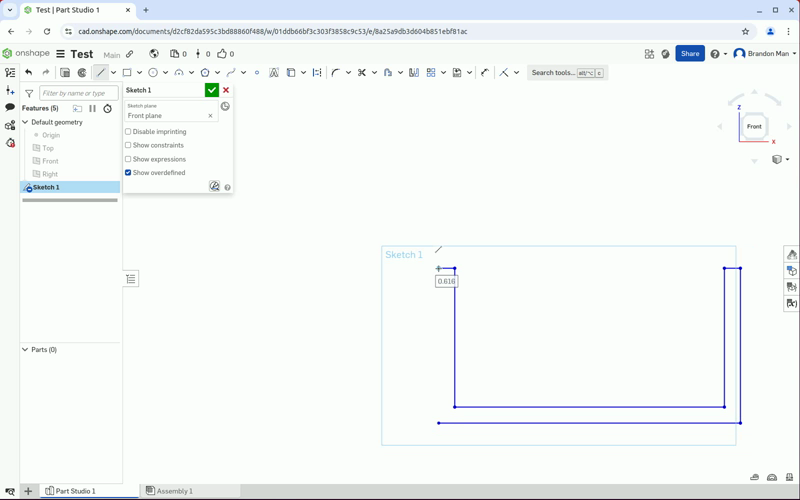
scroll(-6)
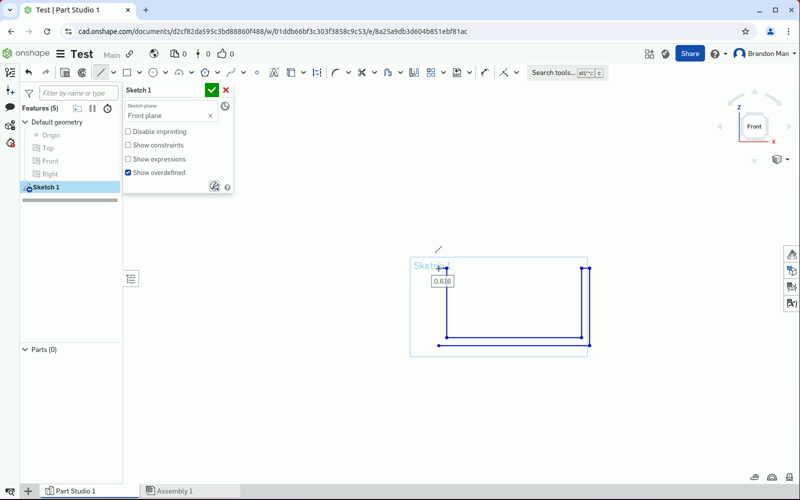
scroll(-6)
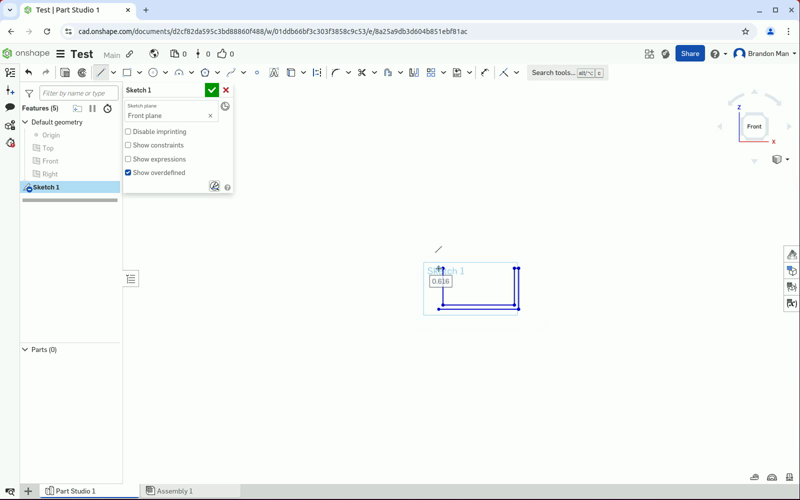
scroll(-6)
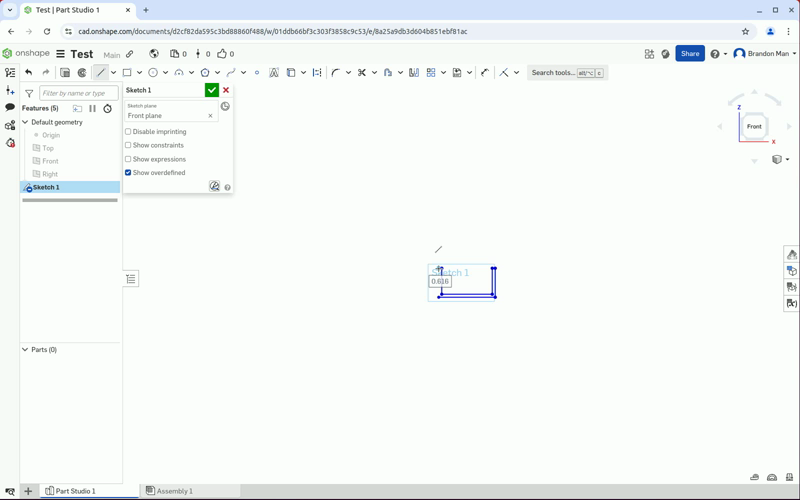
key_up(shift)
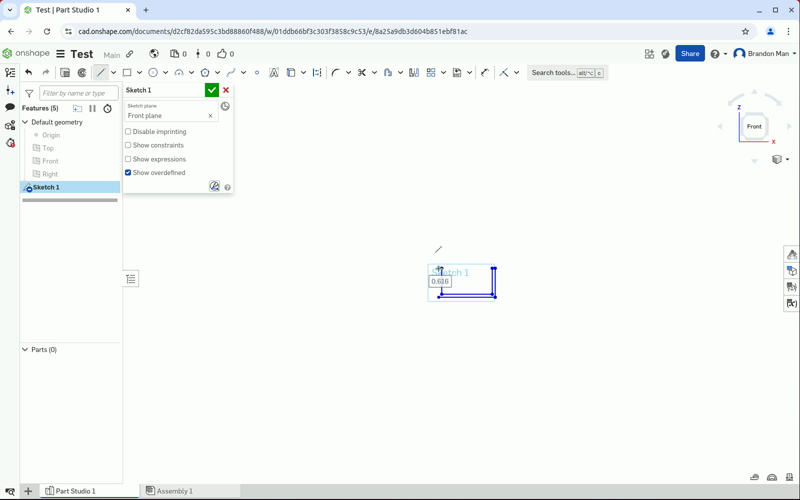
mouse_move(468, 268)
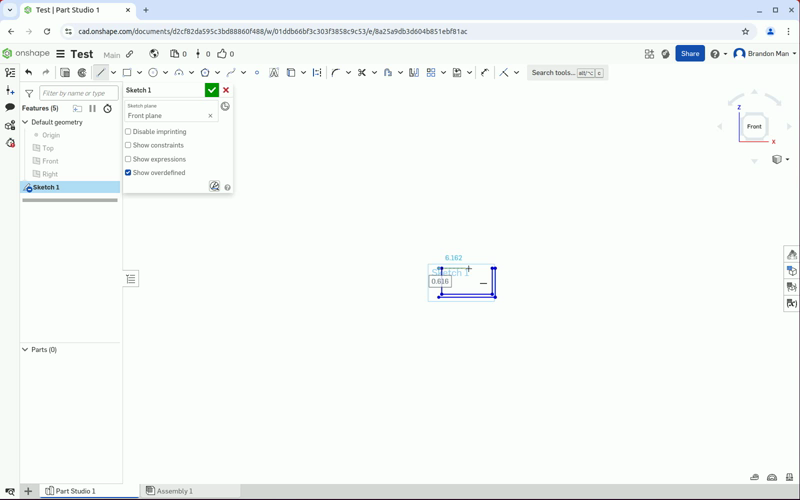
key_down(shift)
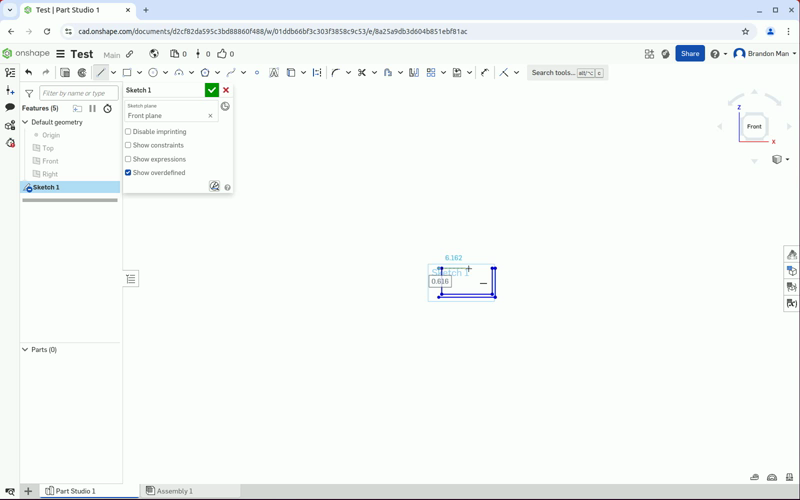
mouse_move(438, 297)
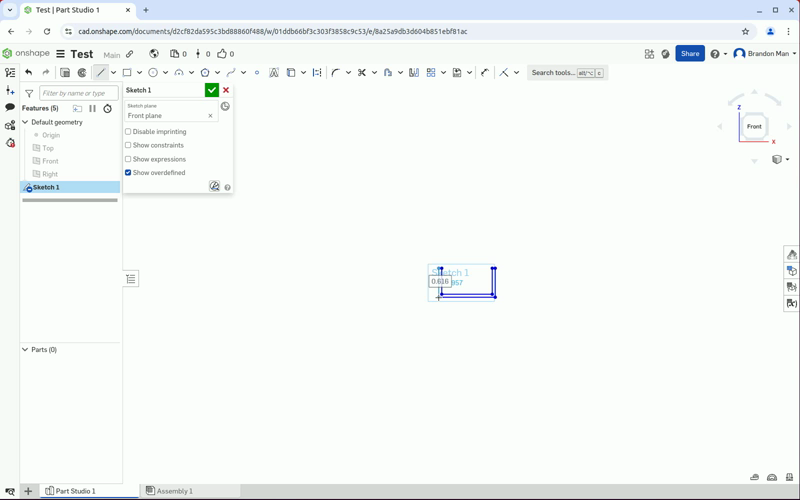
scroll(6)
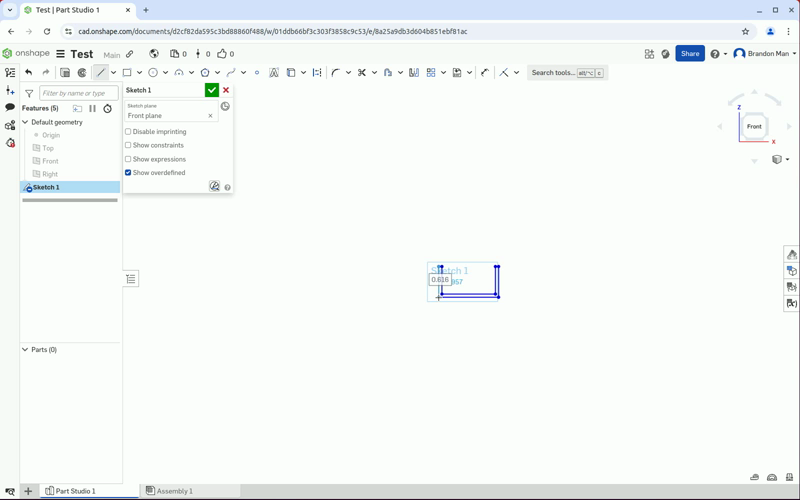
scroll(6)
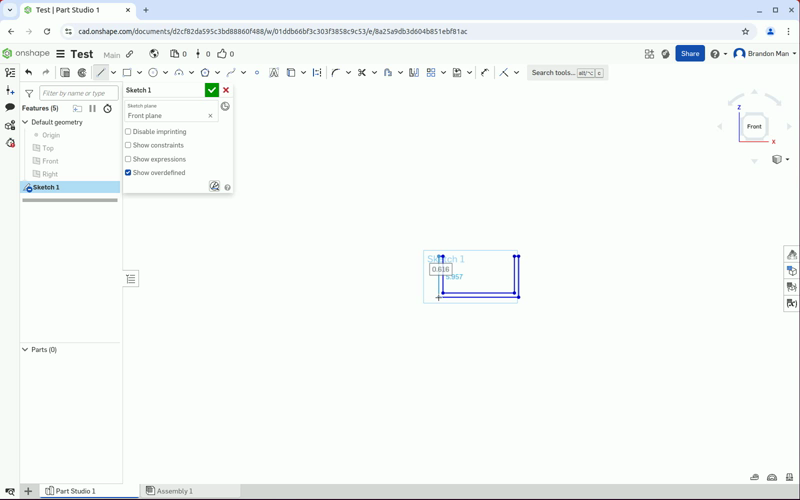
scroll(6)
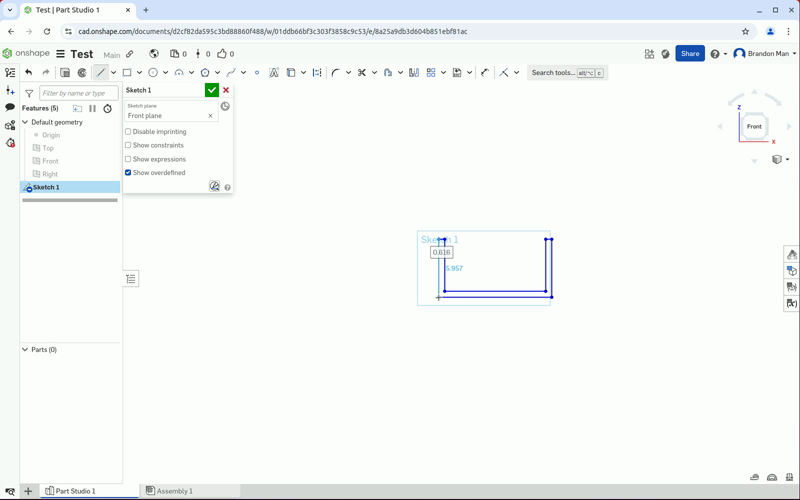
scroll(6)
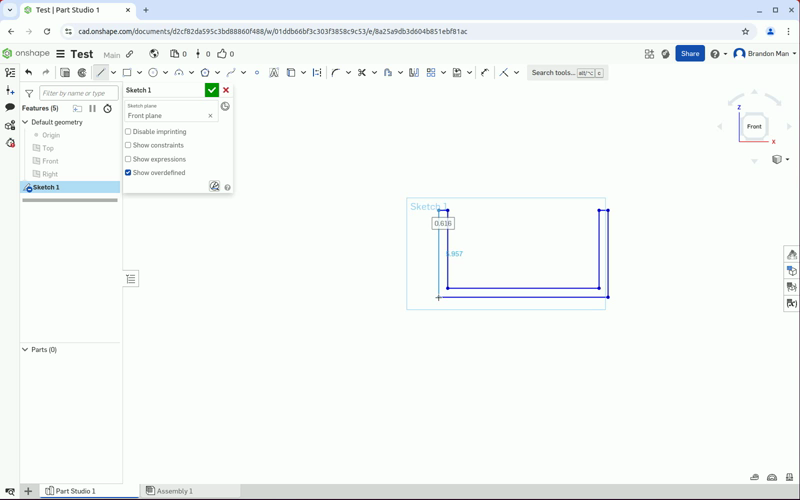
scroll(6)
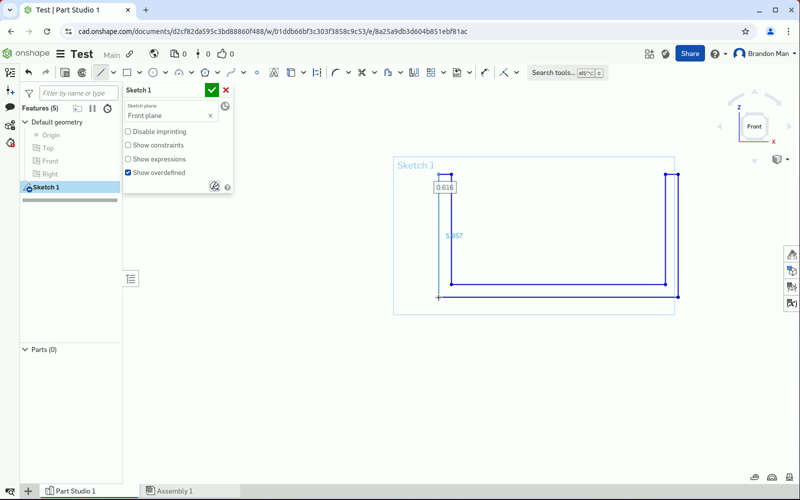
scroll(6)
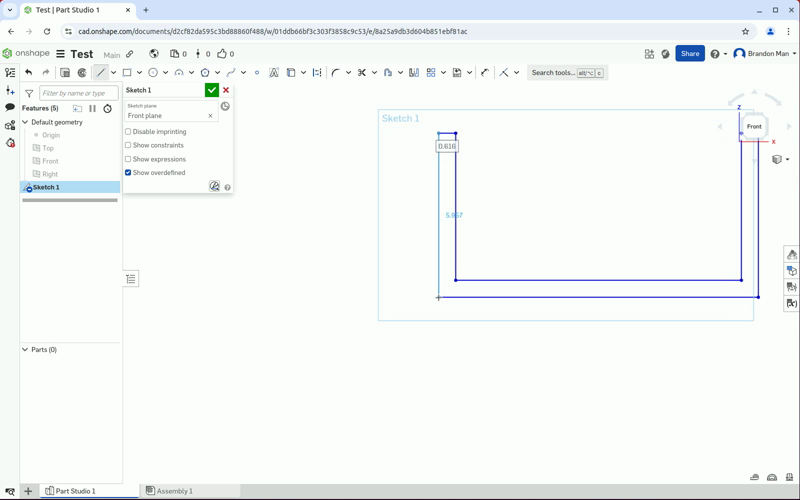
scroll(6)
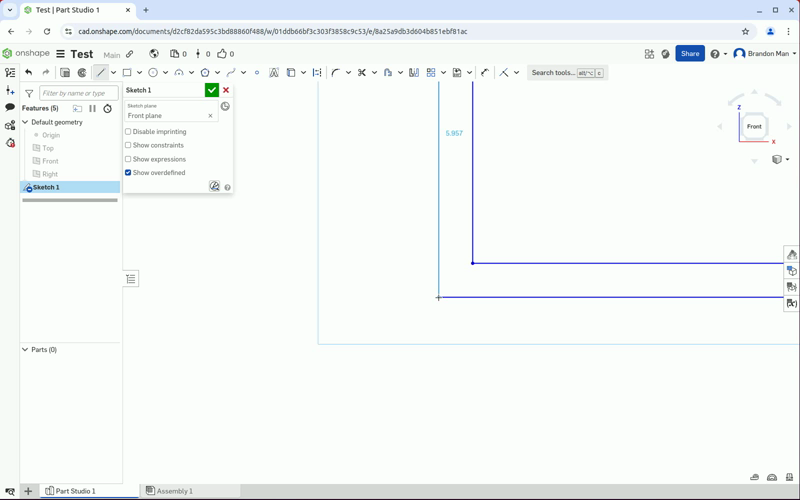
key_up(shift)
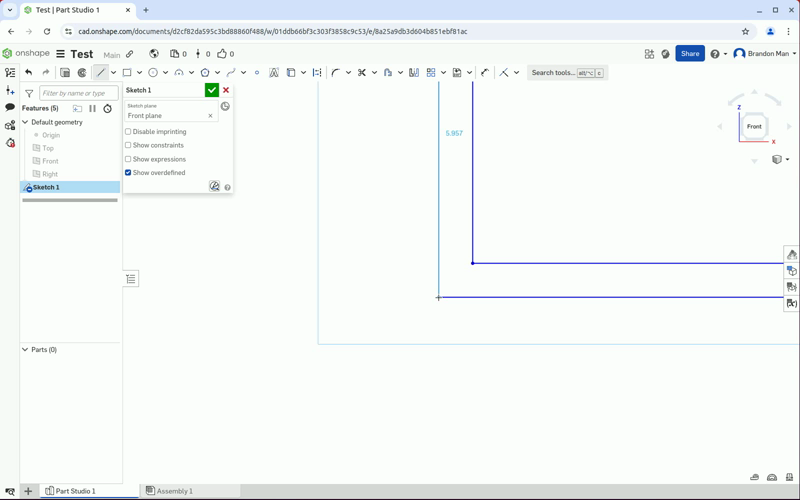
click(438, 297)
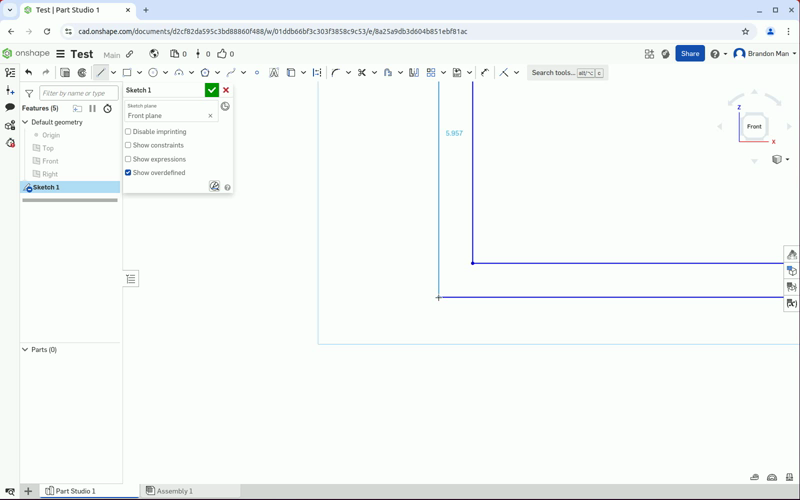
scroll(-6)
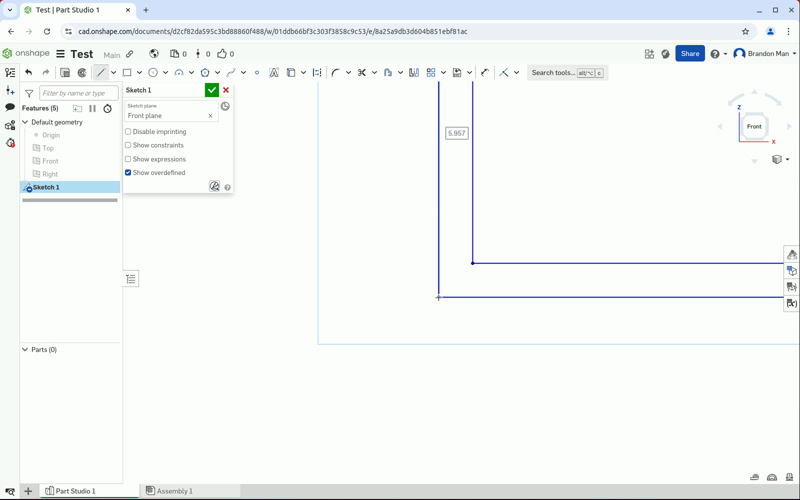
scroll(-6)
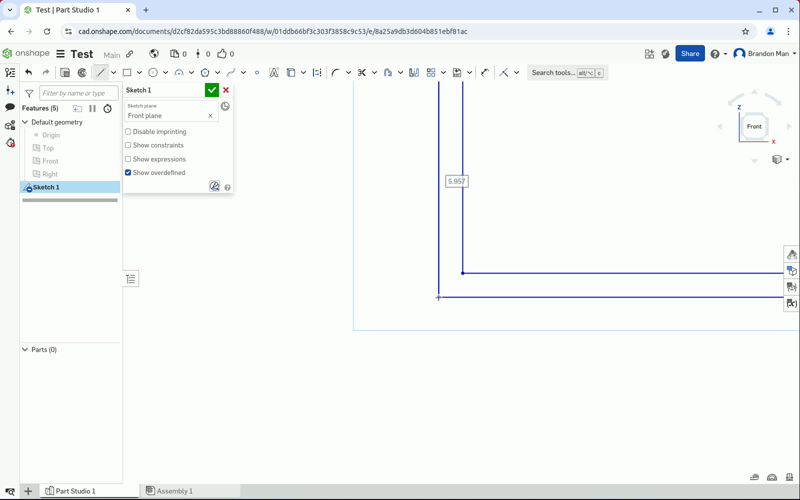
scroll(-6)
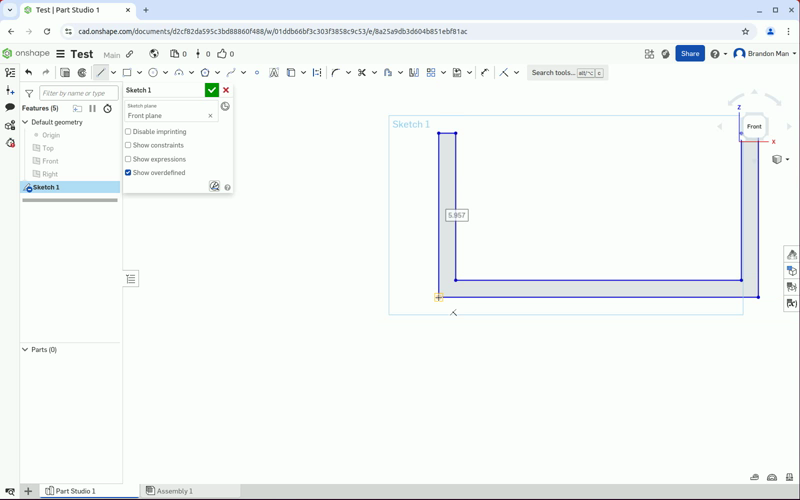
scroll(-6)
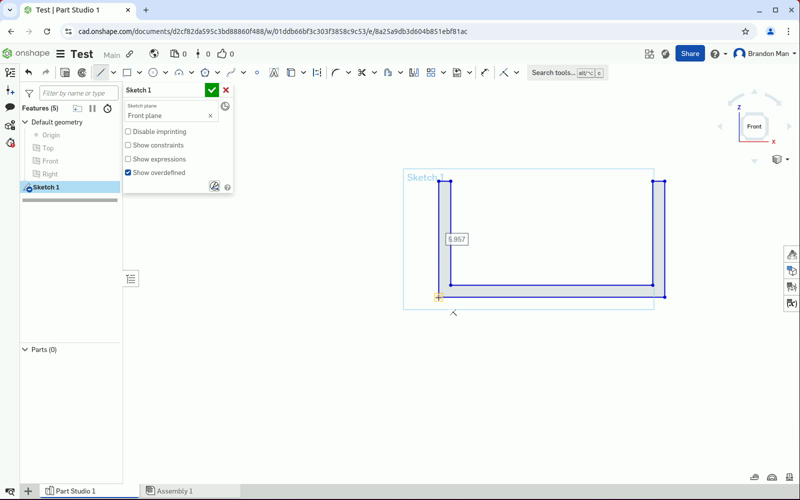
scroll(-6)
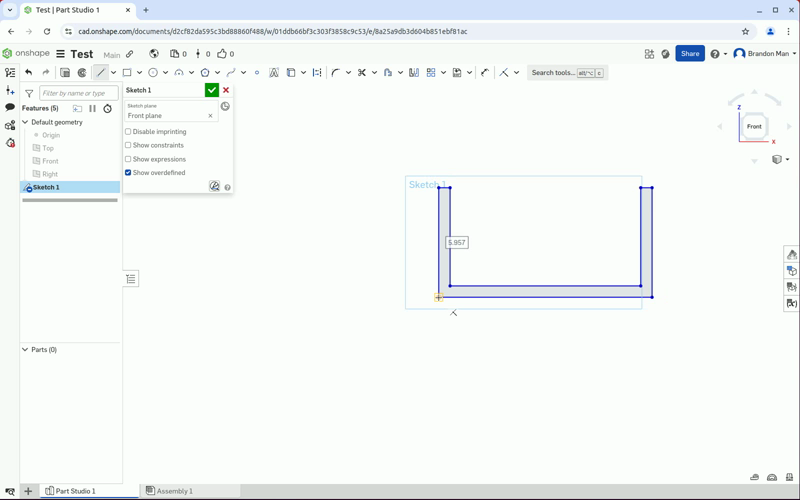
scroll(-6)
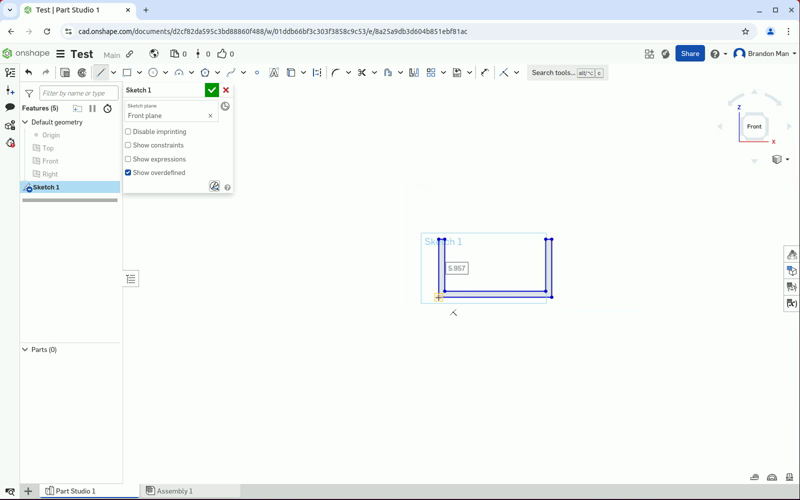
scroll(-6)
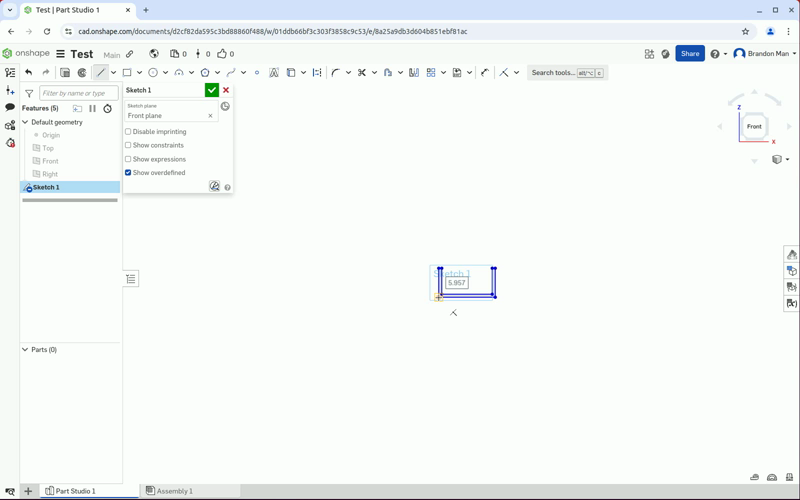
key(esc)
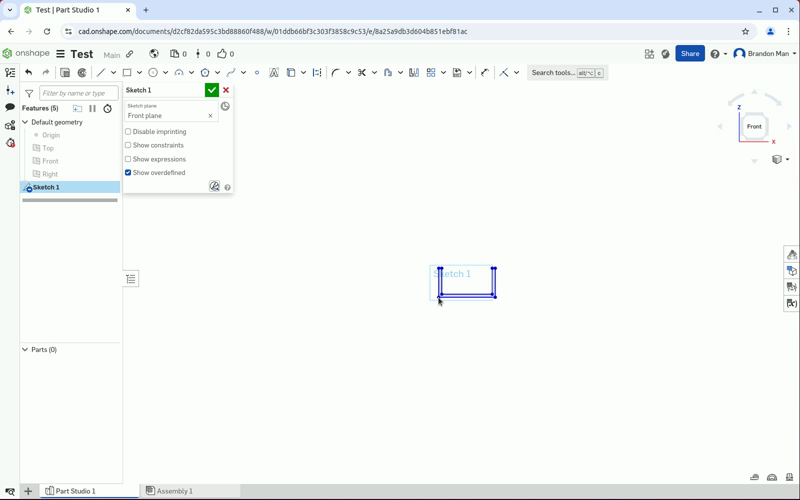
mouse_move(490, 295)
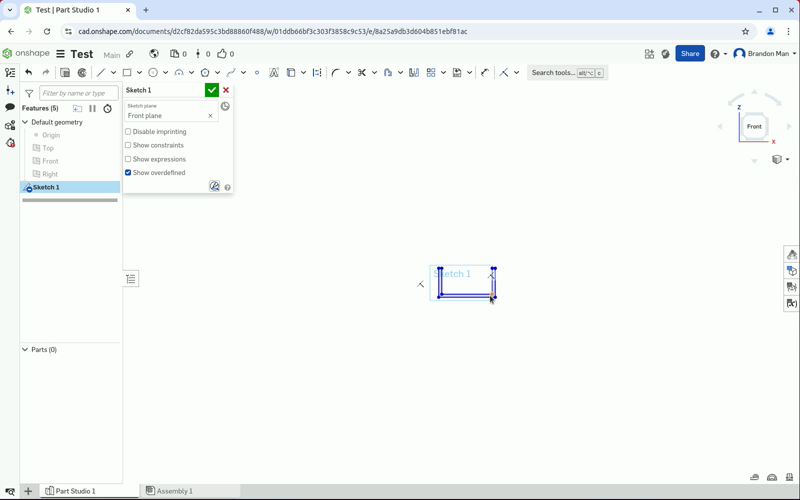
scroll(6)
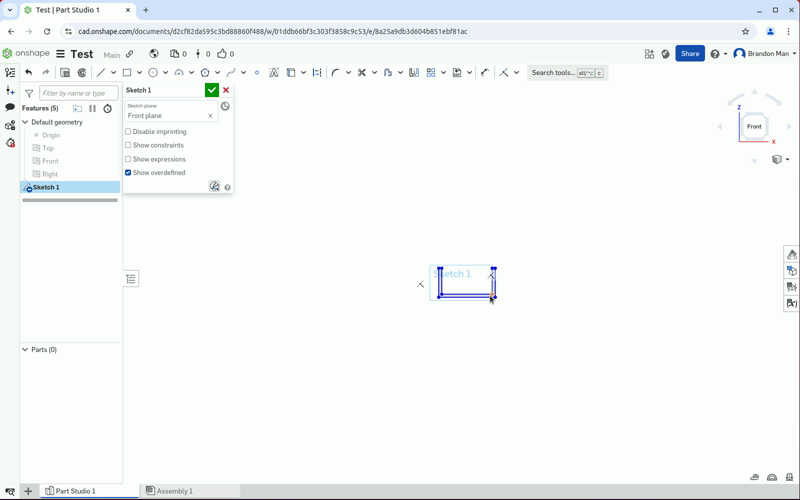
scroll(6)
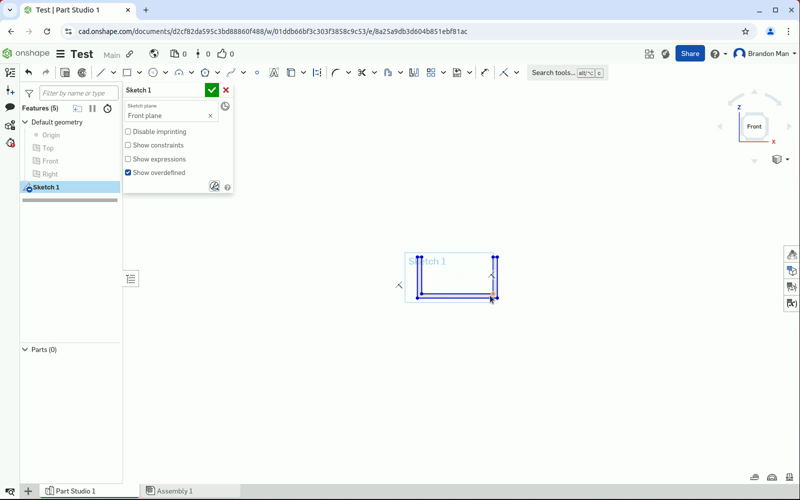
scroll(6)
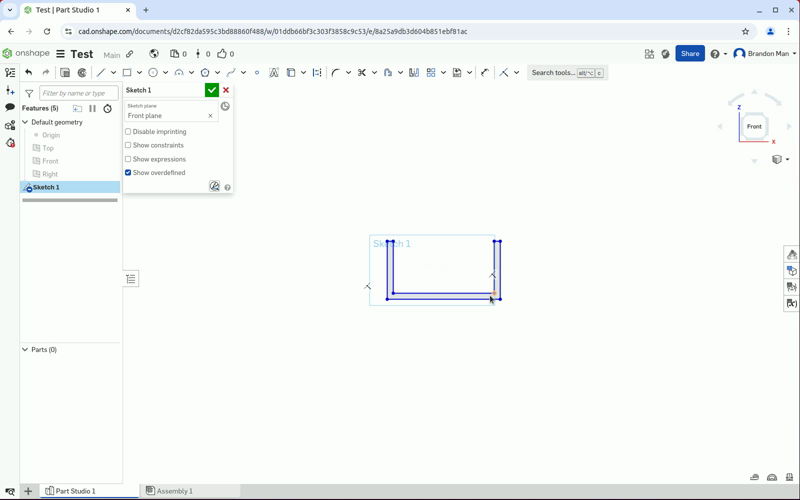
scroll(6)
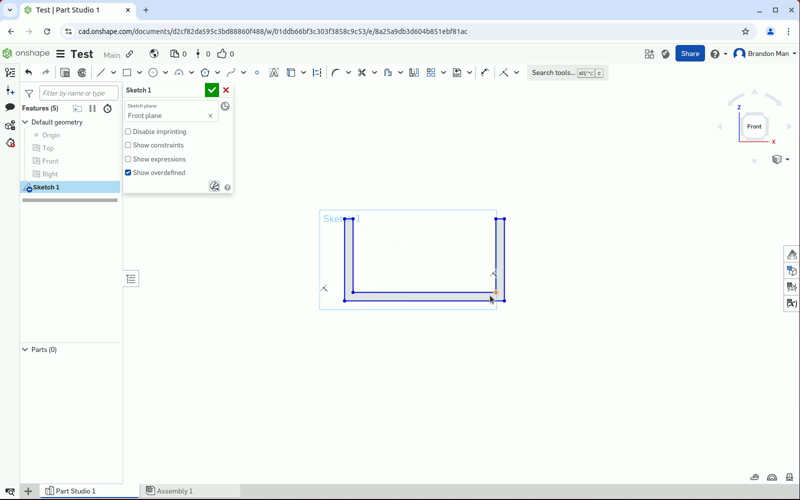
scroll(6)
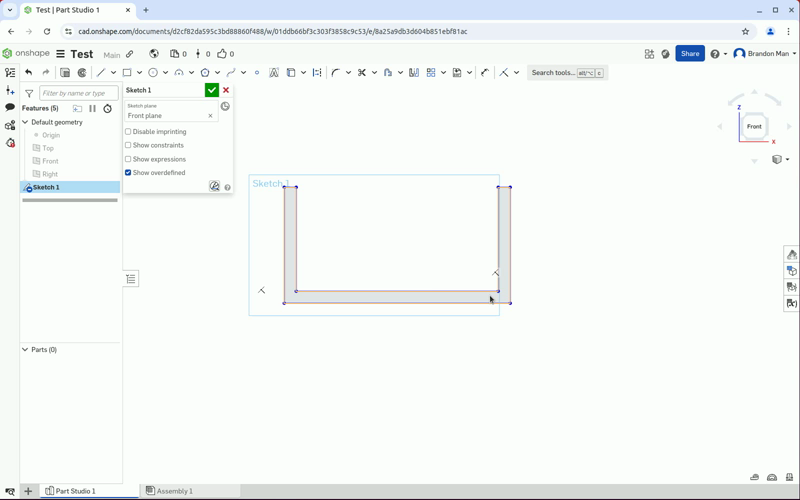
scroll(6)
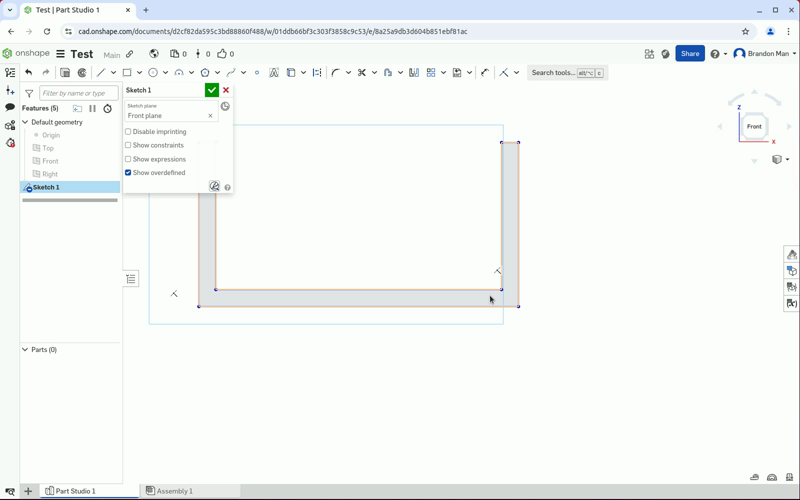
scroll(6)
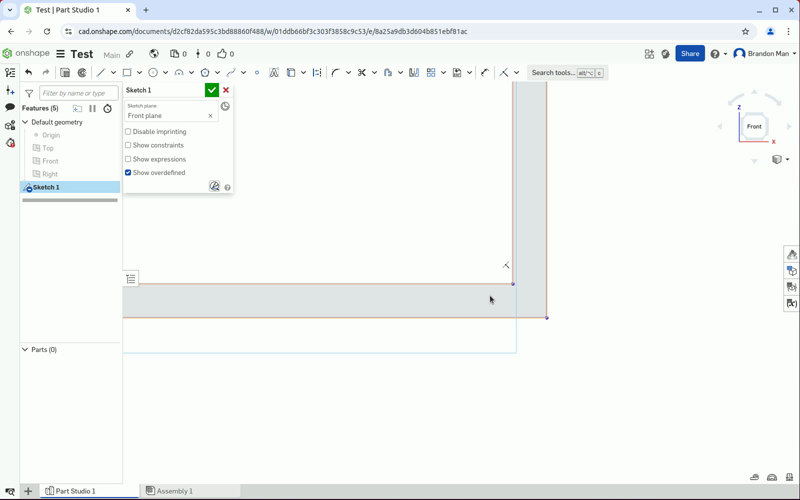
click(490, 295)
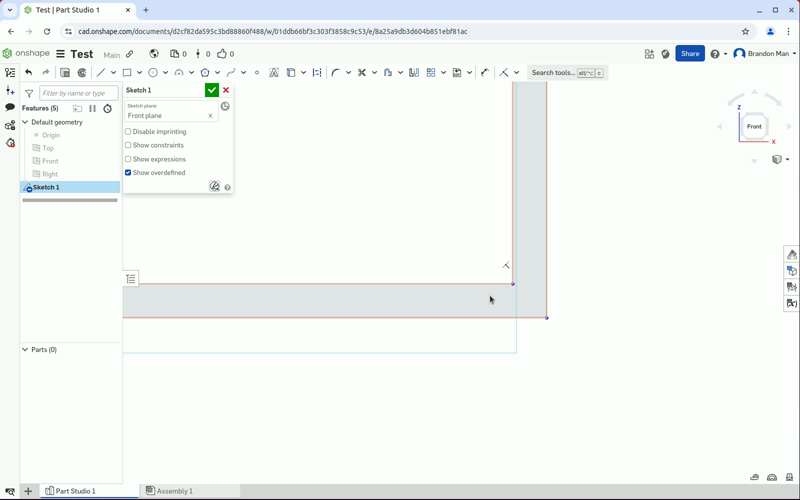
scroll(-6)
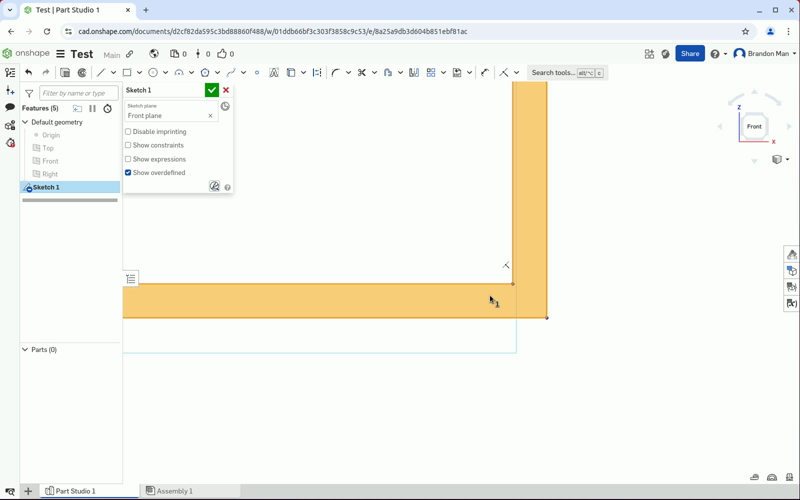
scroll(-6)
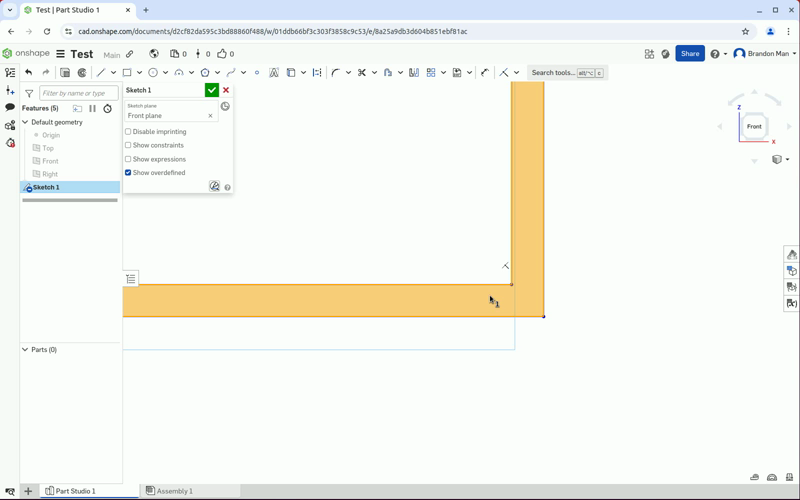
scroll(-6)
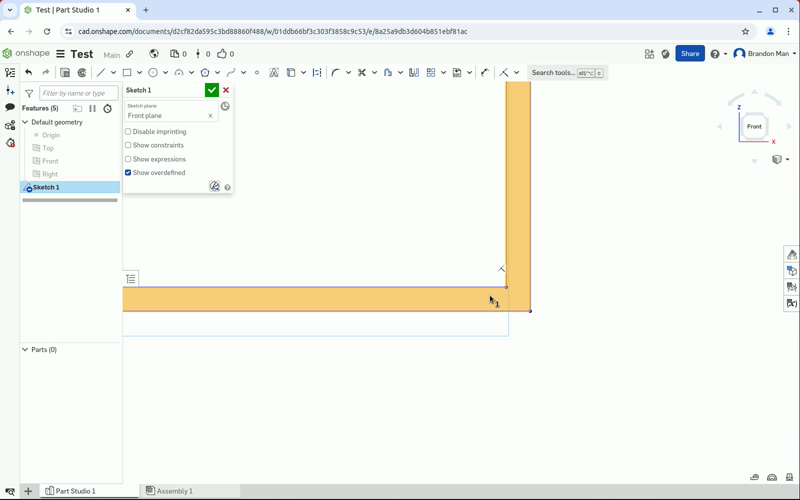
scroll(-6)
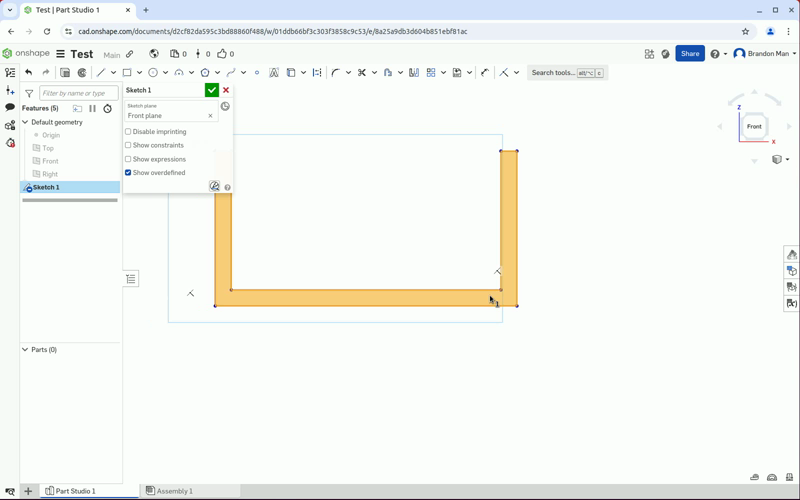
scroll(-6)
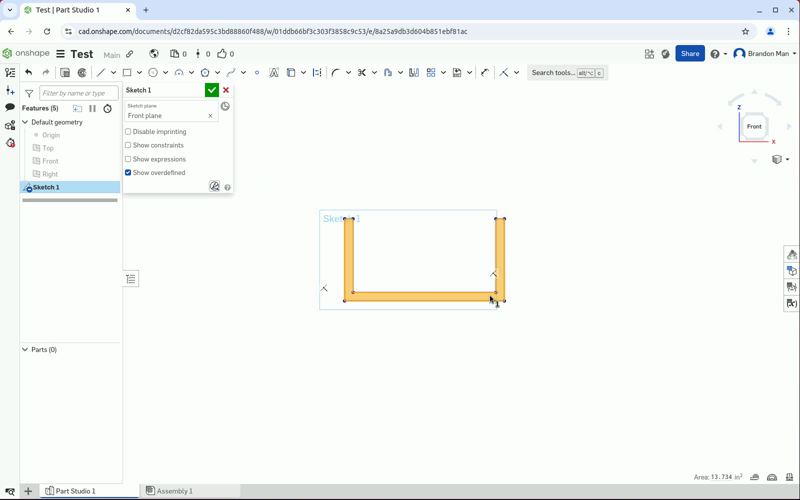
scroll(-6)
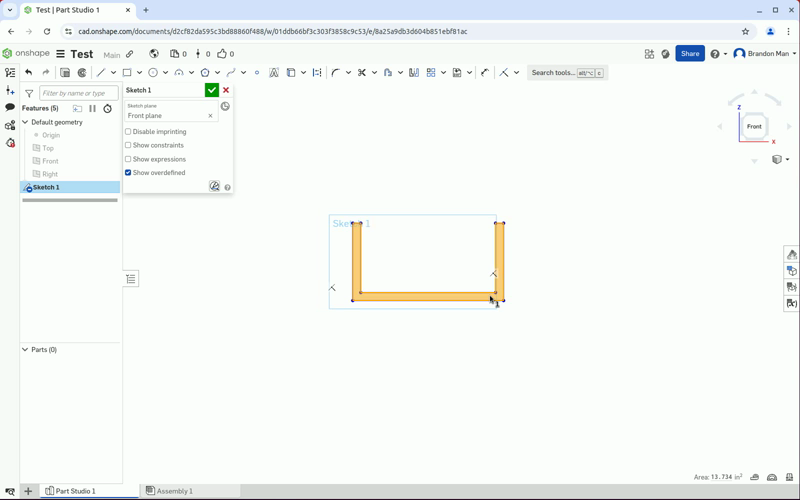
scroll(-6)
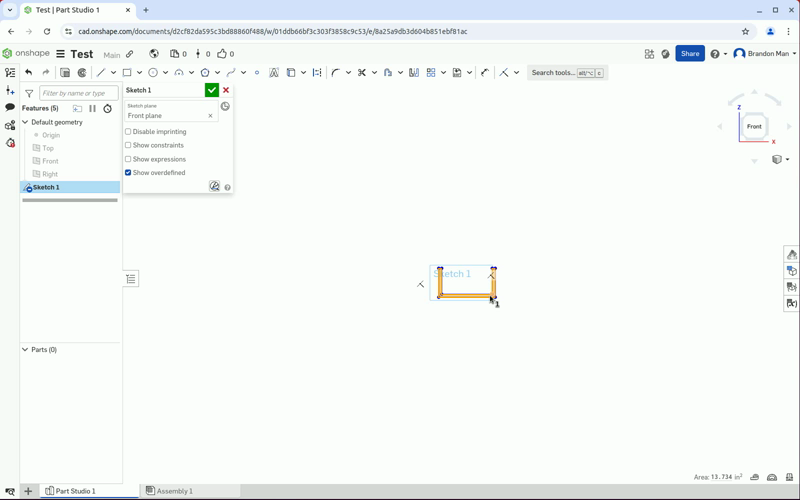
mouse_move(73, 352)
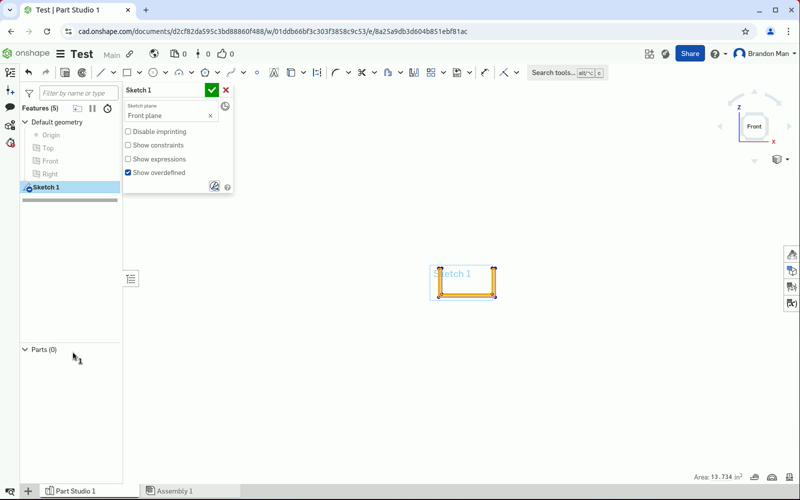
key(shift+y)
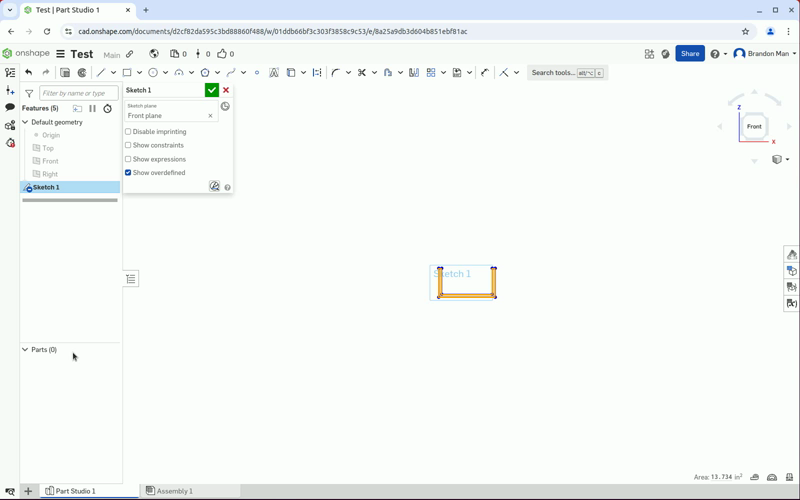
key(shift+e)
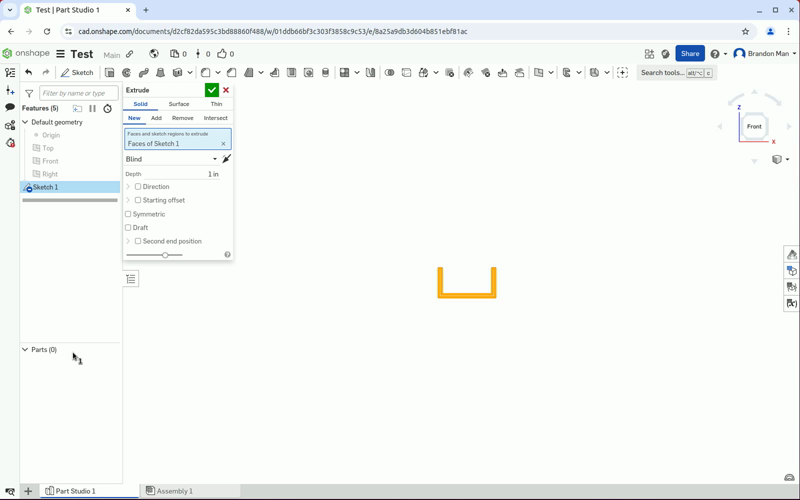
mouse_move(143, 106)
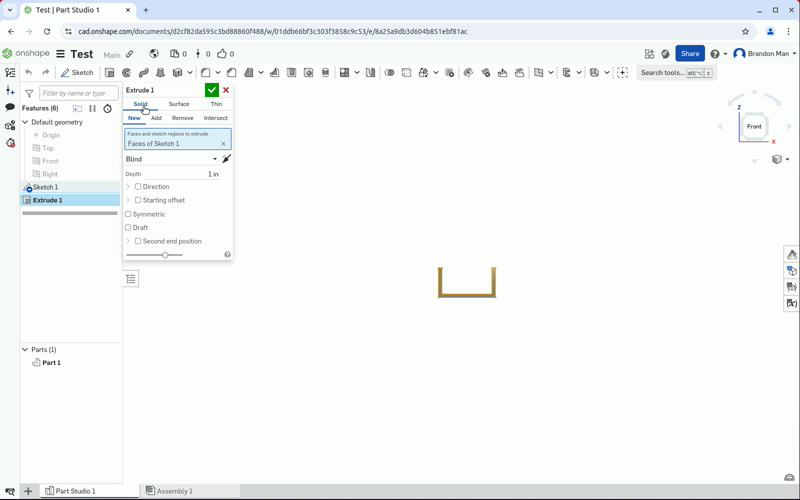
click(143, 106)
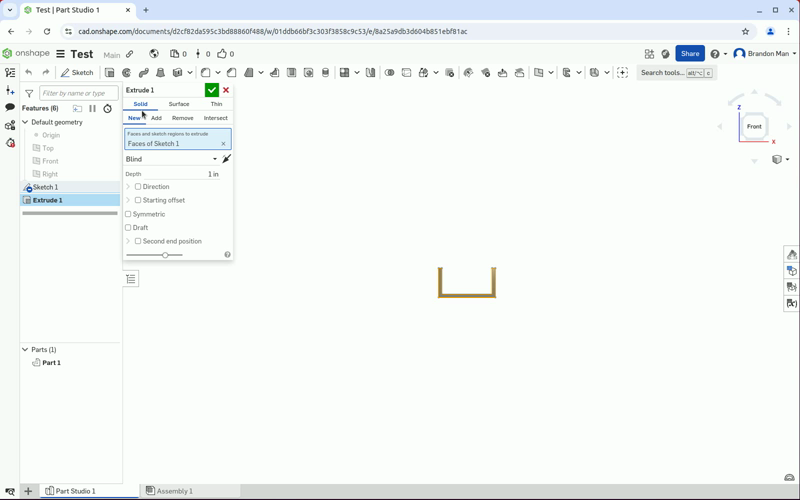
mouse_move(137, 120)
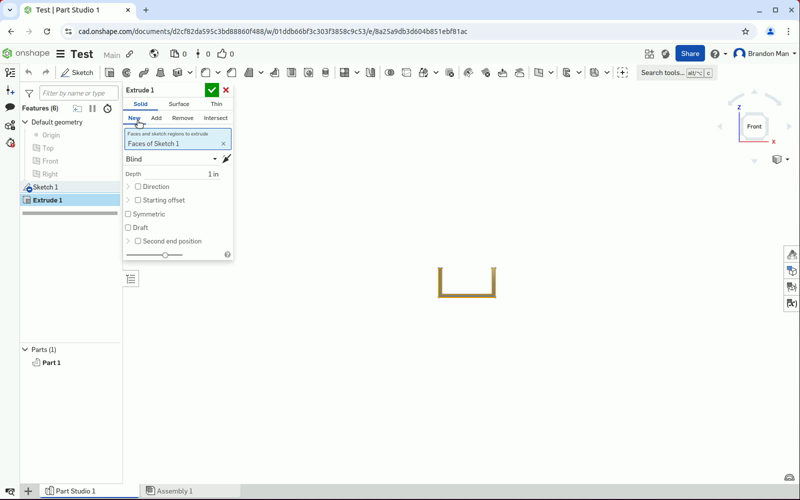
click(137, 120)
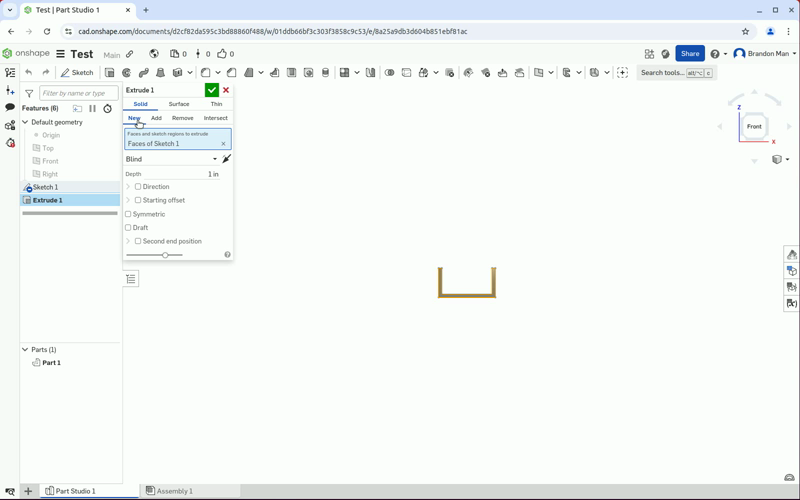
key(tab, 4)
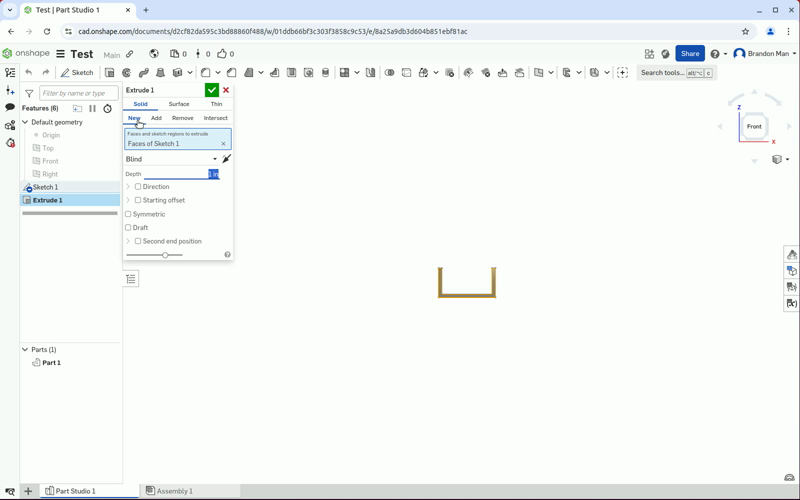
text(46.216)
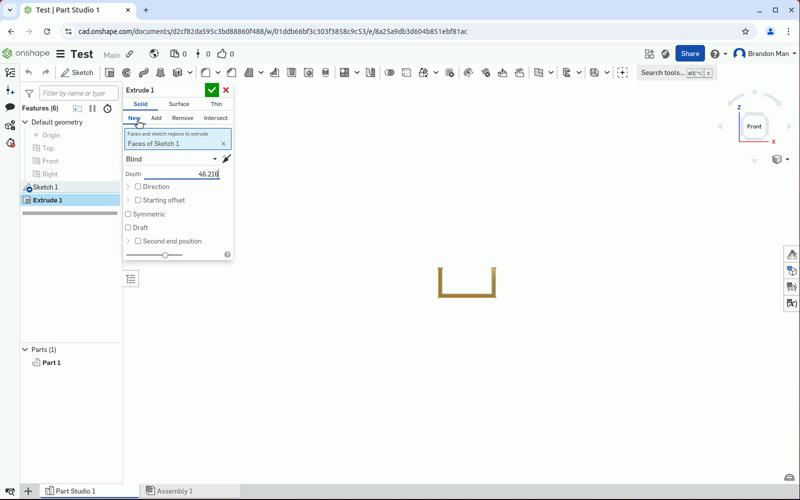
key(tab, 3)
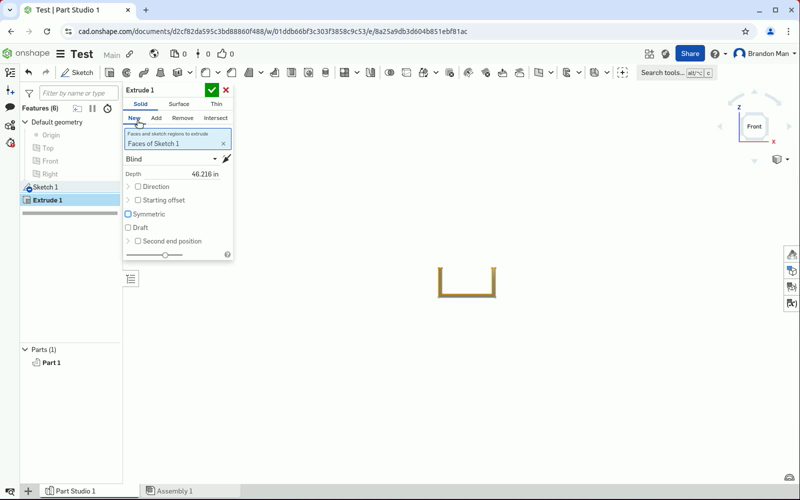
key(space)
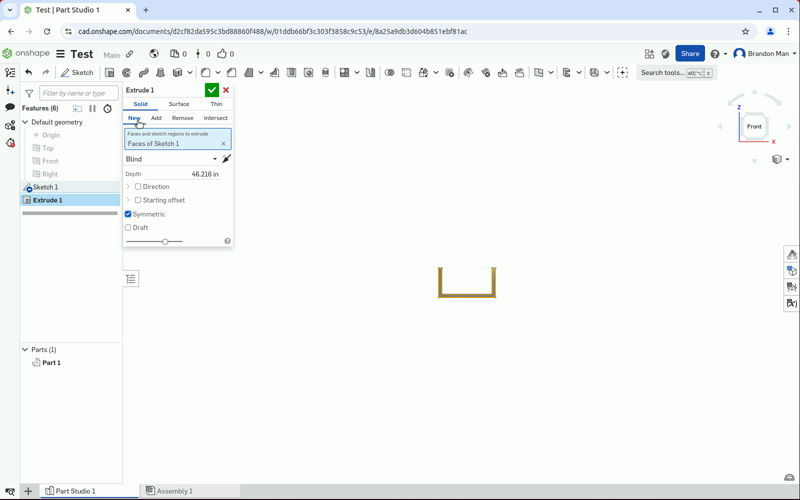
key(enter)
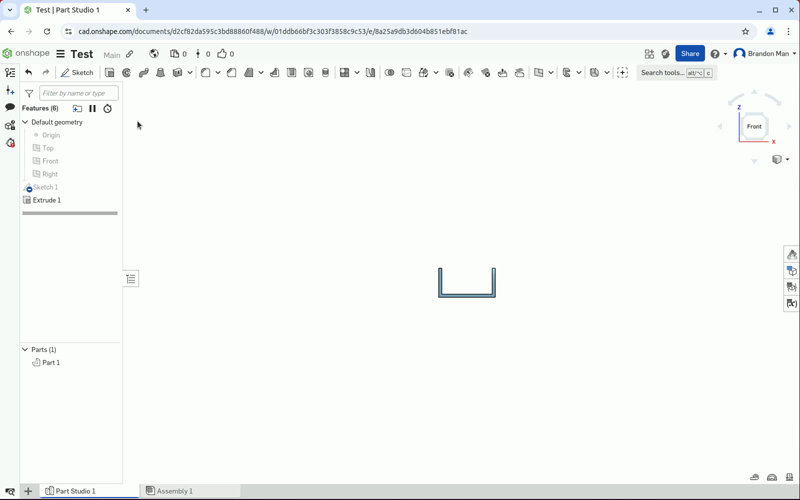
key(shift+h)
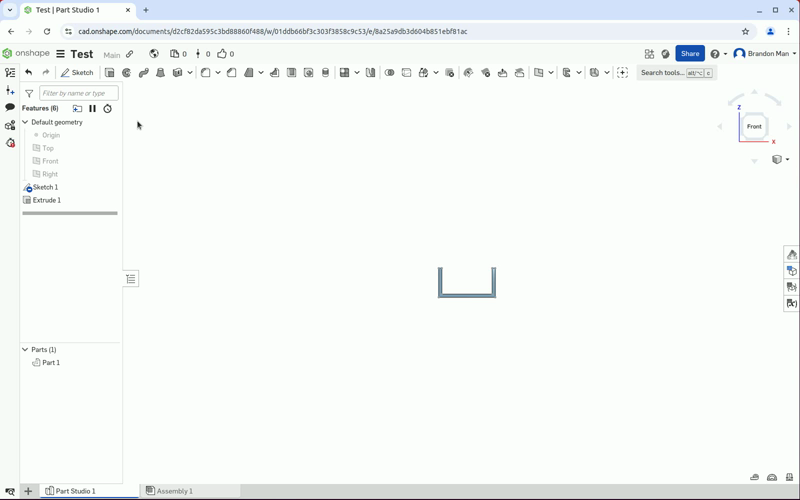
key(shift+h)
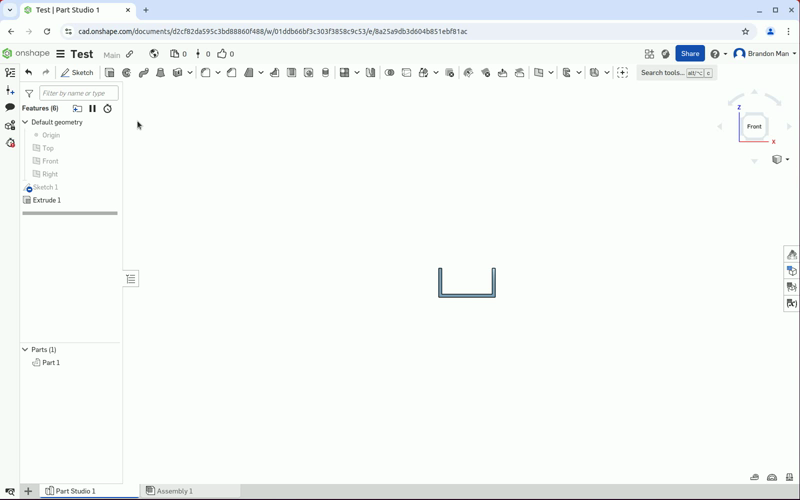
mouse_move(73, 189)
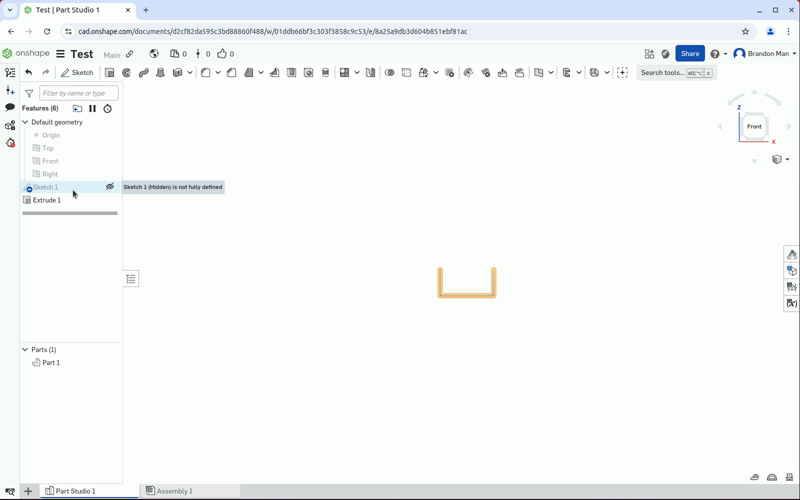
click(73, 189)
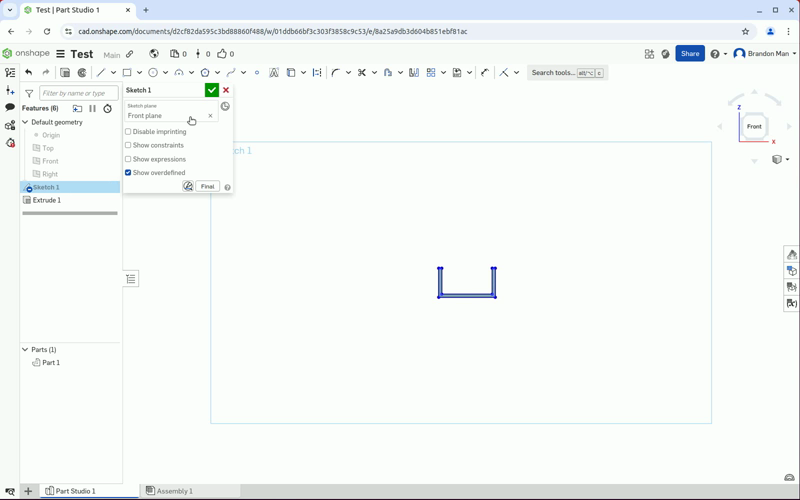
mouse_move(229, 92)
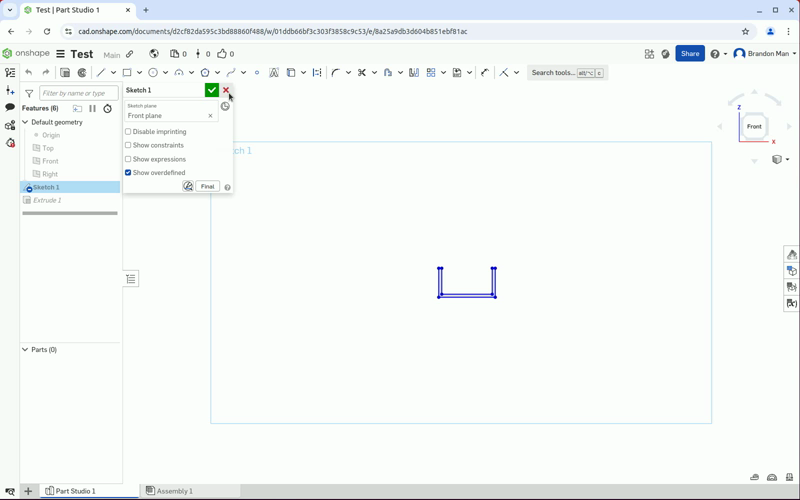
click(229, 92)
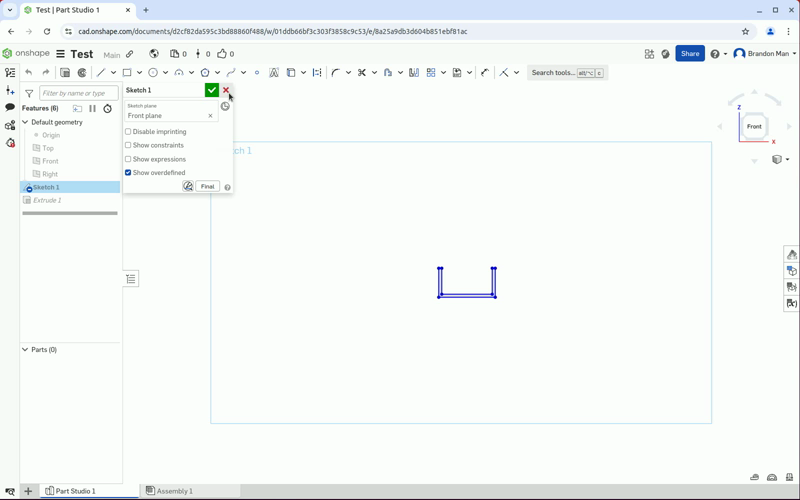
key(shift+s)
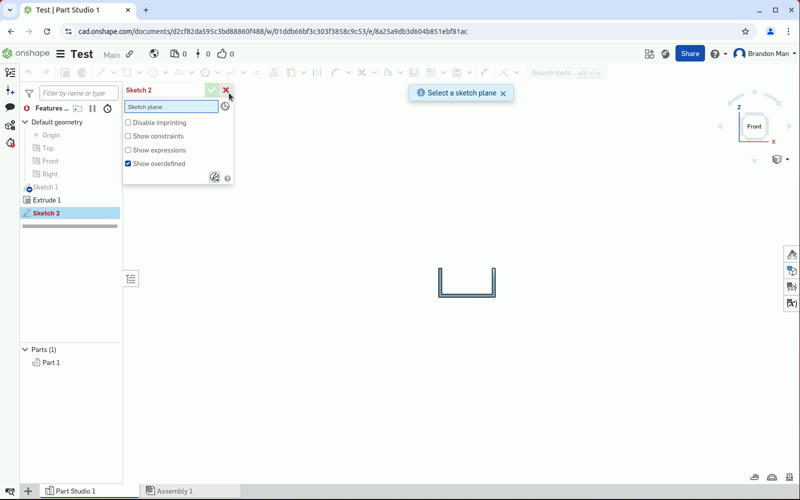
mouse_move(73, 163)
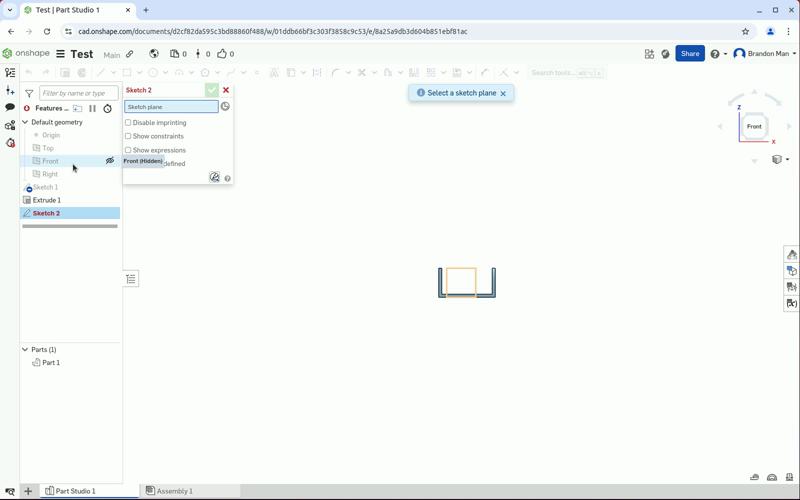
click(73, 163)
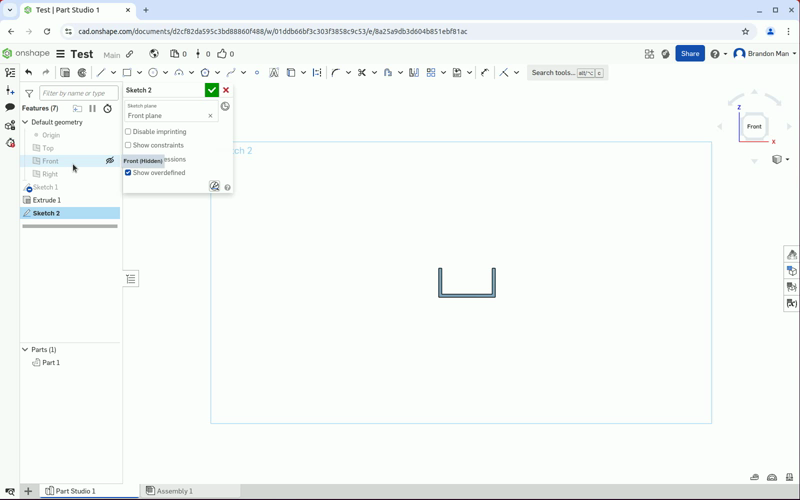
mouse_move(73, 352)
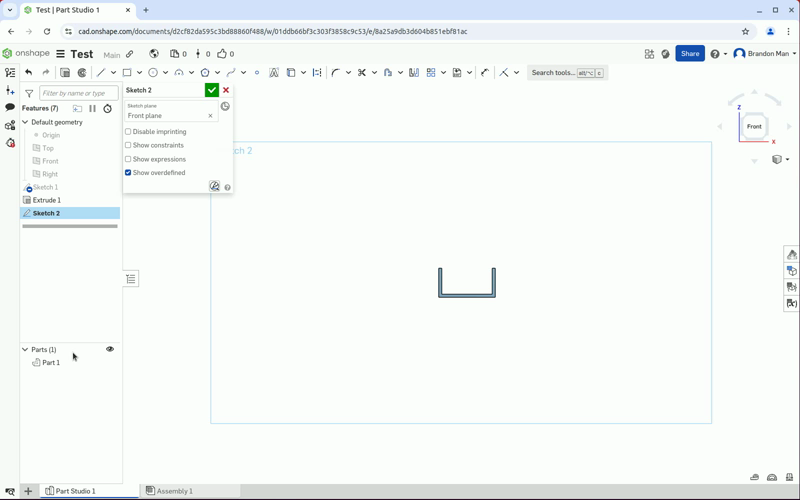
key(y)
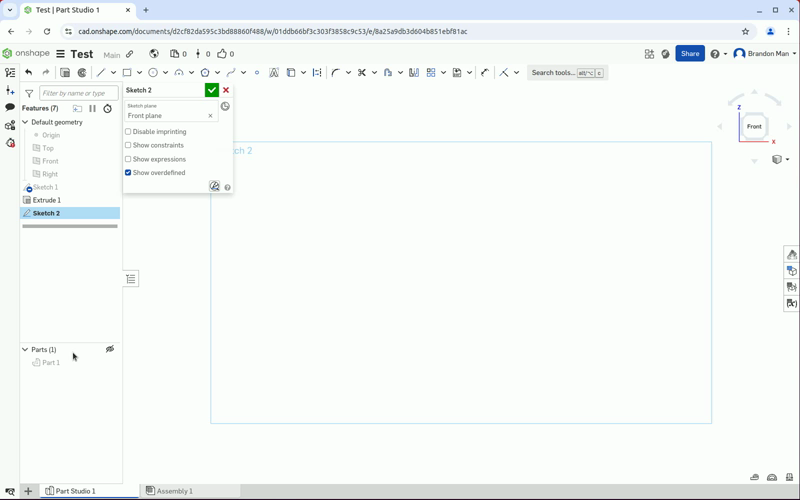
key(l)
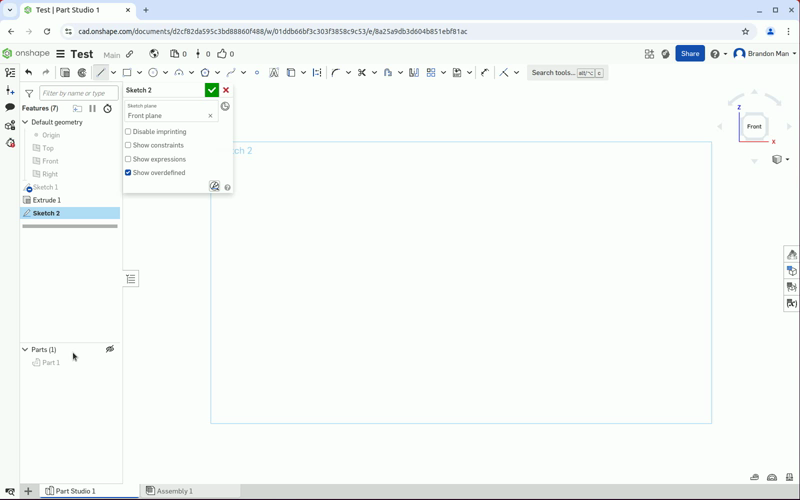
key_down(shift)
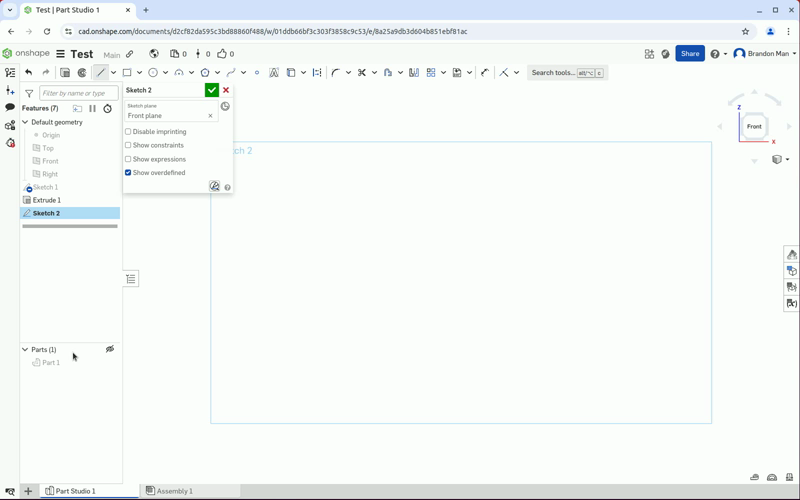
mouse_move(446, 288)
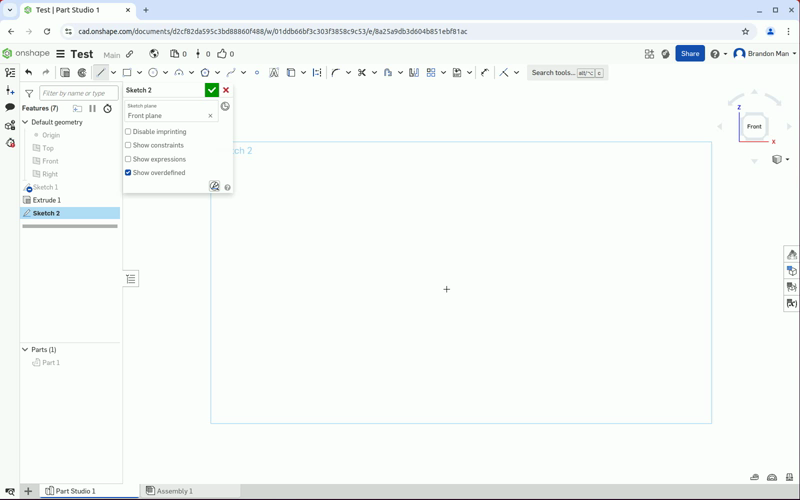
click(446, 288)
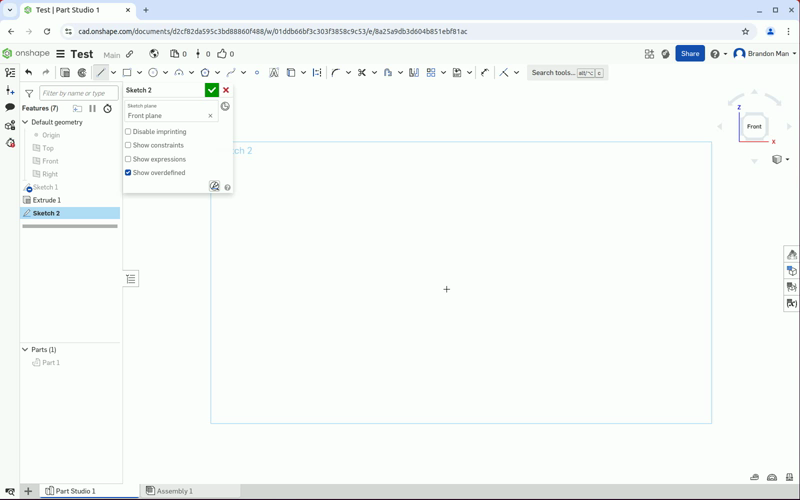
key_up(shift)
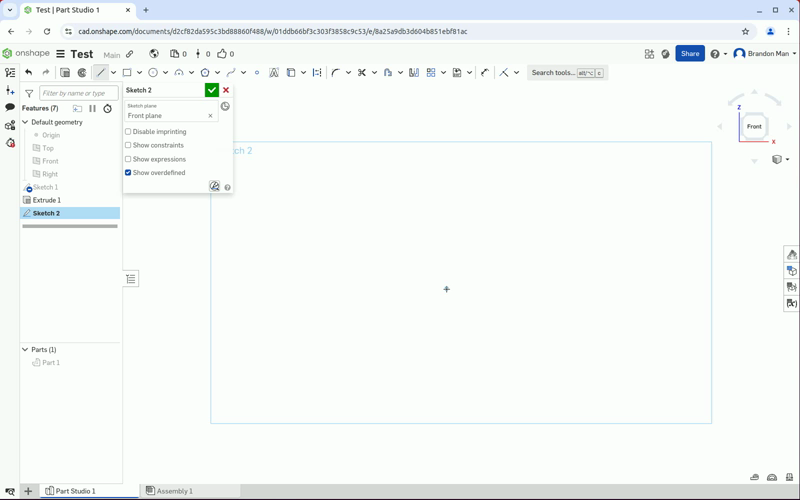
key_down(shift)
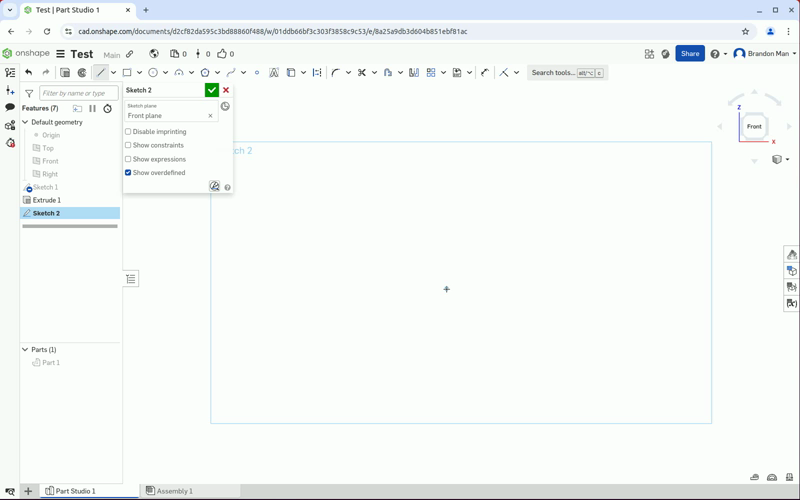
mouse_move(476, 288)
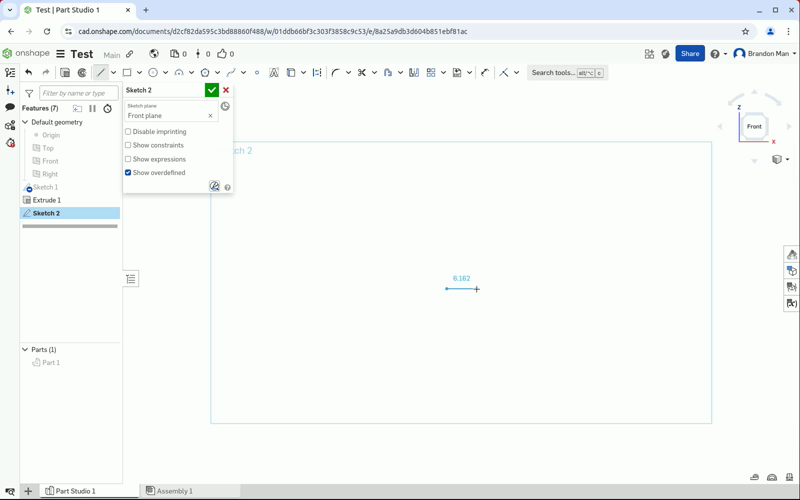
mouse_move(487, 288)
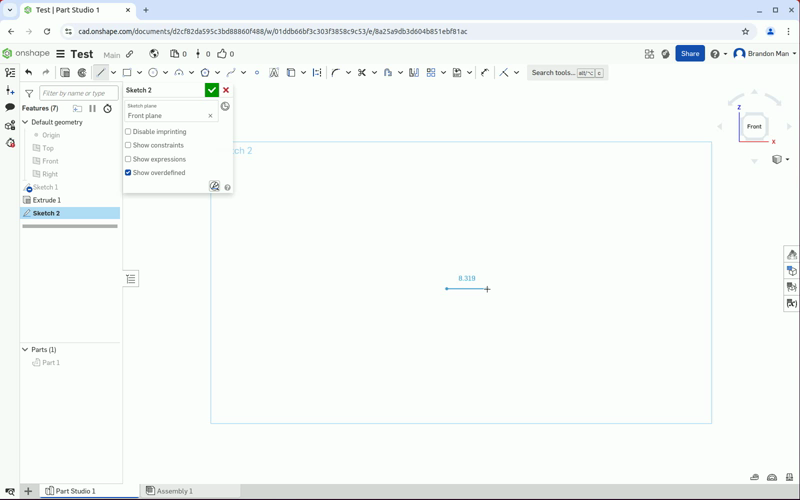
click(487, 288)
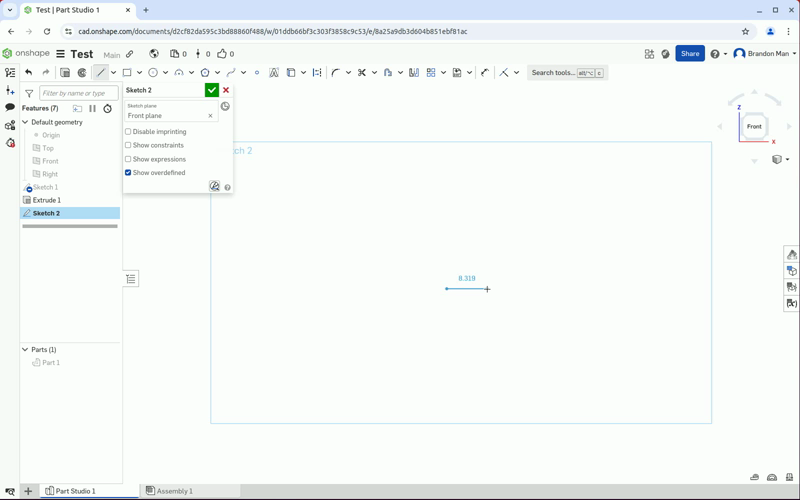
key_up(shift)
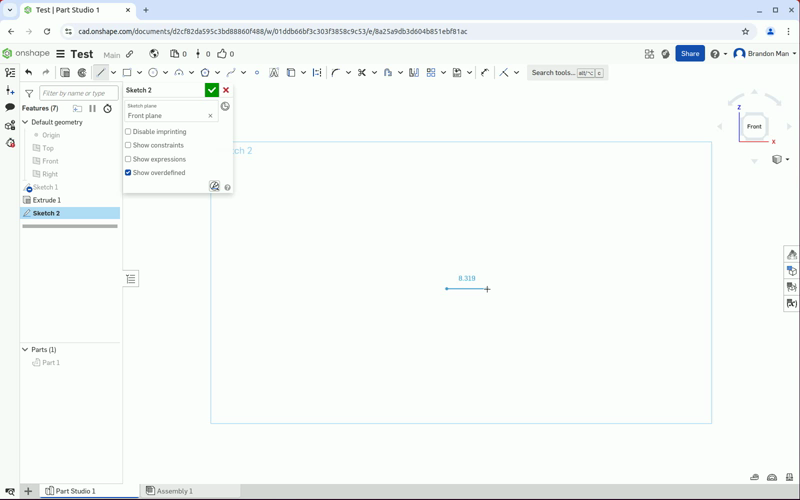
key_down(shift)
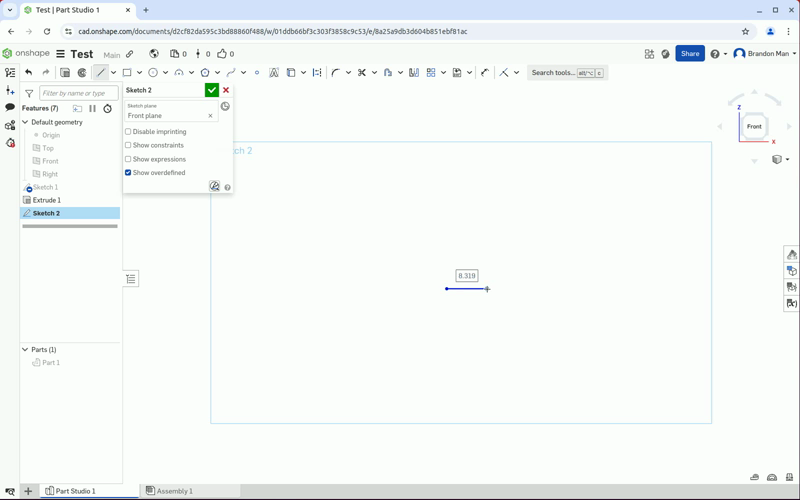
mouse_move(517, 288)
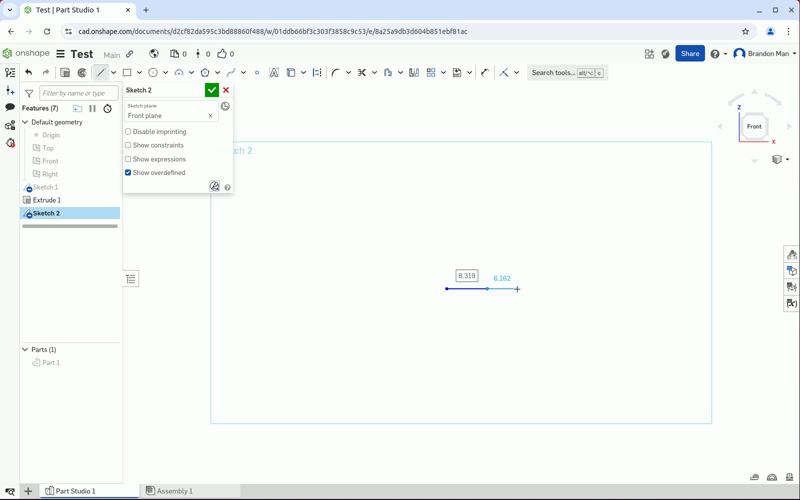
mouse_move(487, 268)
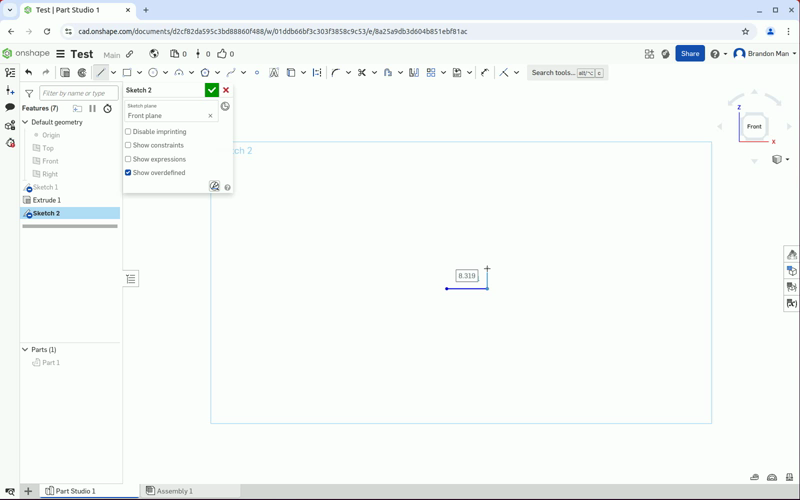
click(487, 268)
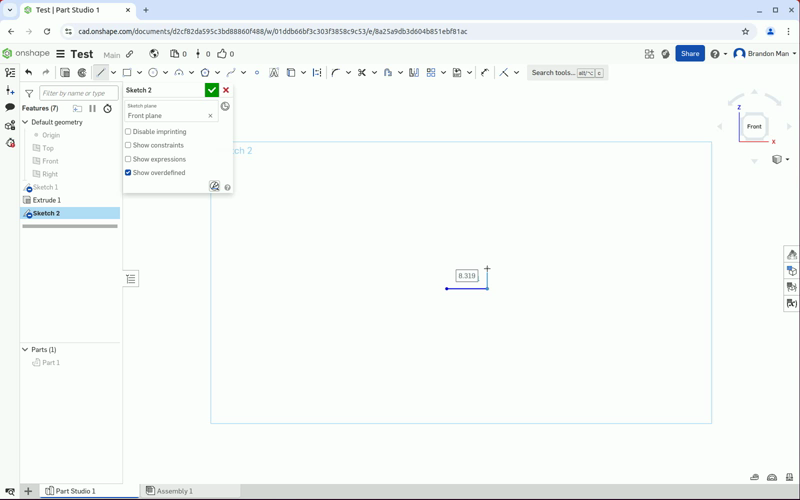
key_up(shift)
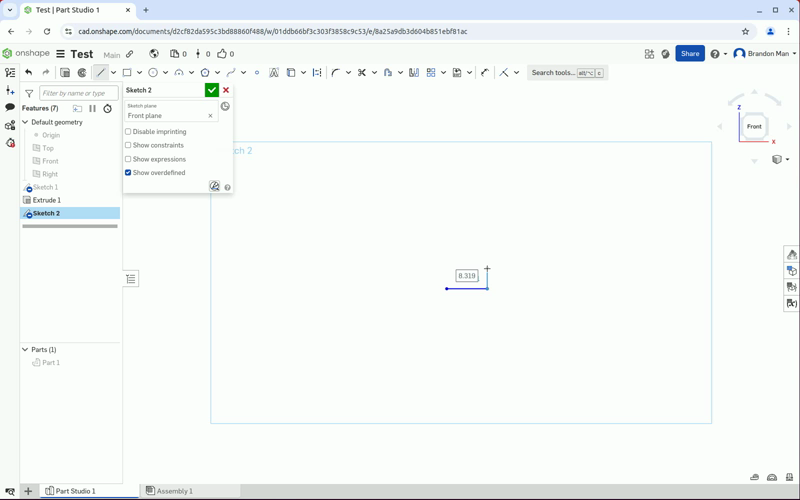
key_down(shift)
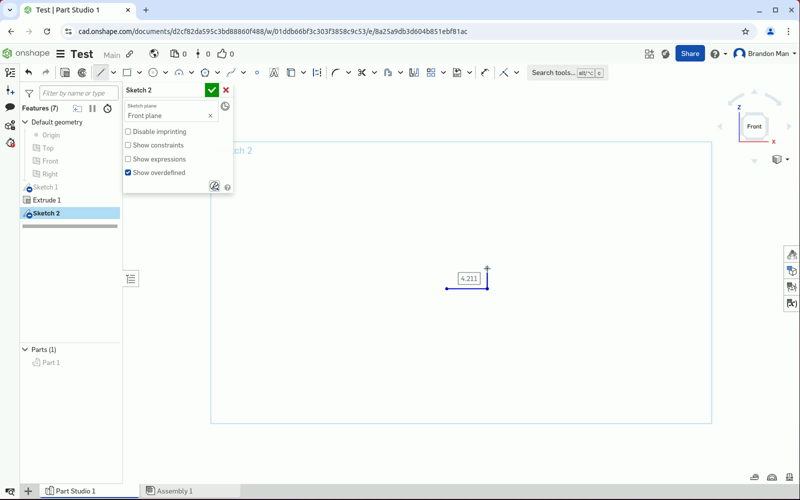
mouse_move(517, 268)
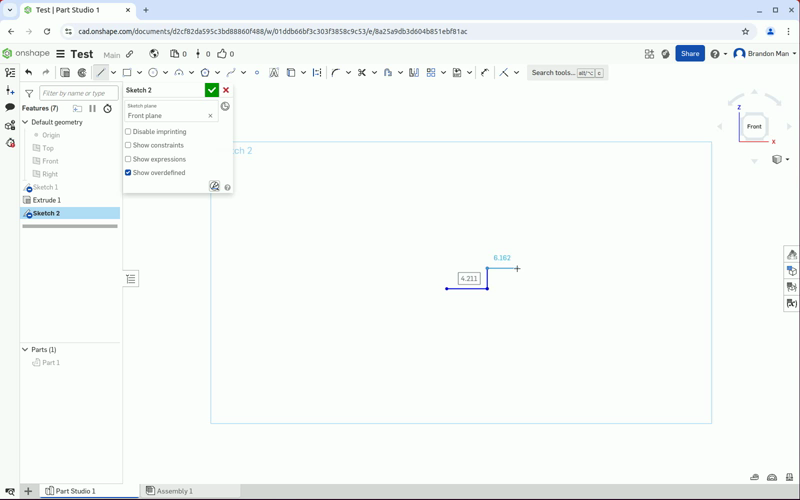
mouse_move(487, 254)
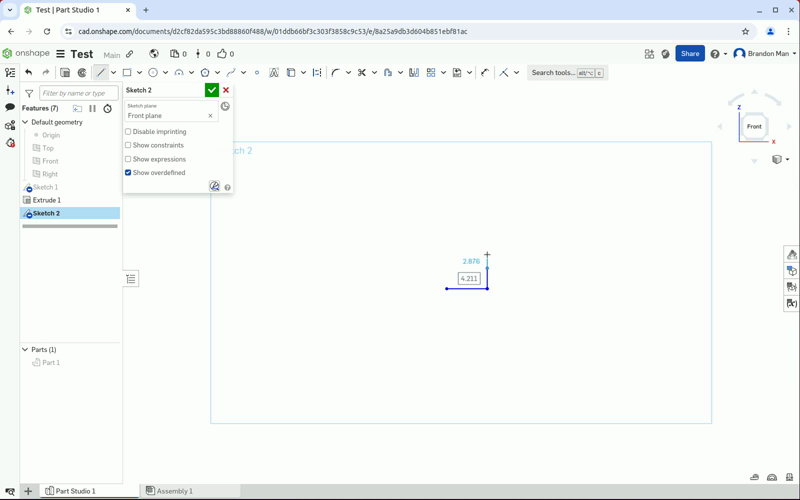
click(487, 254)
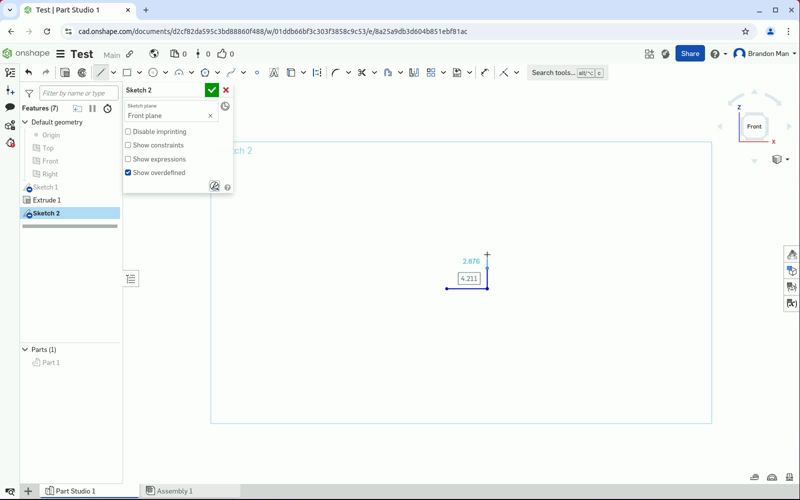
key_up(shift)
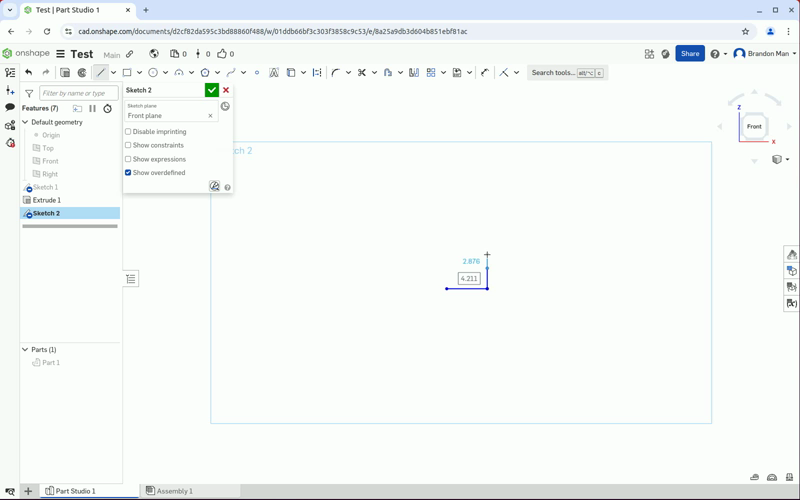
key_down(shift)
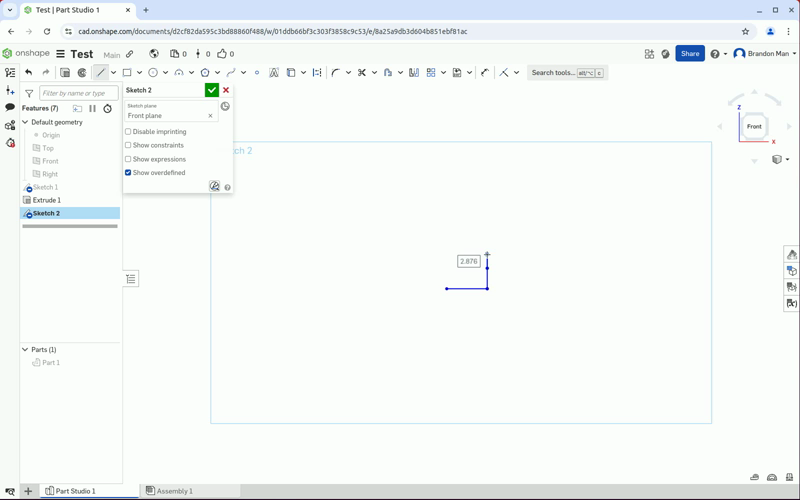
mouse_move(517, 254)
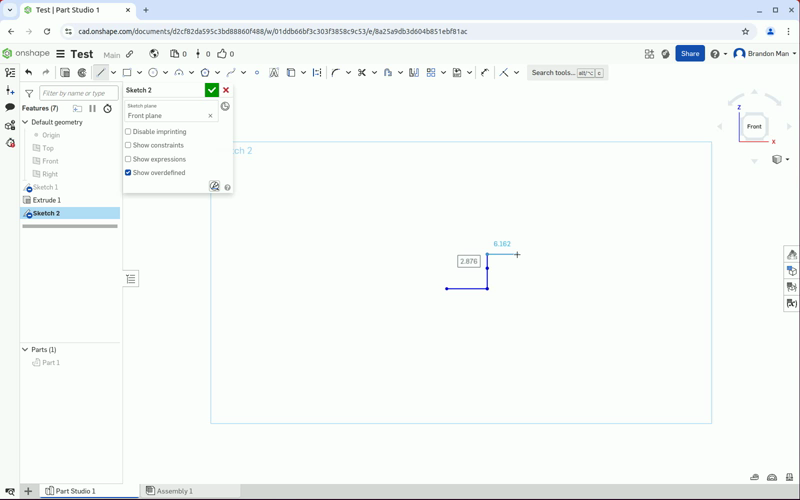
mouse_move(474, 254)
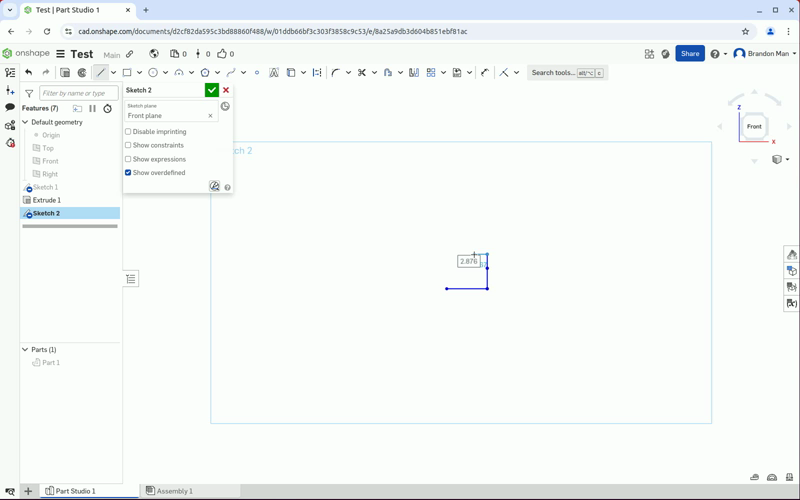
click(474, 254)
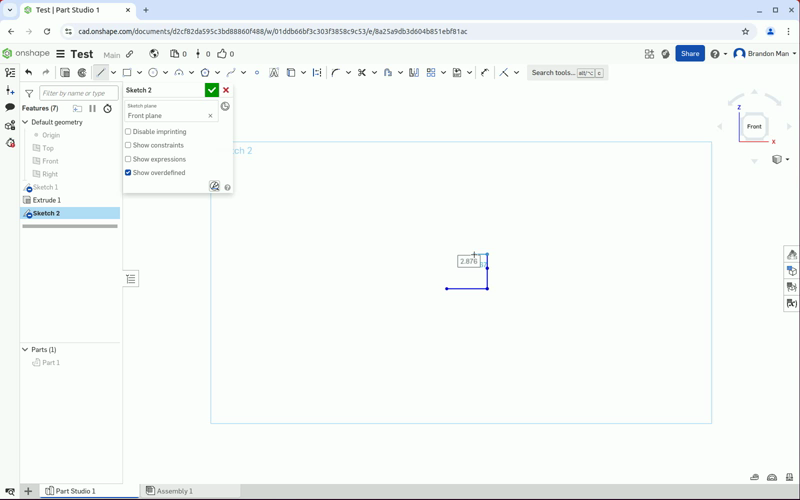
key_up(shift)
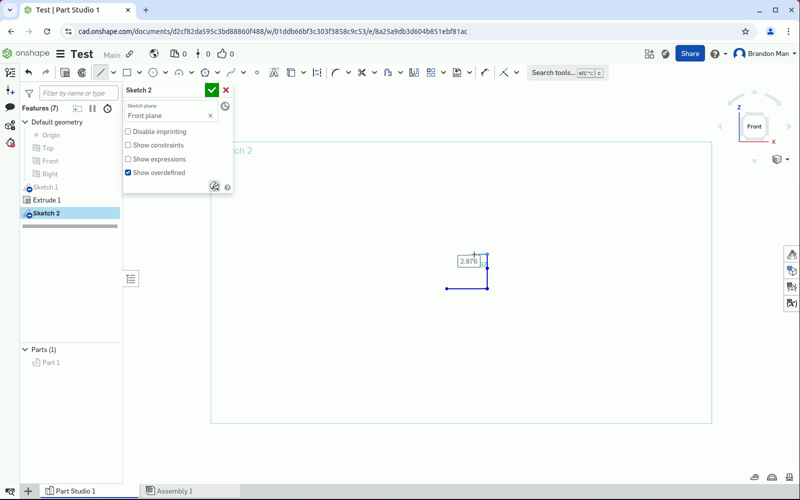
key_down(shift)
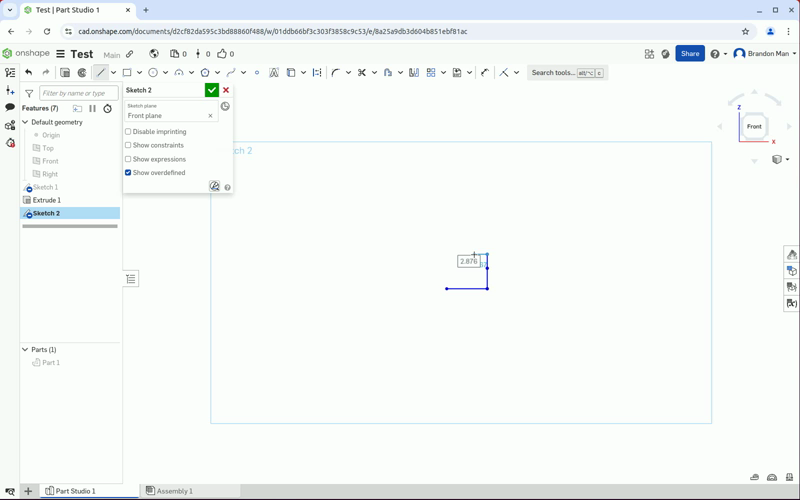
mouse_move(504, 254)
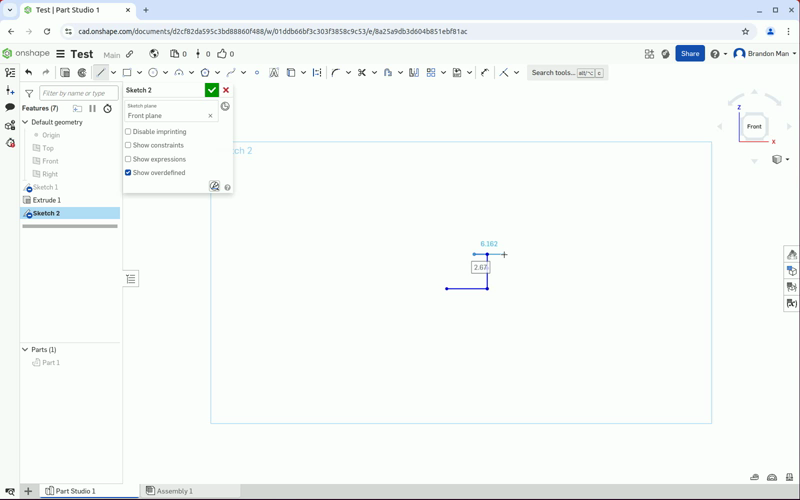
mouse_move(474, 265)
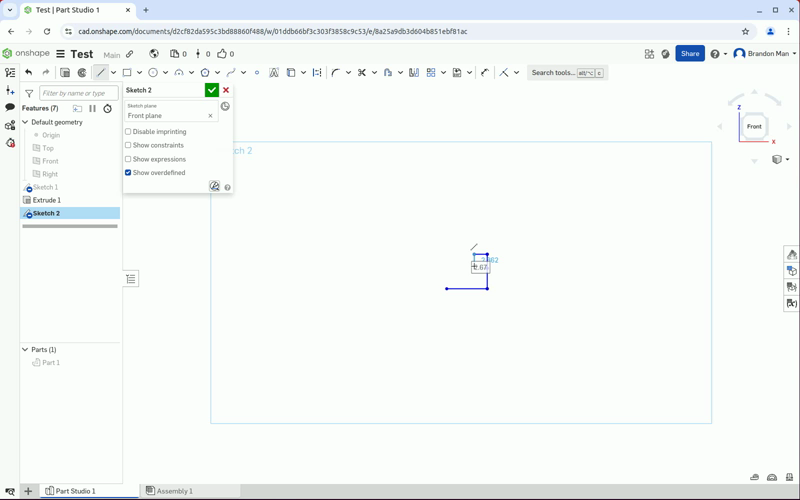
click(474, 265)
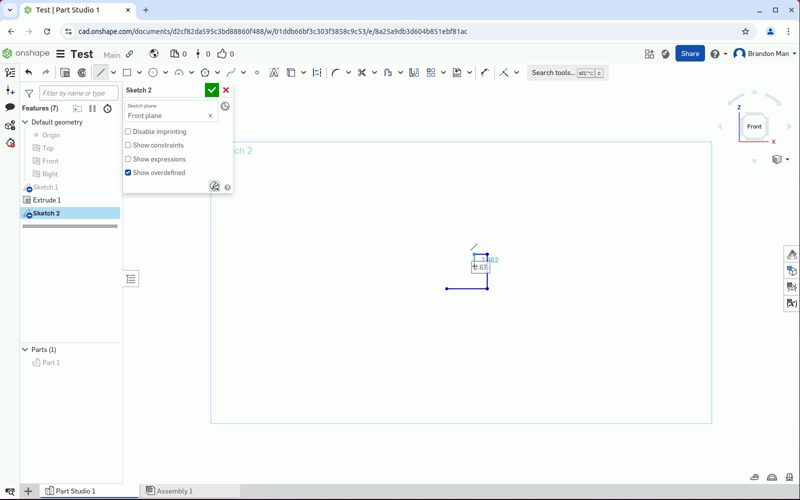
key_up(shift)
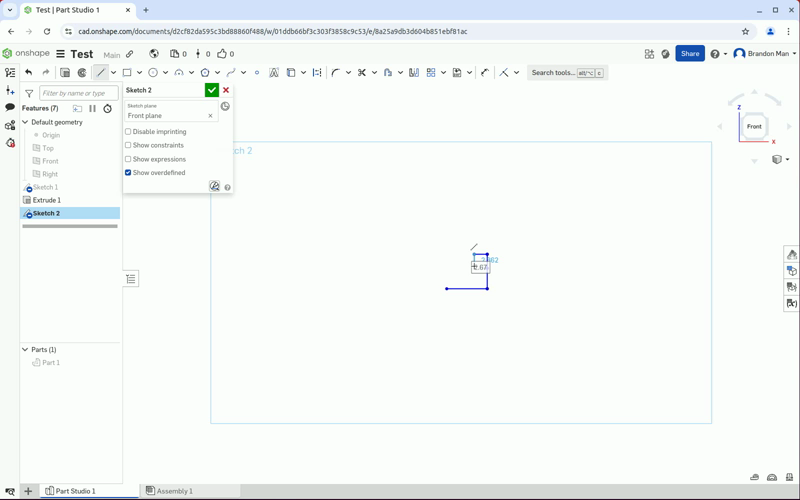
key_down(shift)
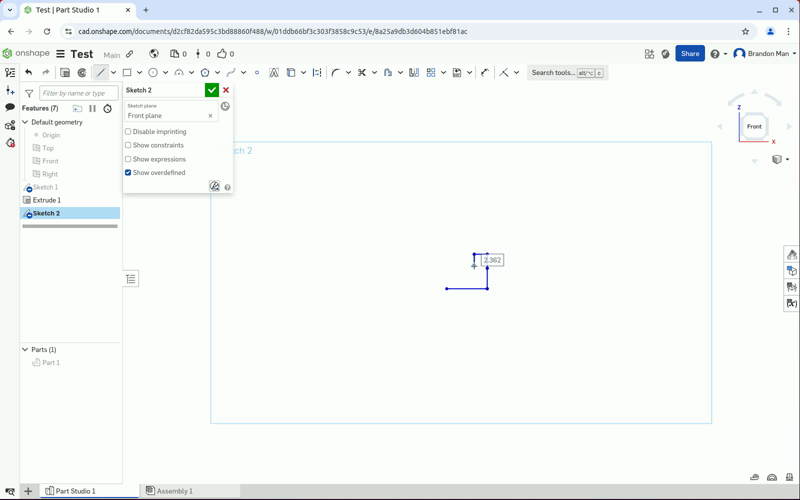
mouse_move(504, 265)
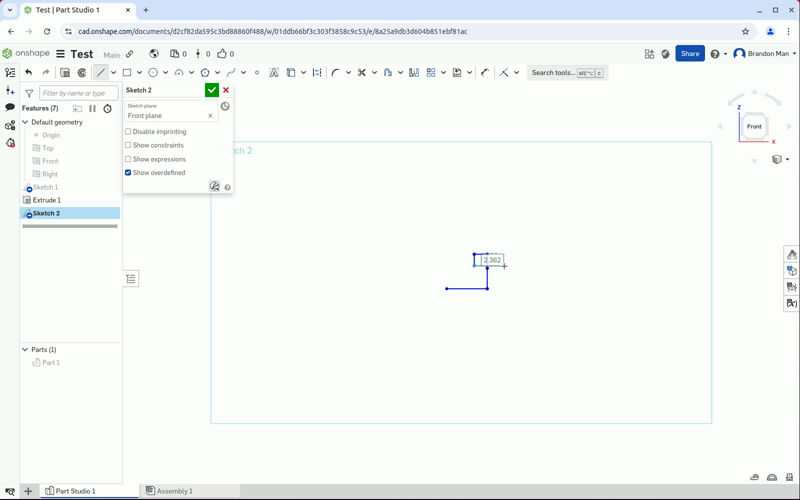
mouse_move(459, 265)
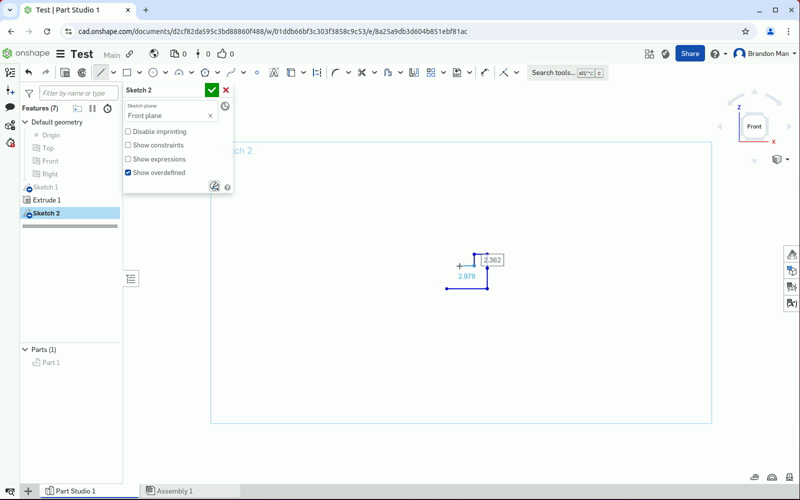
click(459, 265)
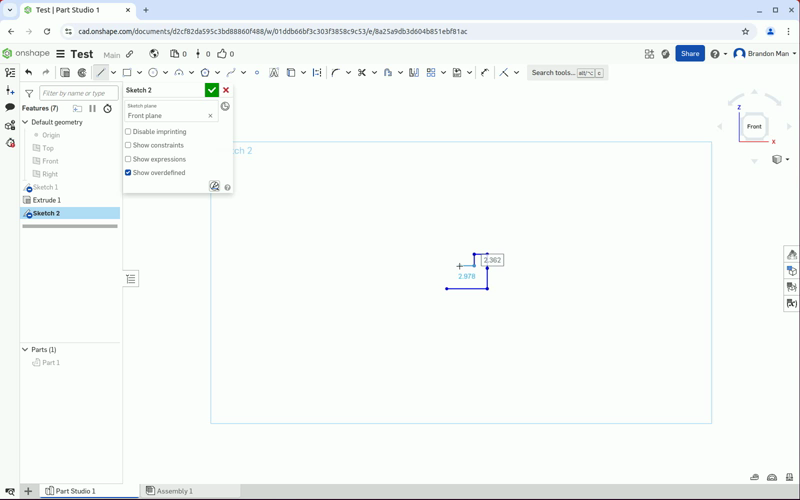
key_up(shift)
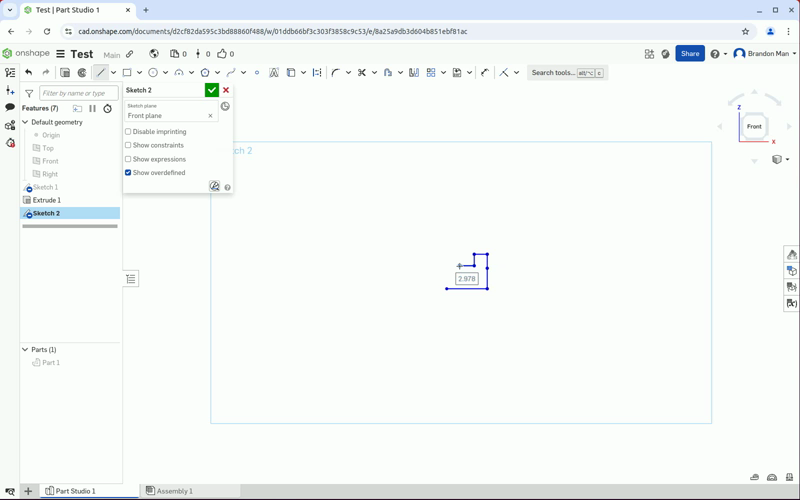
key_down(shift)
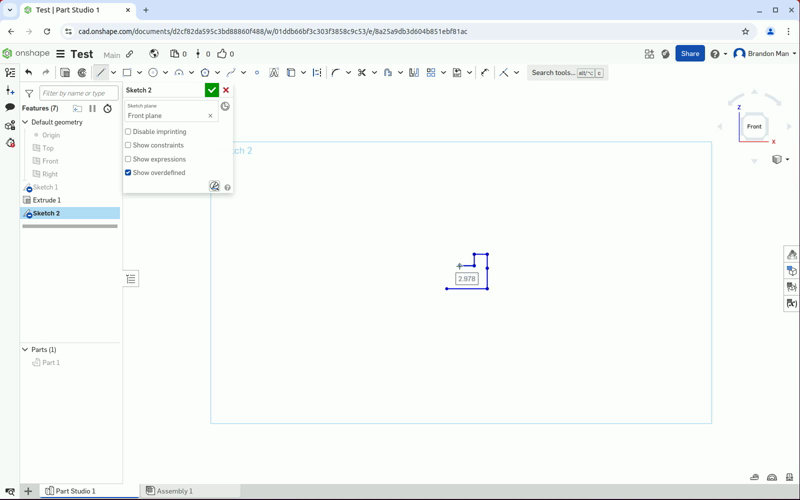
mouse_move(489, 265)
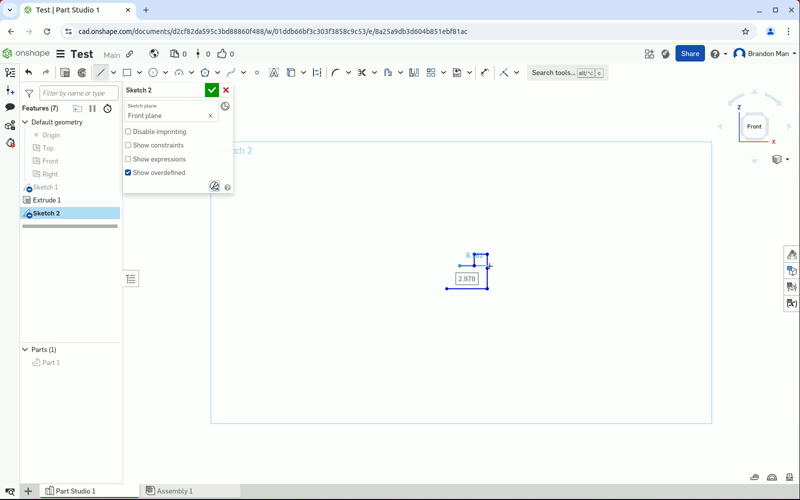
mouse_move(459, 254)
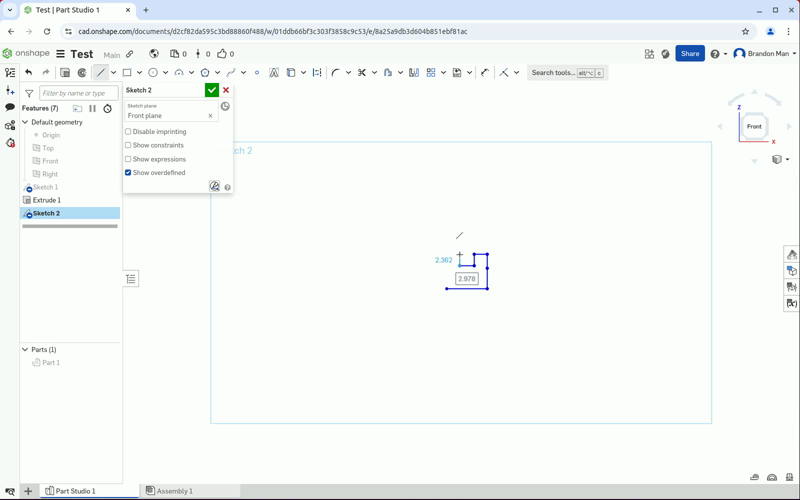
click(459, 254)
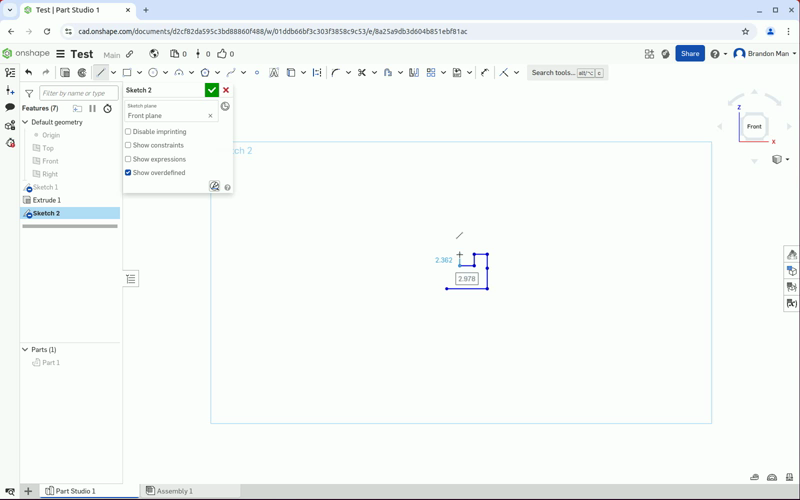
key_up(shift)
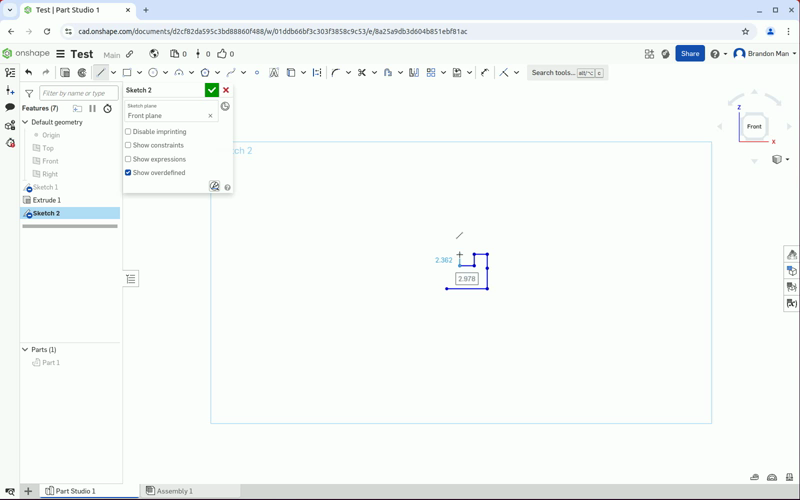
key_down(shift)
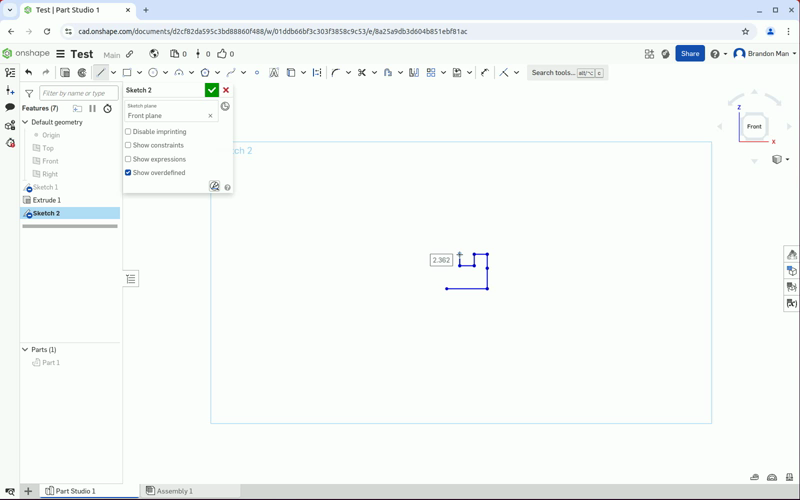
mouse_move(489, 254)
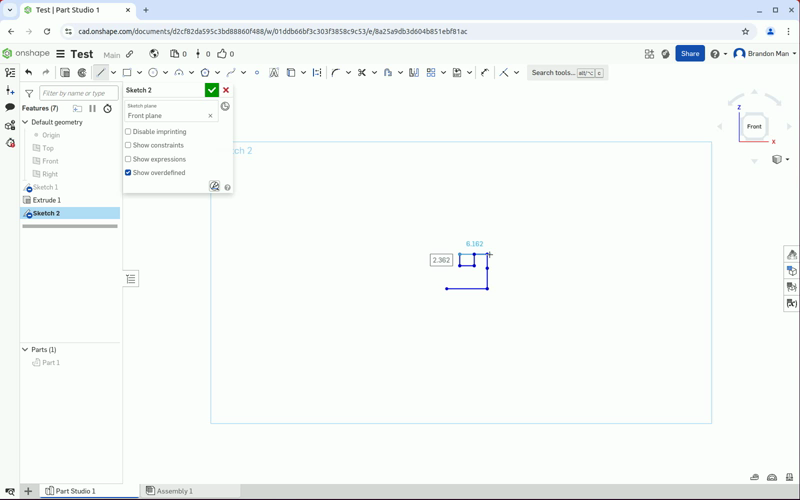
mouse_move(446, 254)
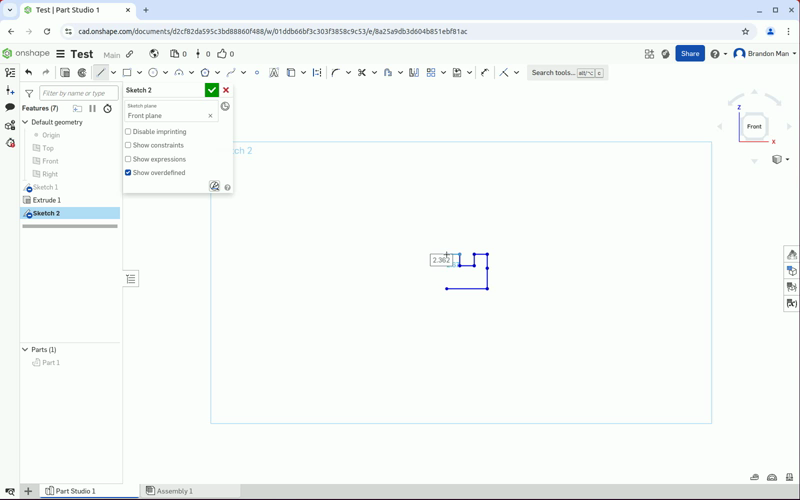
click(446, 254)
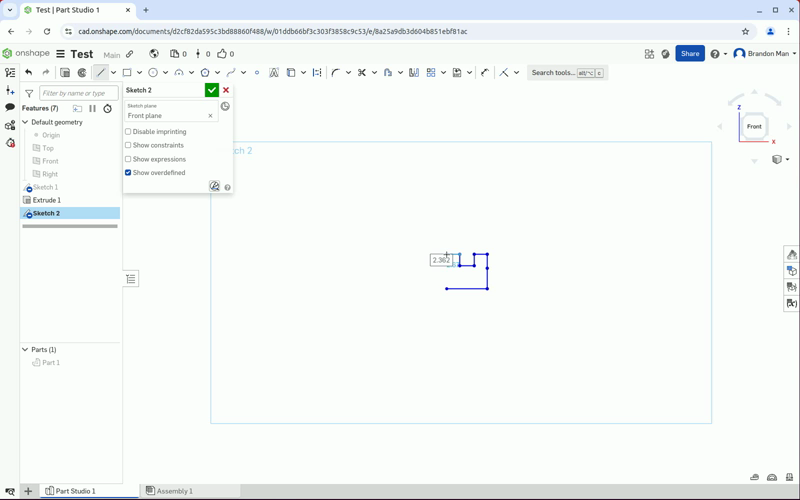
key_up(shift)
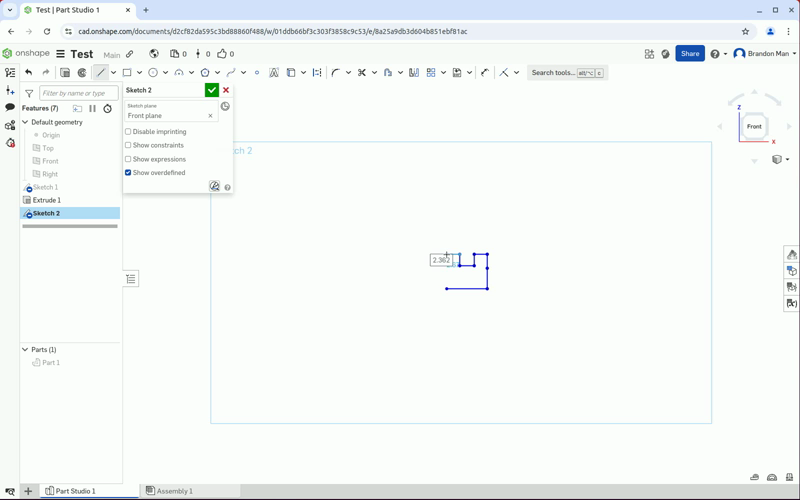
key_down(shift)
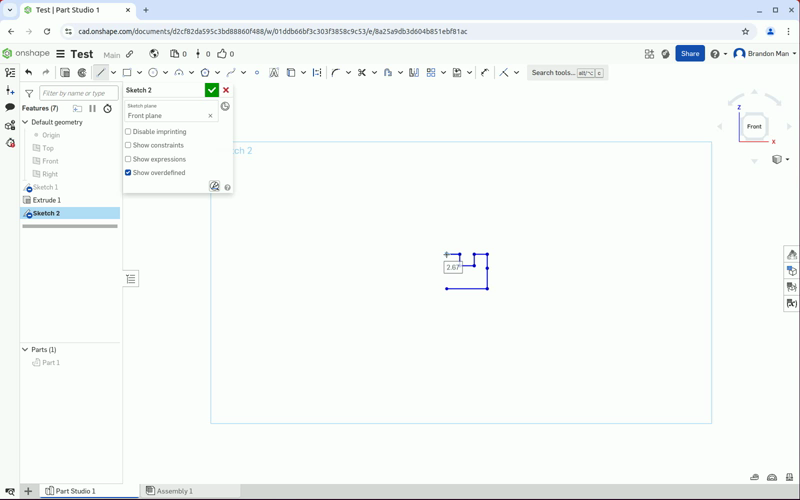
mouse_move(476, 254)
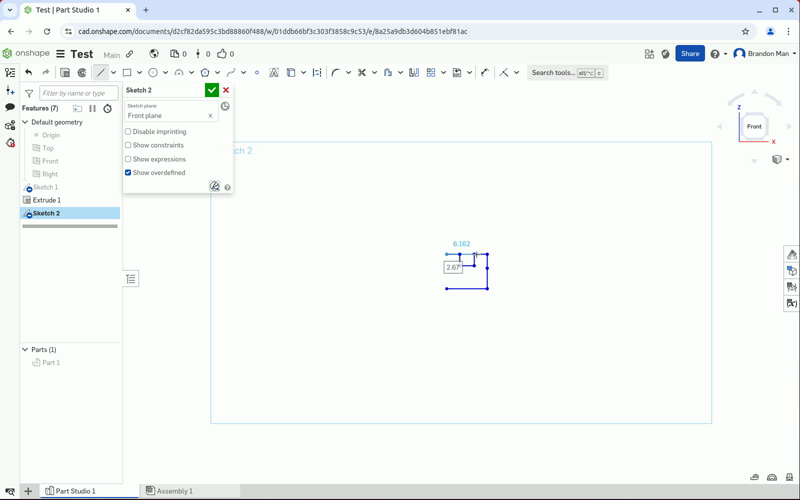
mouse_move(446, 268)
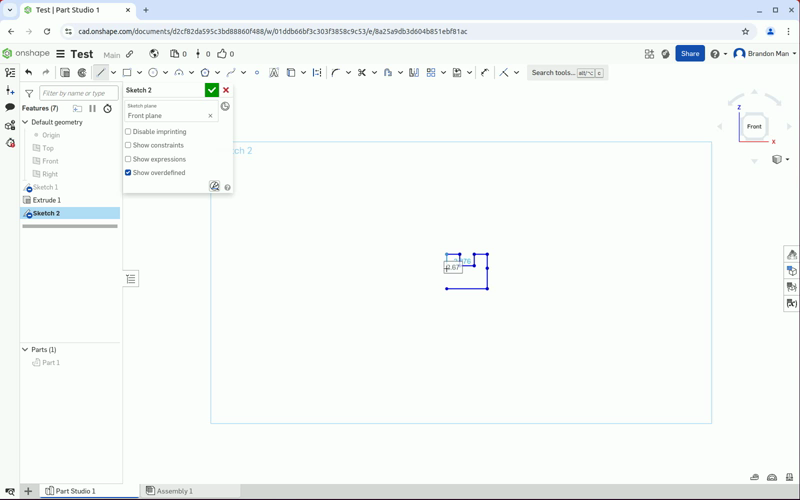
click(446, 268)
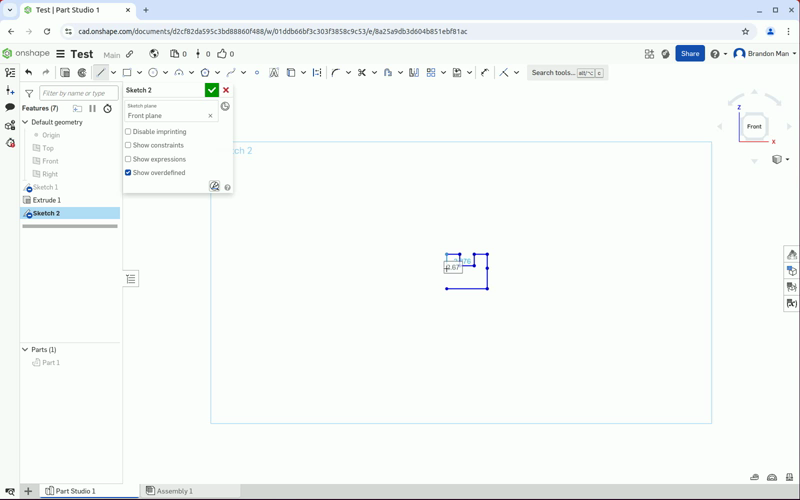
key_up(shift)
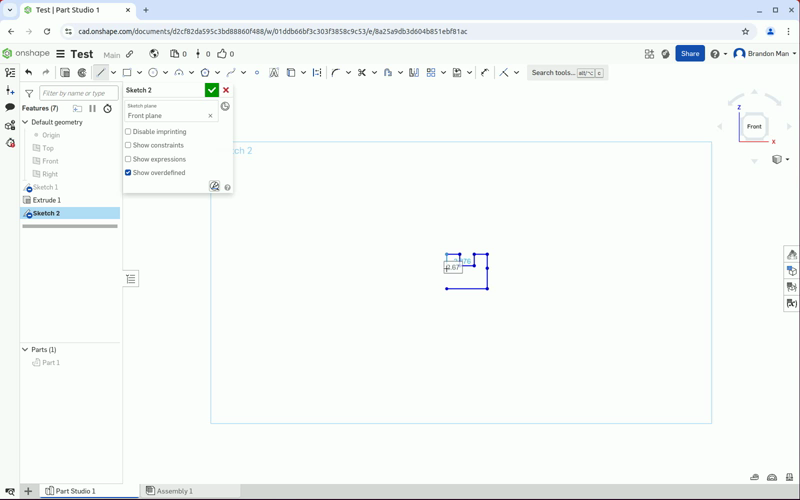
mouse_move(476, 268)
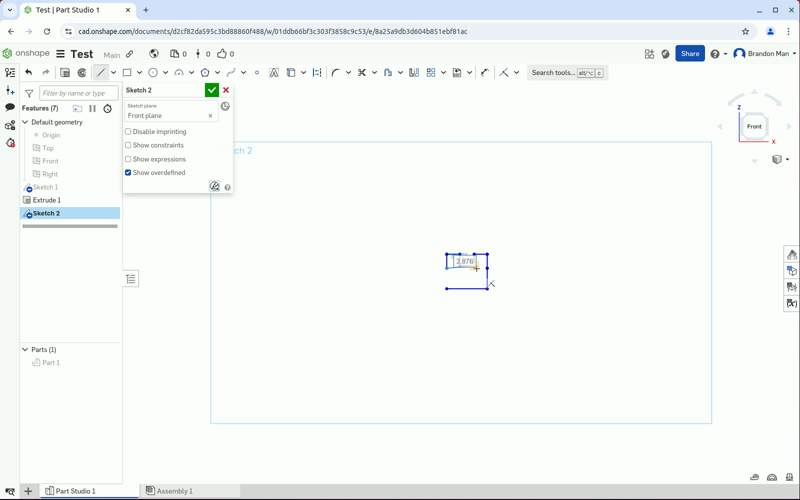
key_down(shift)
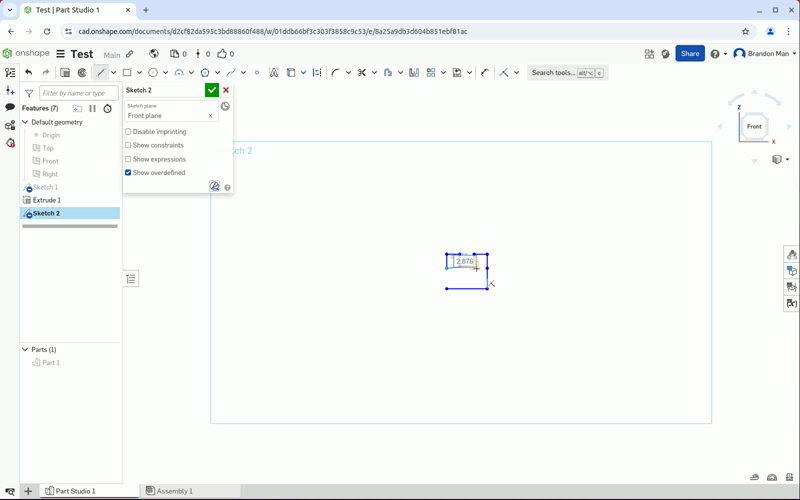
mouse_move(446, 288)
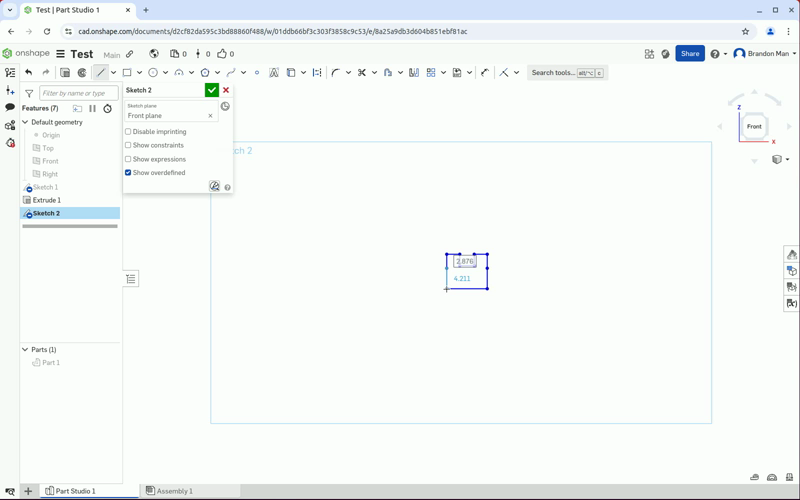
key_up(shift)
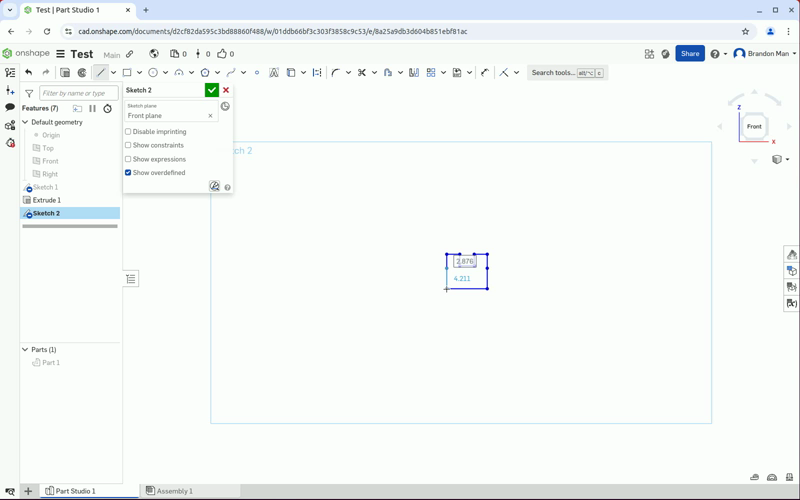
click(446, 288)
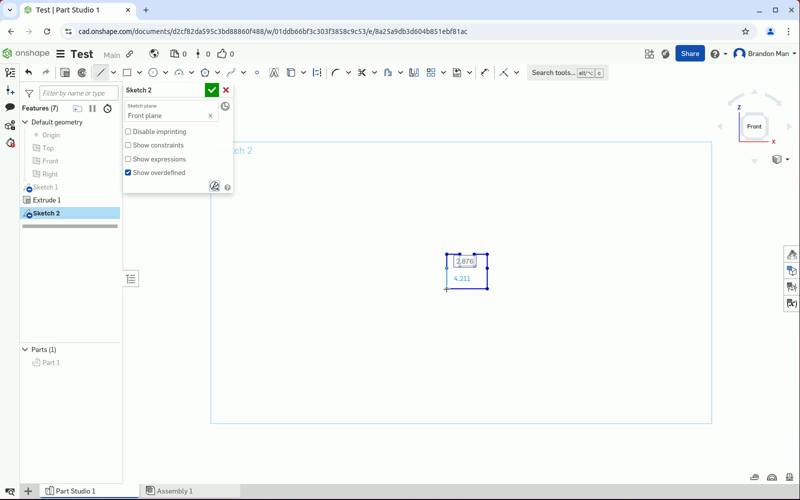
key(esc)
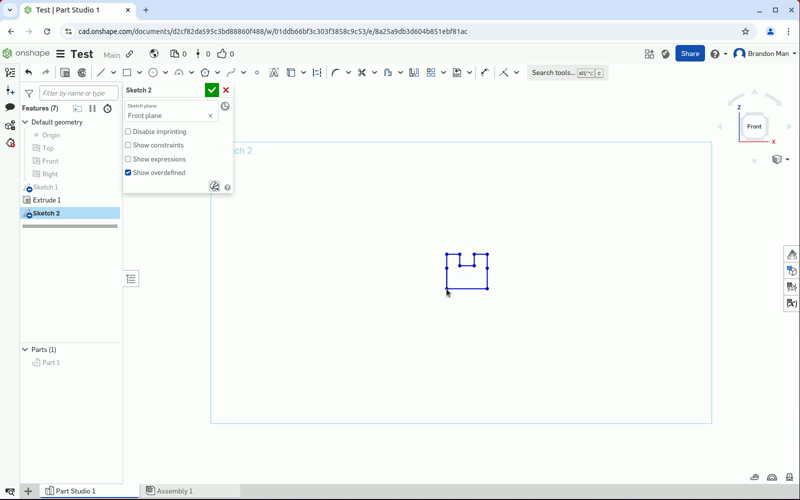
mouse_move(448, 281)
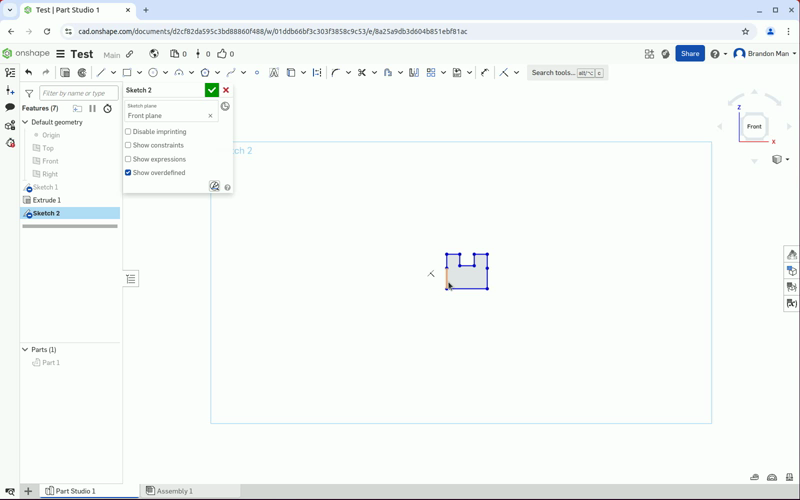
scroll(6)
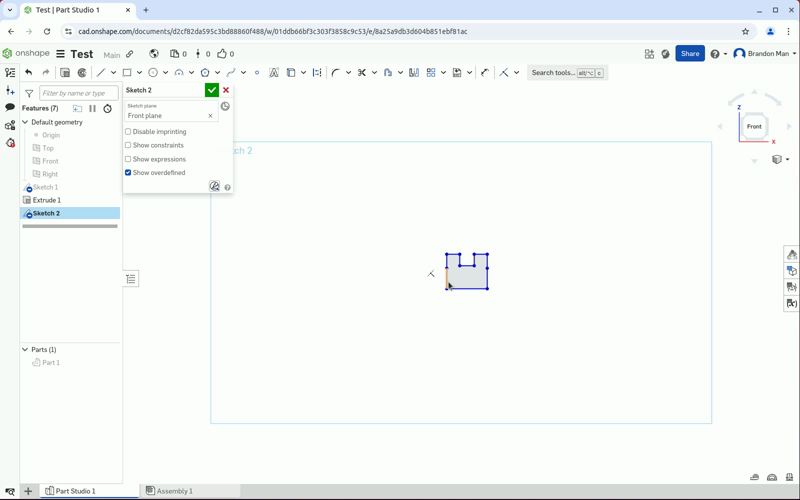
scroll(6)
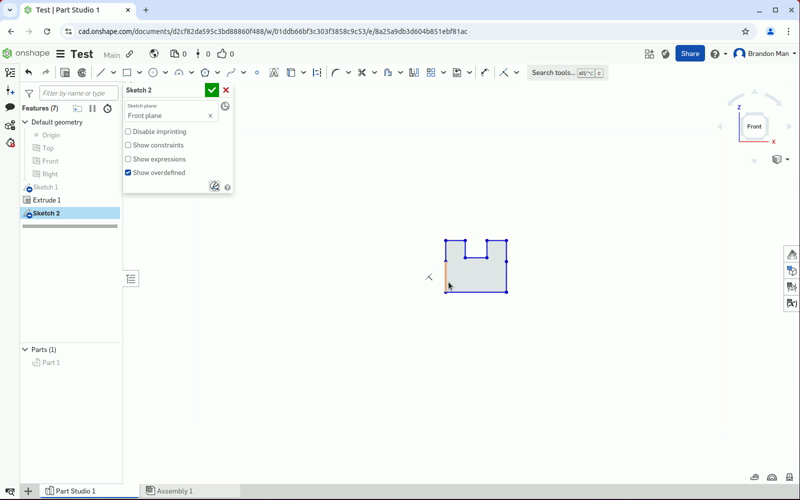
scroll(6)
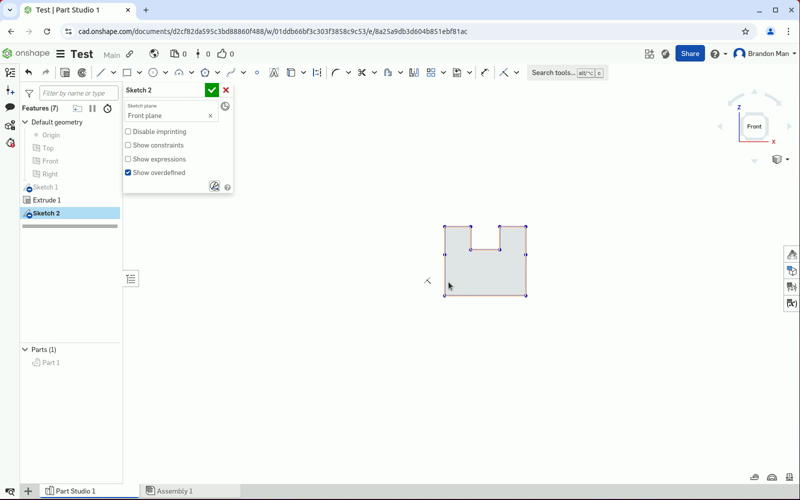
scroll(6)
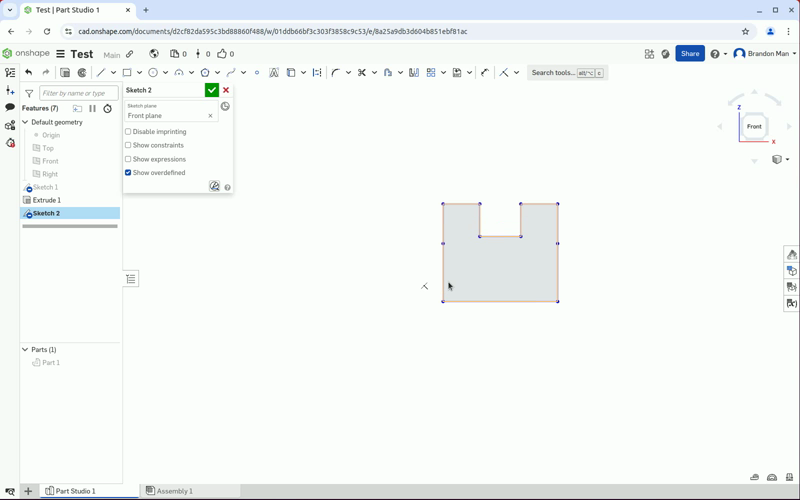
scroll(6)
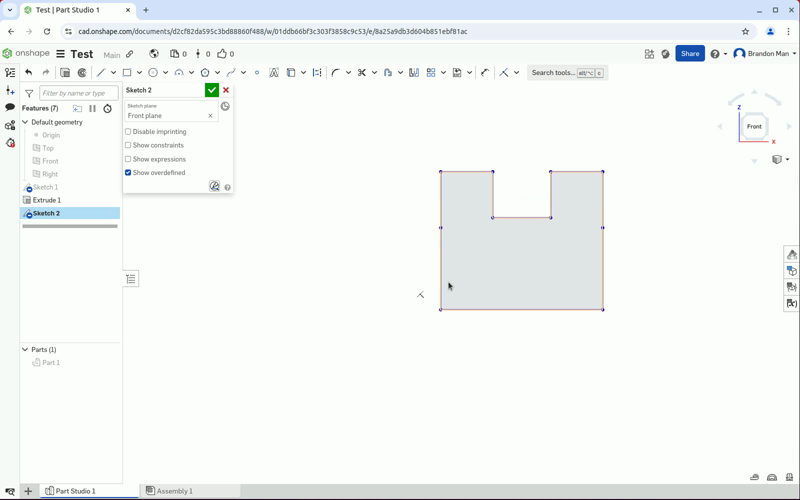
scroll(6)
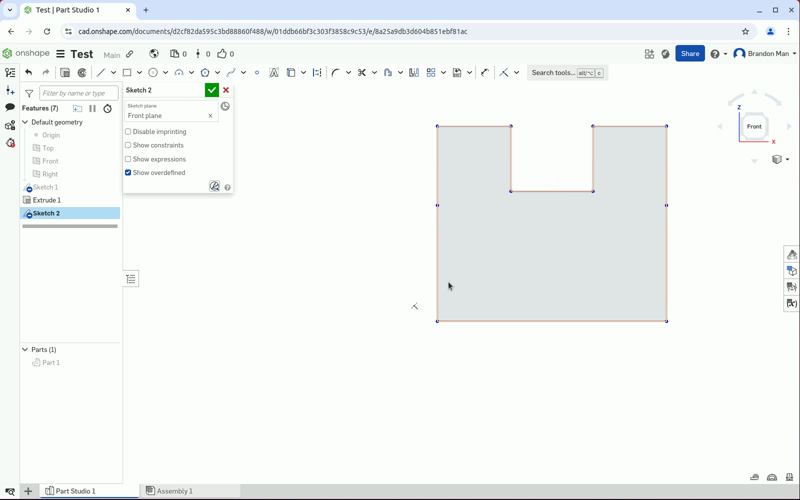
scroll(6)
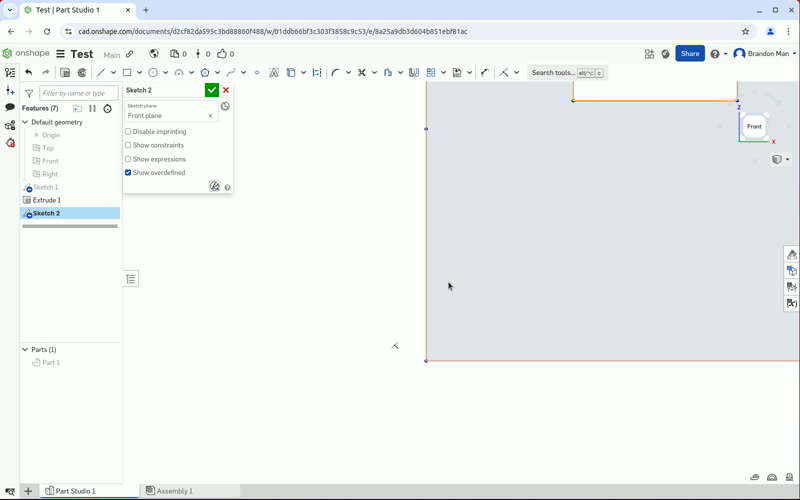
click(448, 281)
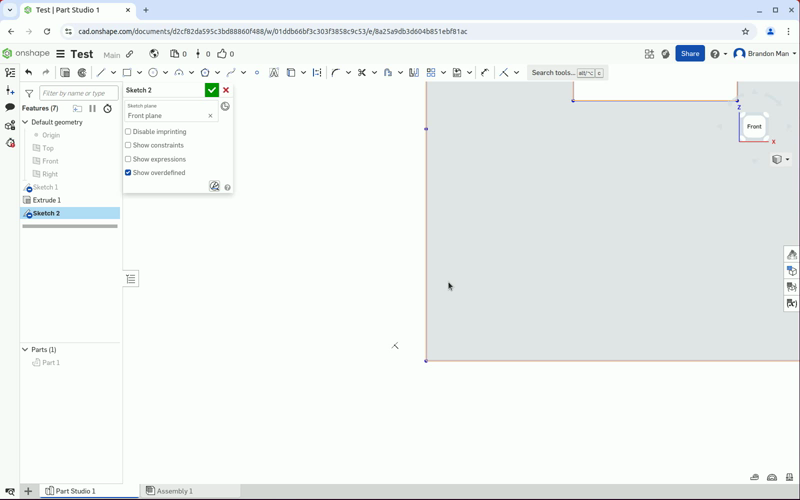
scroll(-6)
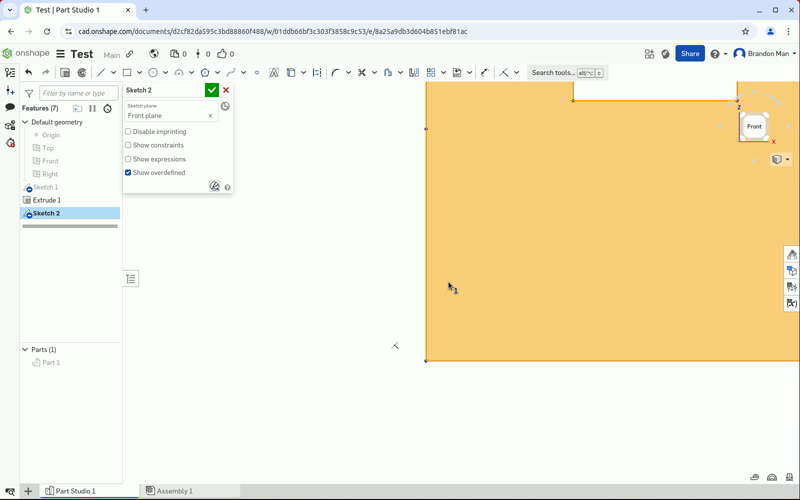
scroll(-6)
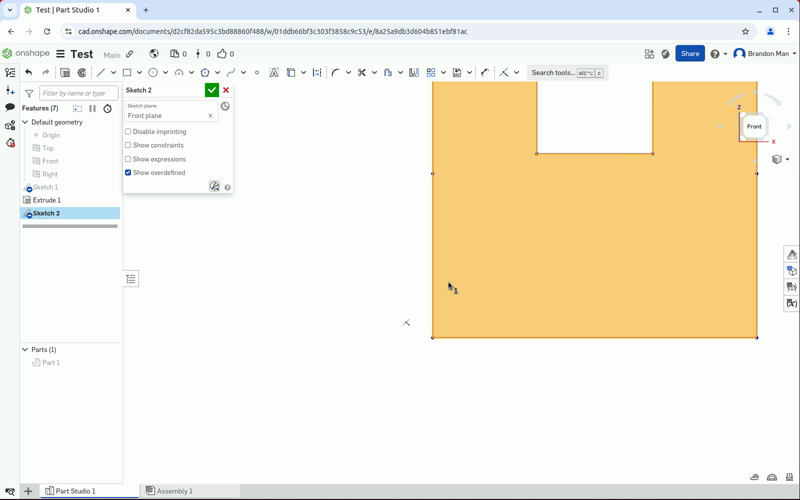
scroll(-6)
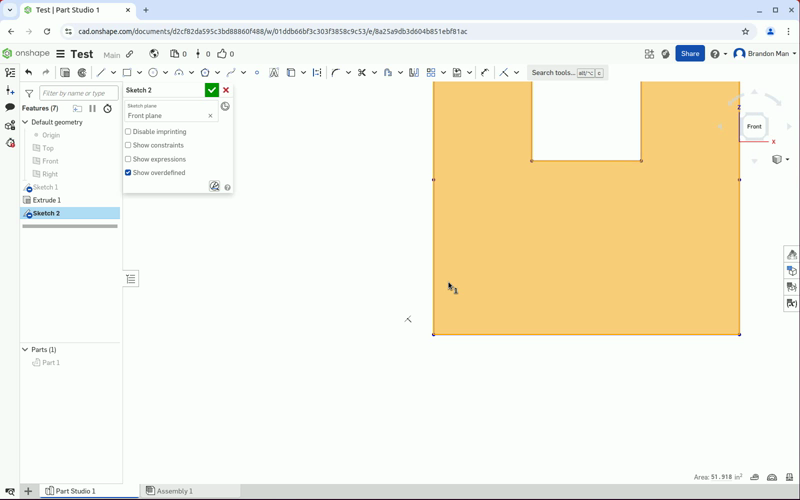
scroll(-6)
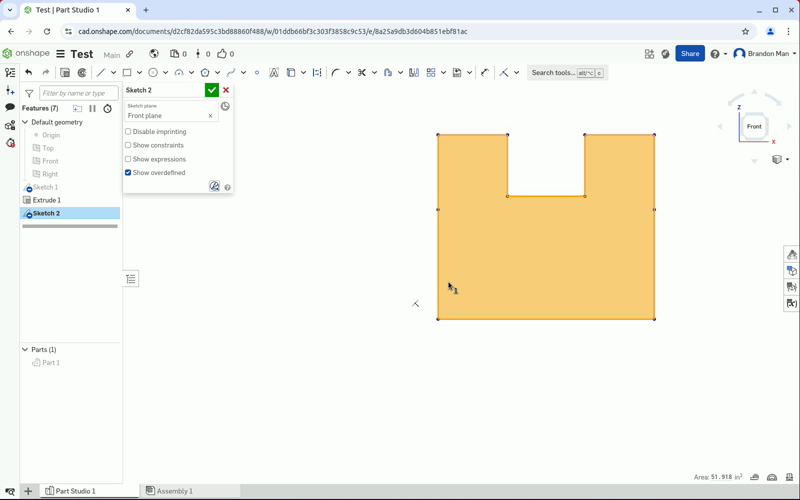
scroll(-6)
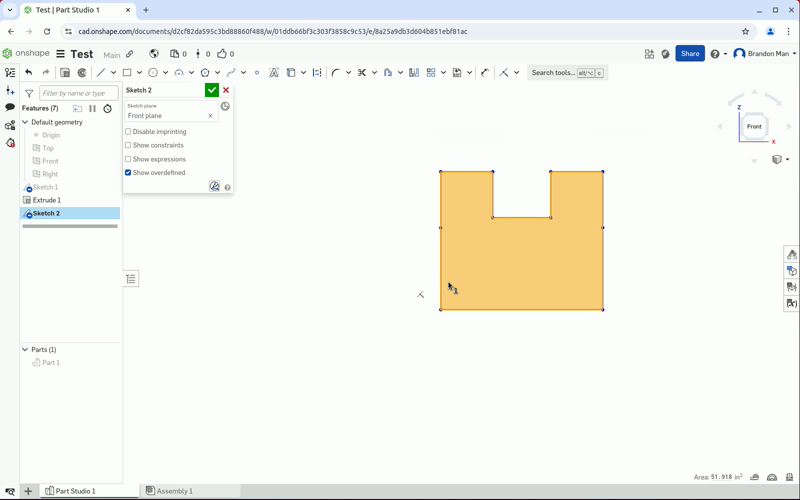
scroll(-6)
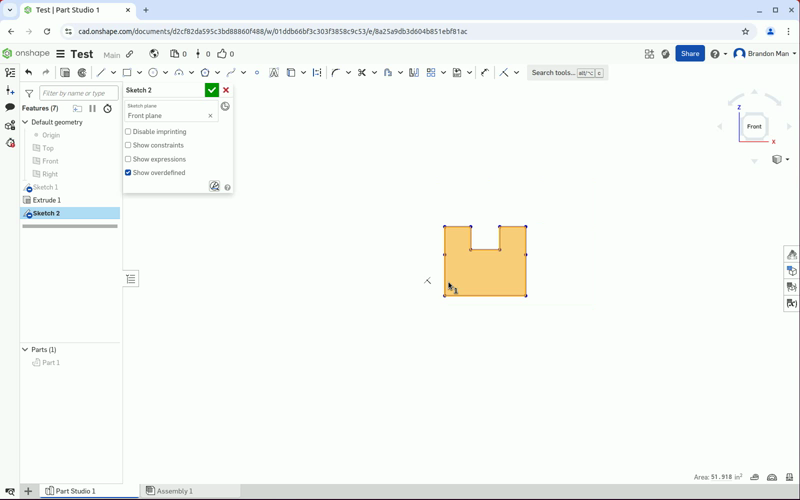
scroll(-6)
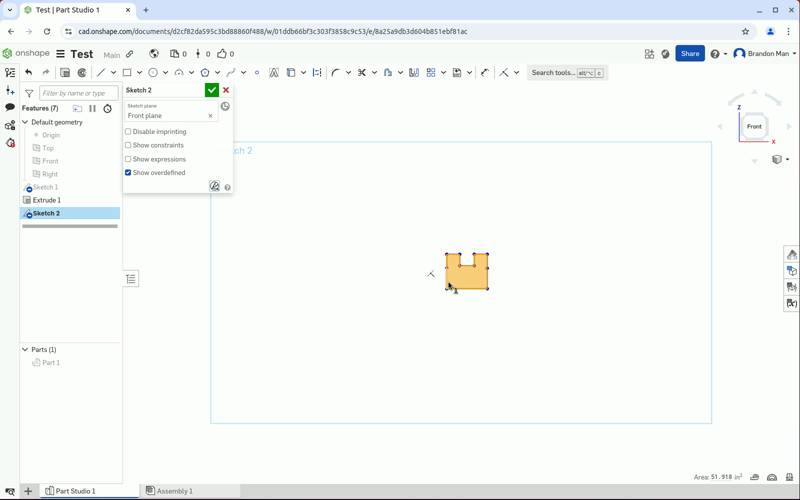
mouse_move(73, 352)
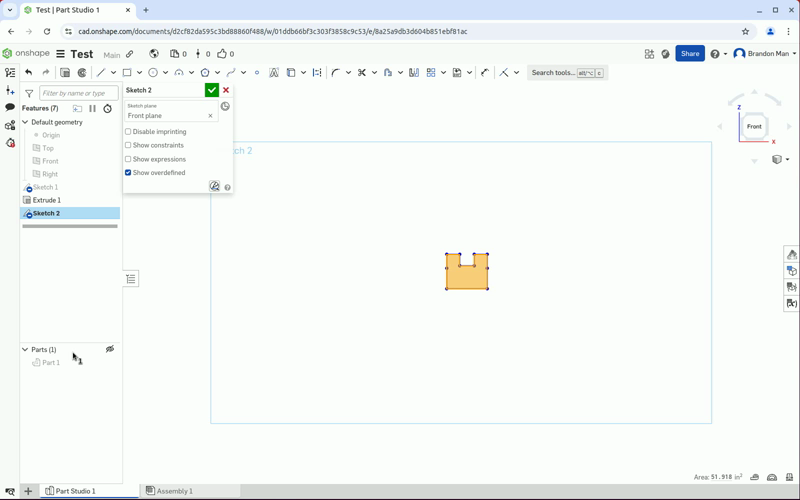
key(shift+y)
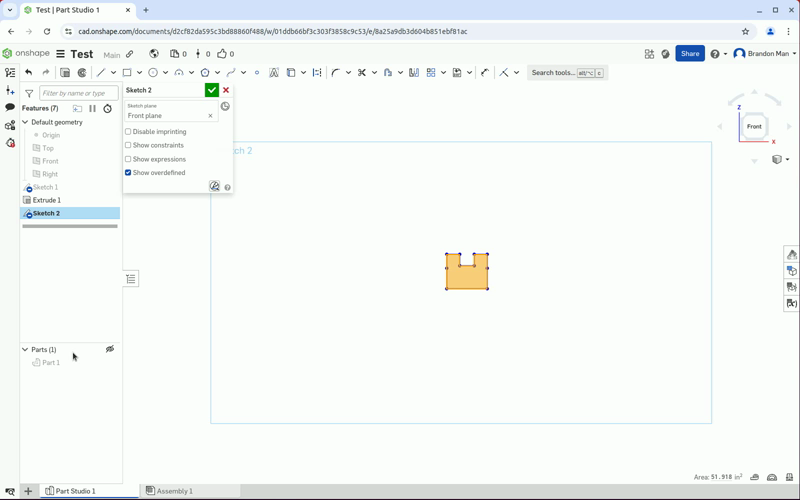
key(shift+e)
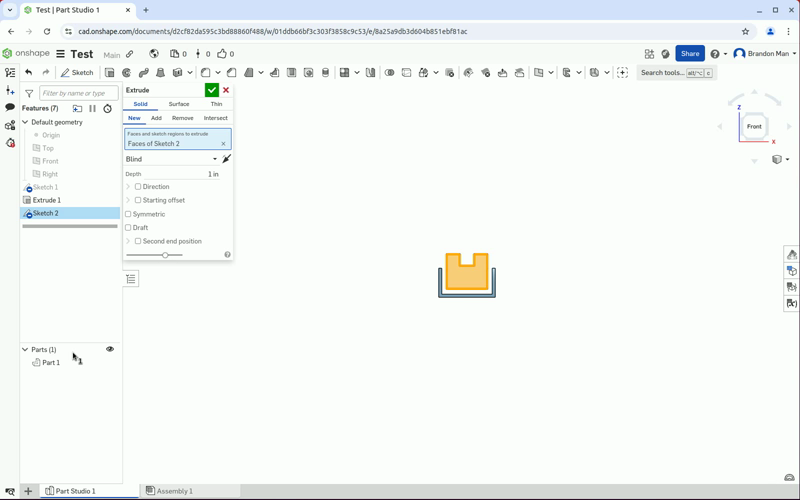
mouse_move(143, 106)
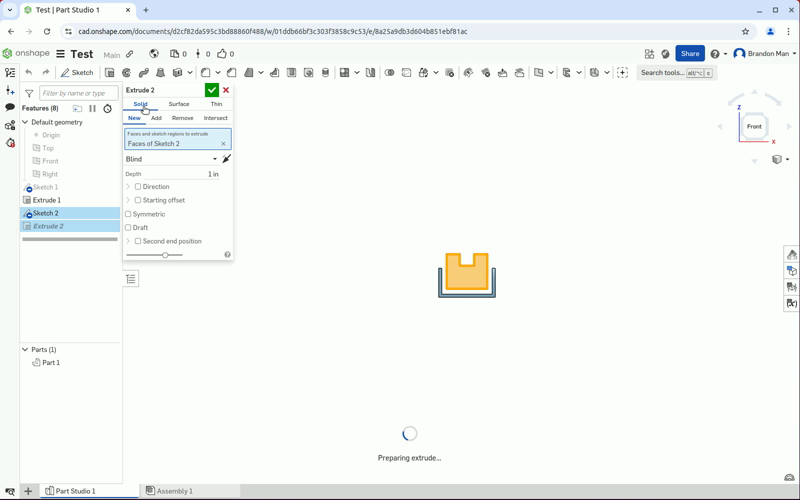
click(143, 106)
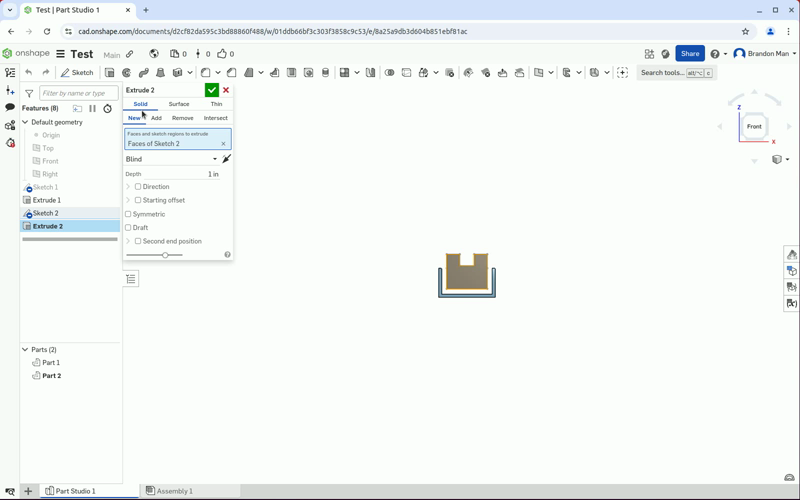
mouse_move(137, 120)
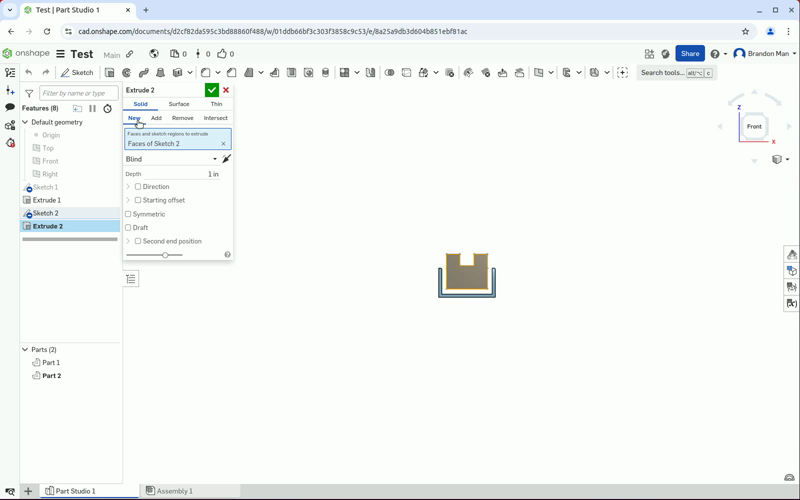
click(137, 120)
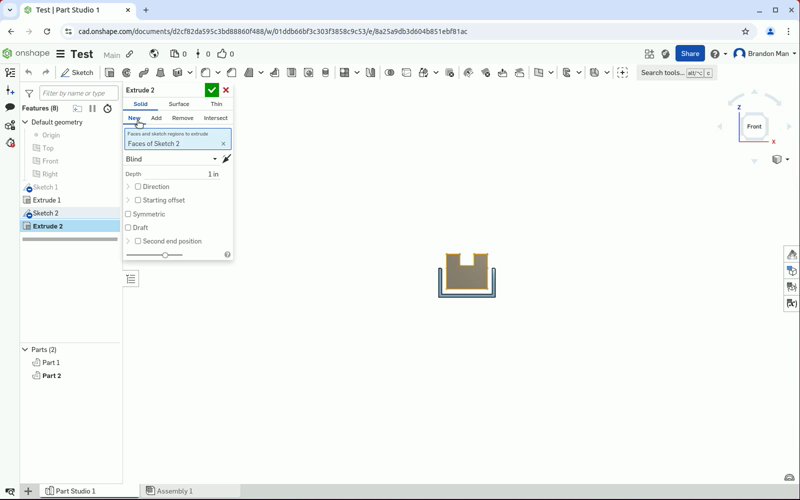
key(tab, 4)
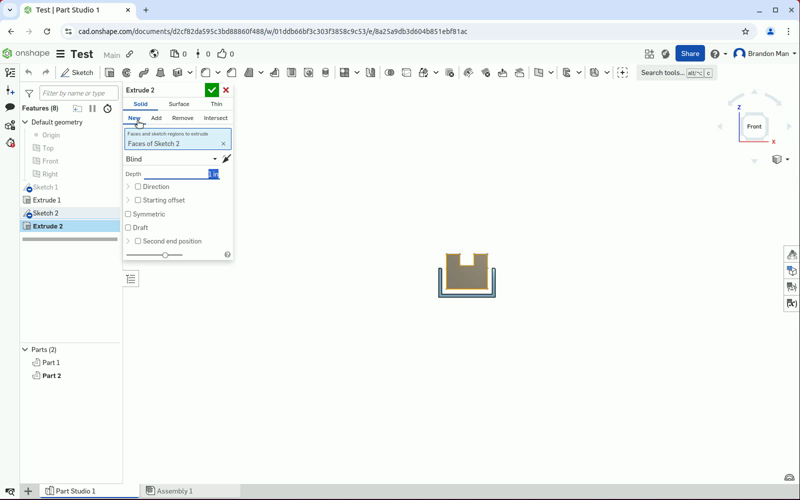
text(46.216)
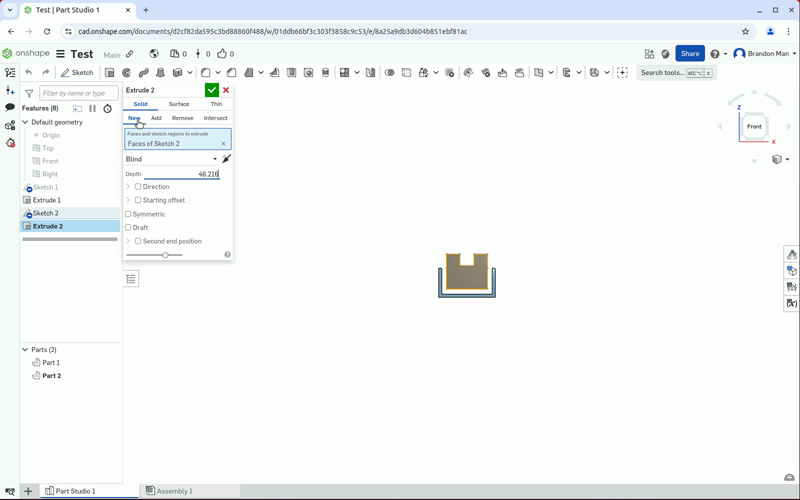
key(tab, 3)
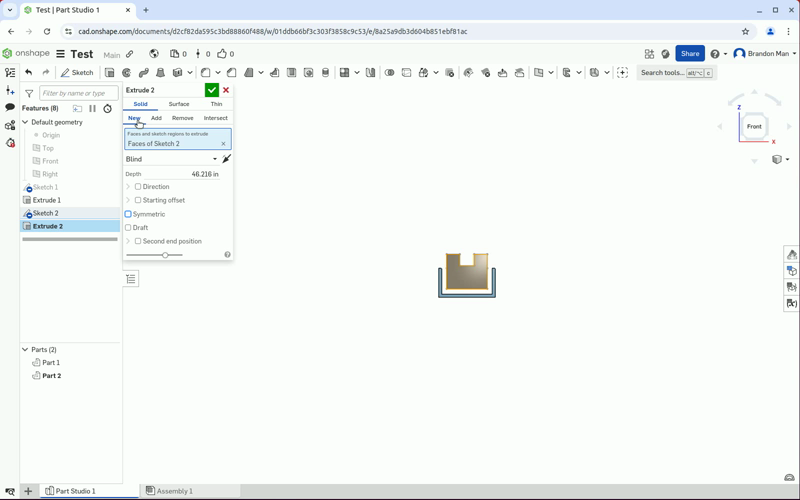
key(space)
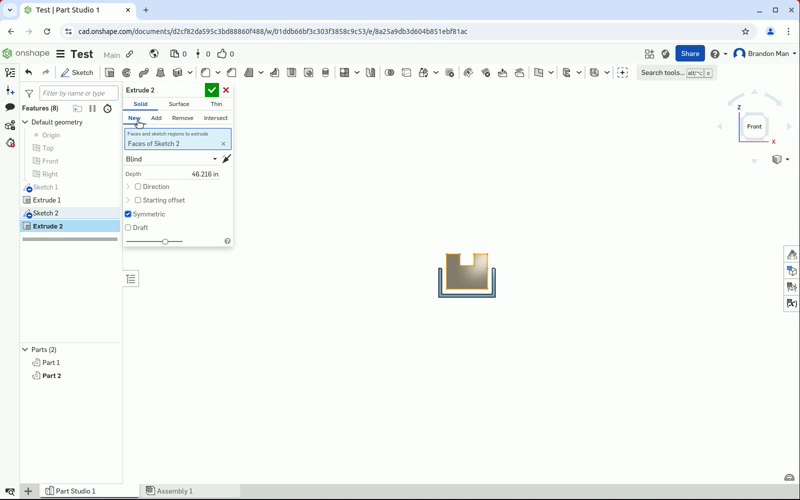
key(enter)
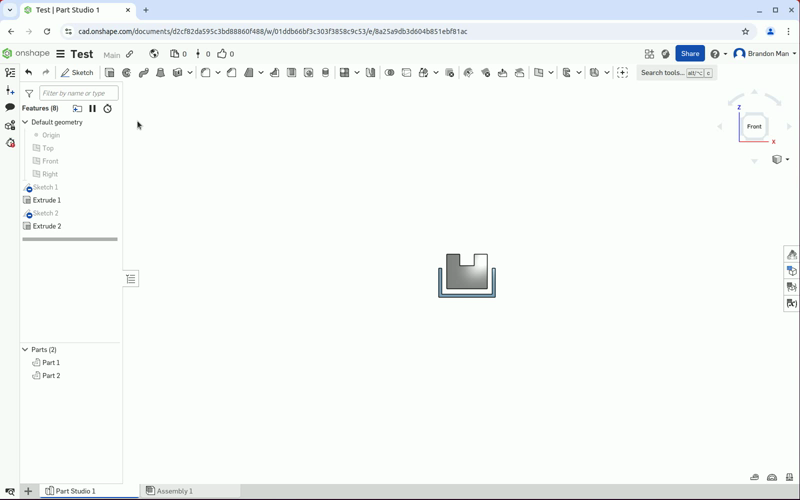
key(shift+h)
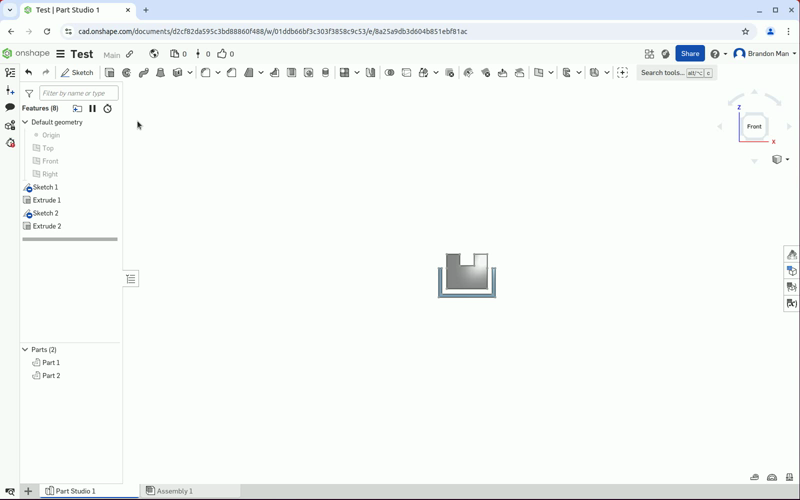
key(shift+h)
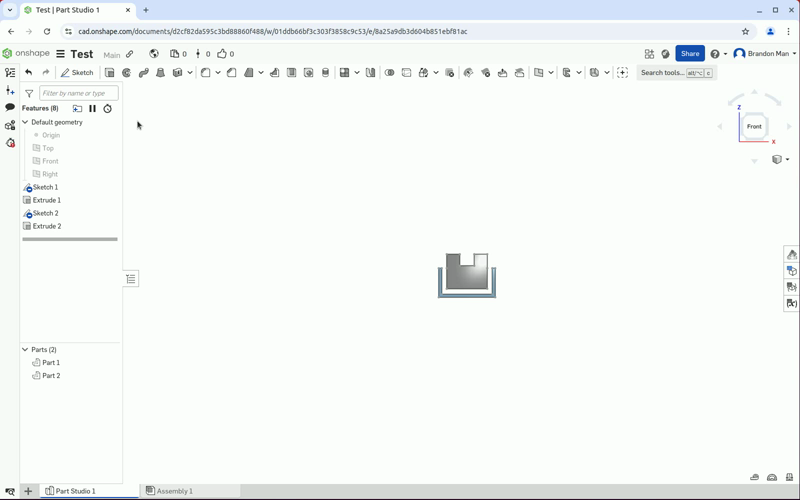
key(shift+7)
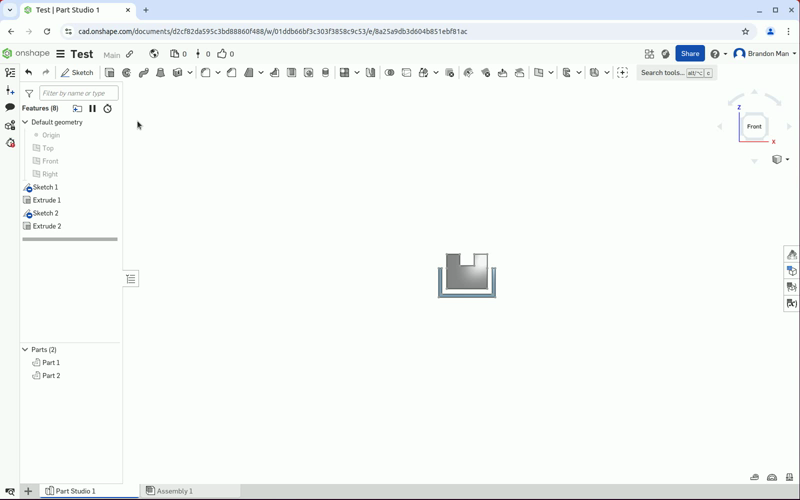
key(left, 2)
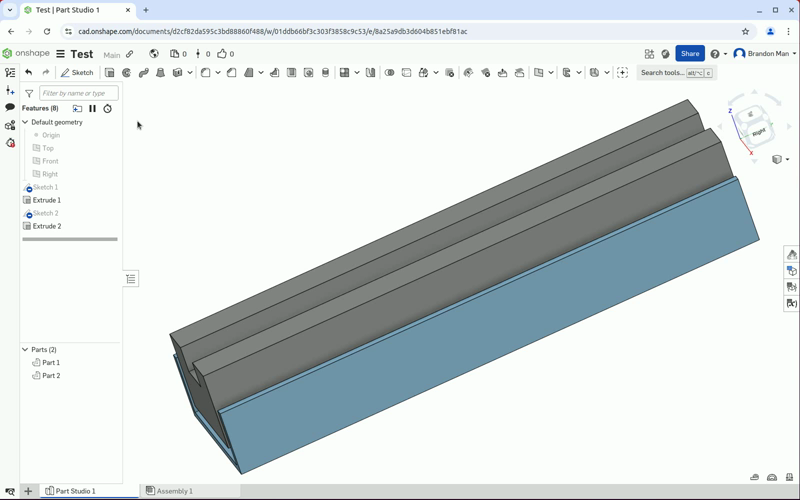
key(down, 2)
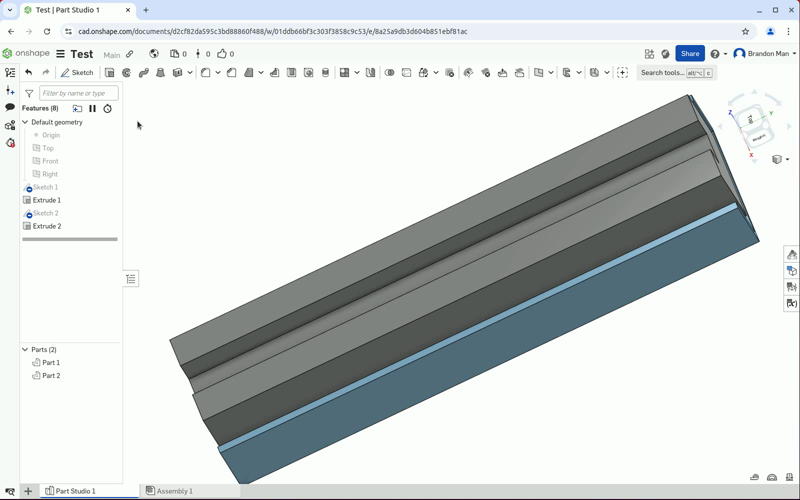
key(up, 2)
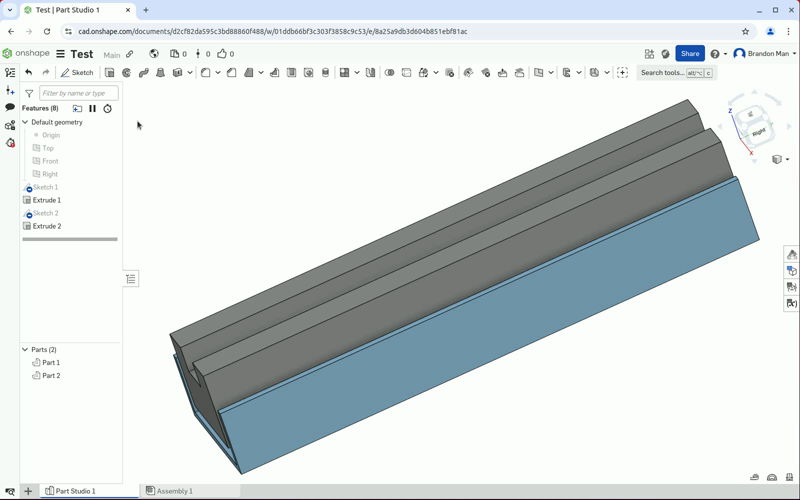
key(right, 2)
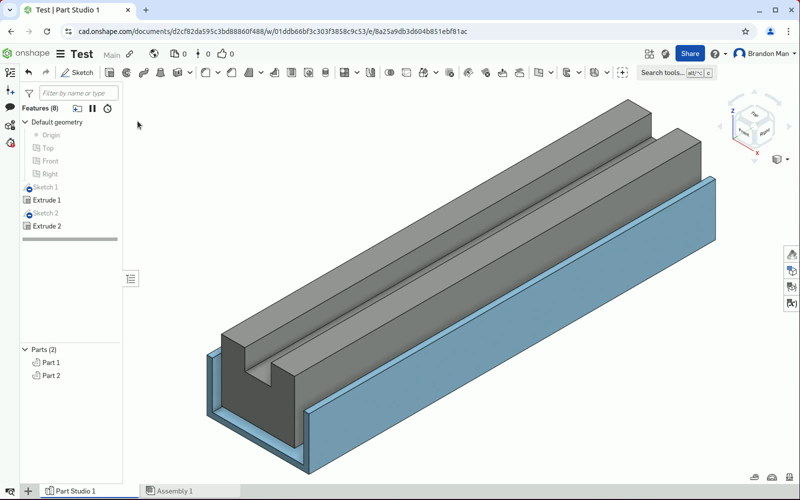
mouse_move(73, 189)
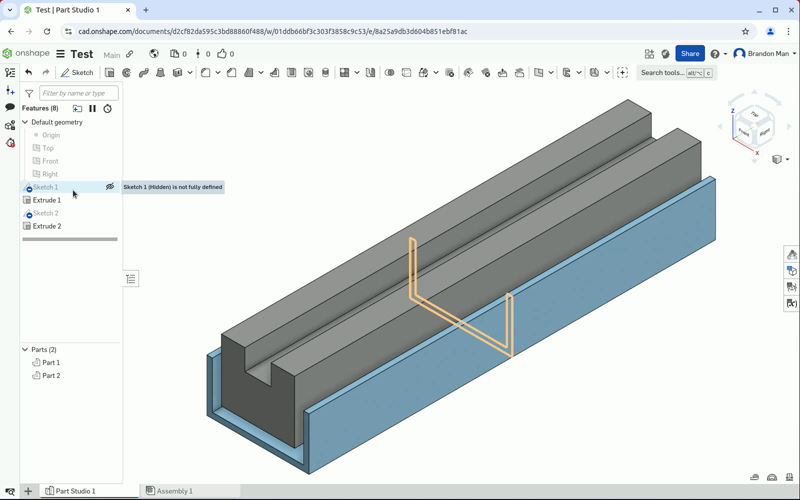
click(73, 189)